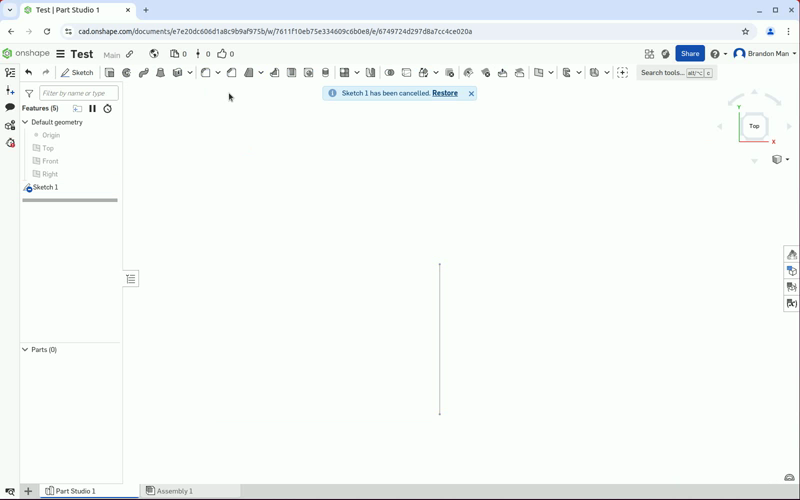
key(shift+h)
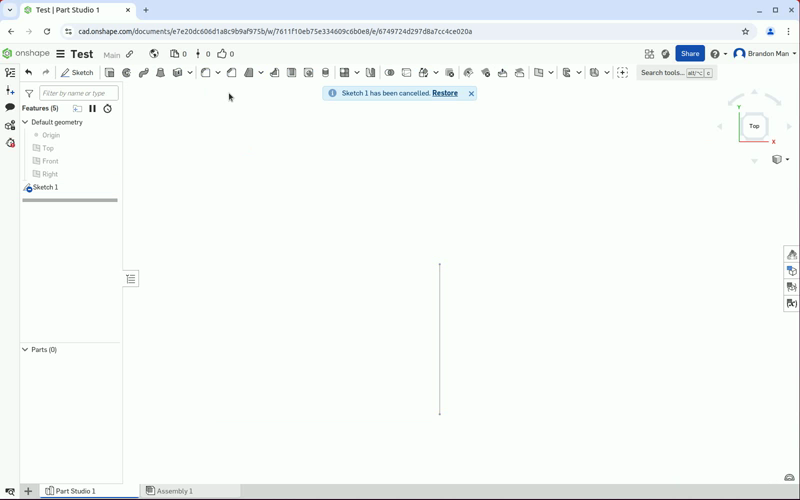
key(shift+s)
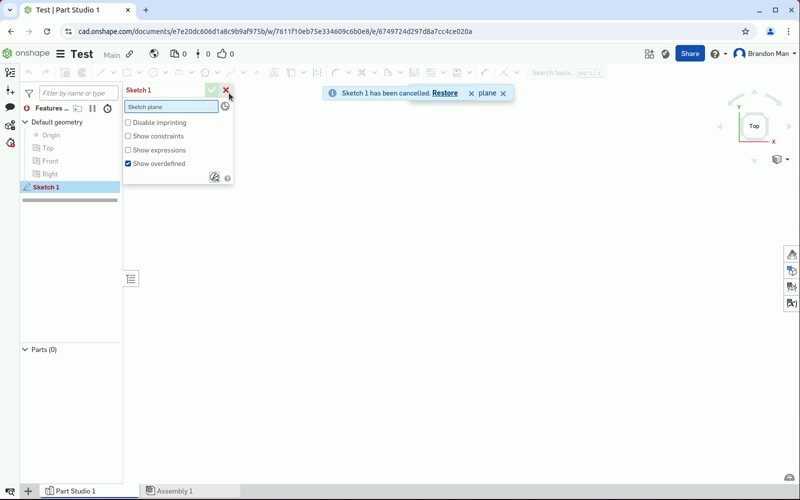
mouse_move(73, 150)
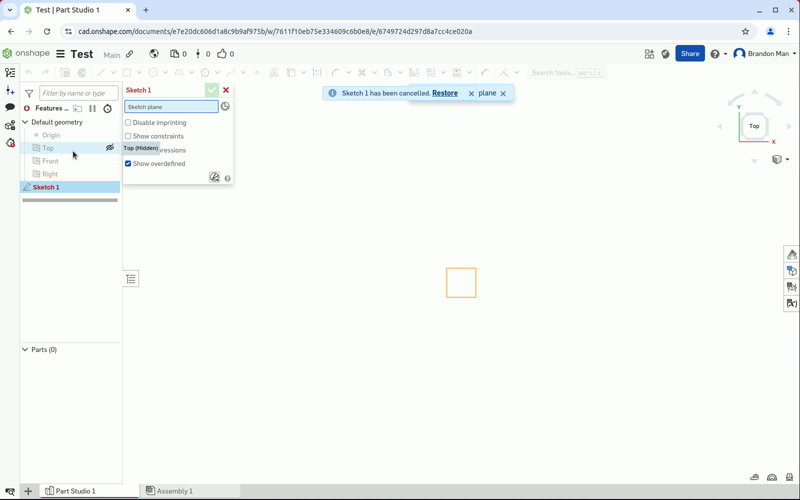
click(73, 150)
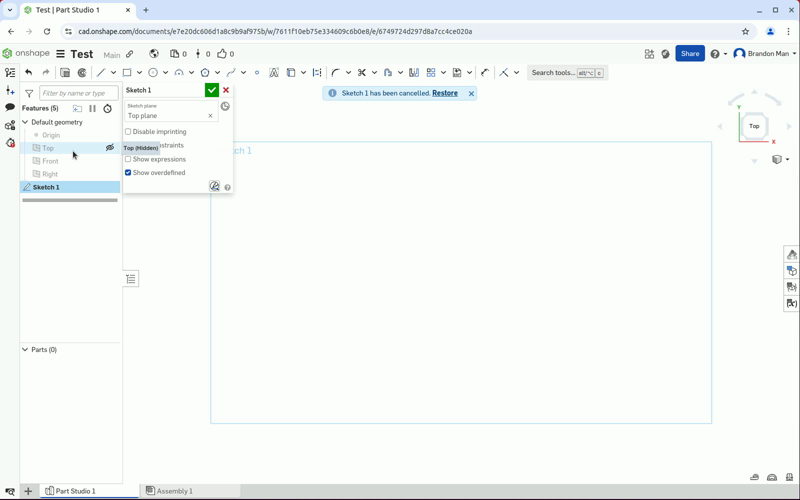
mouse_move(73, 352)
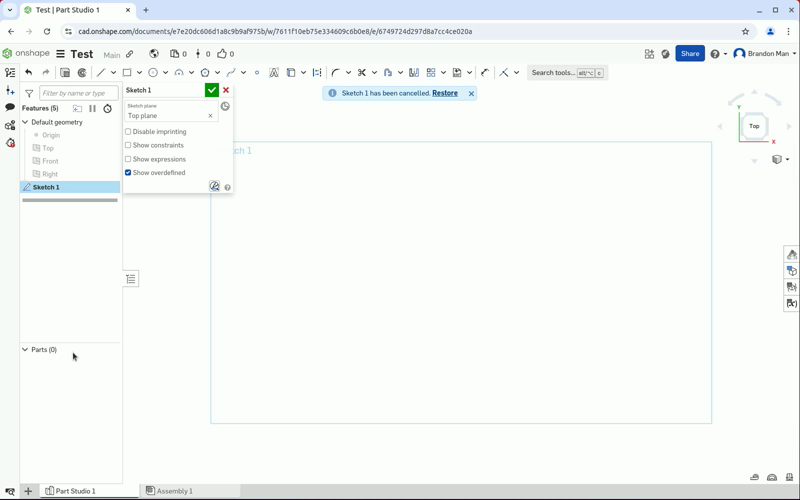
key(y)
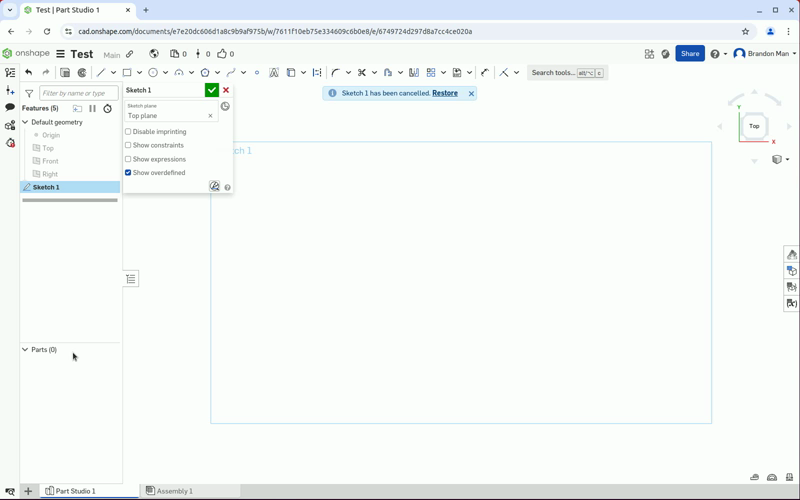
key(l)
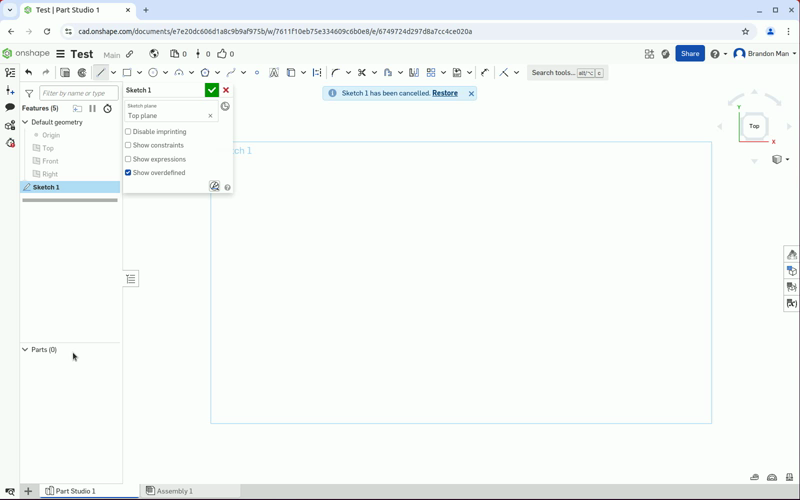
key_down(shift)
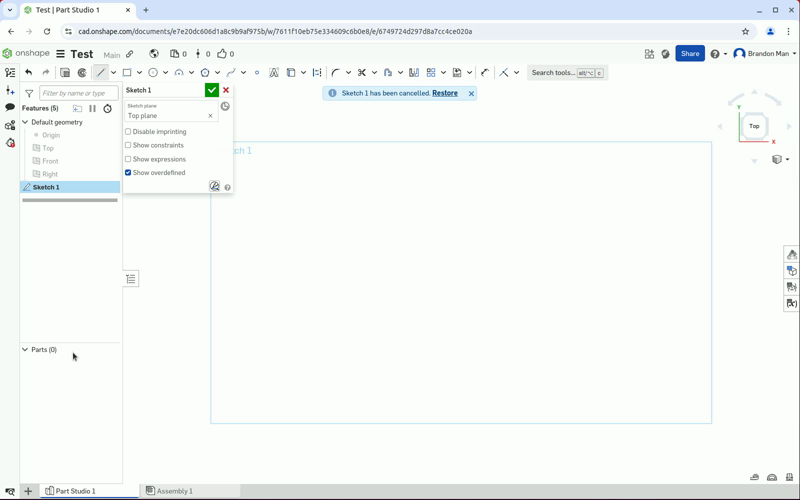
mouse_move(348, 297)
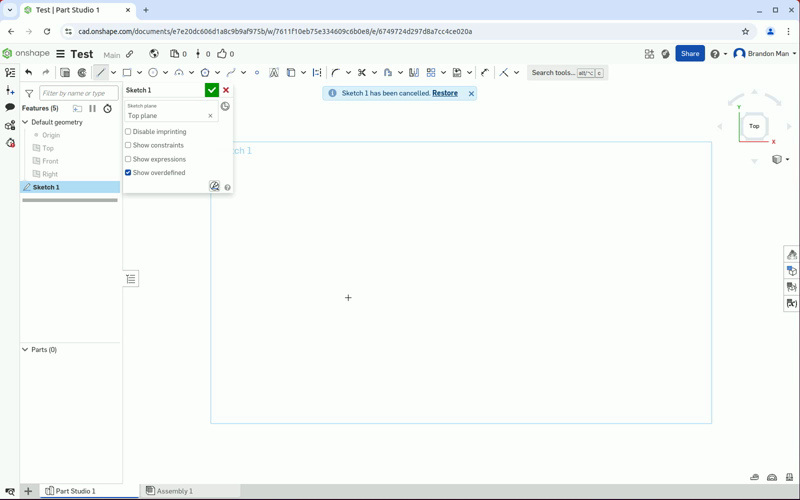
click(348, 297)
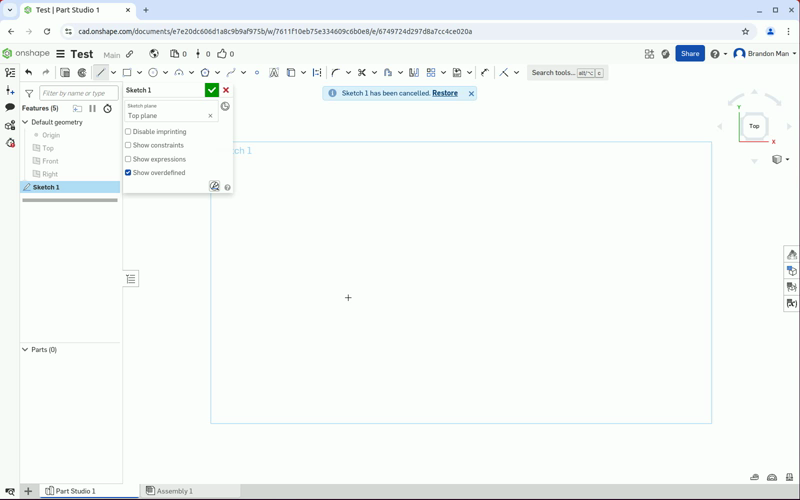
key_up(shift)
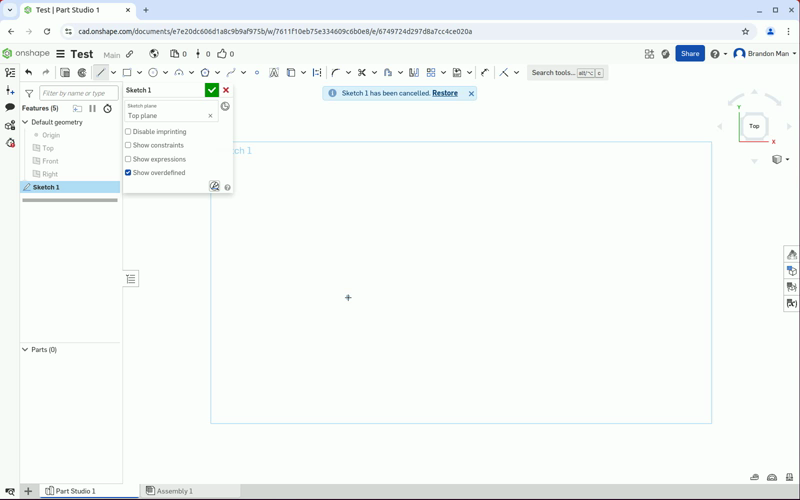
key_down(shift)
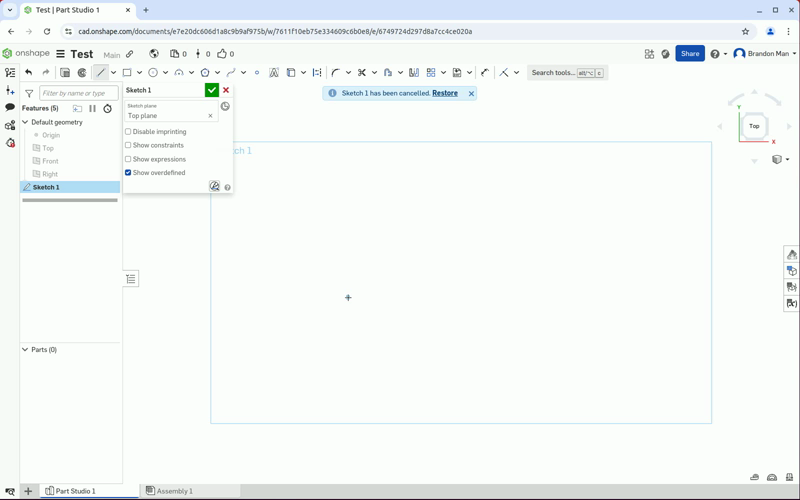
mouse_move(463, 297)
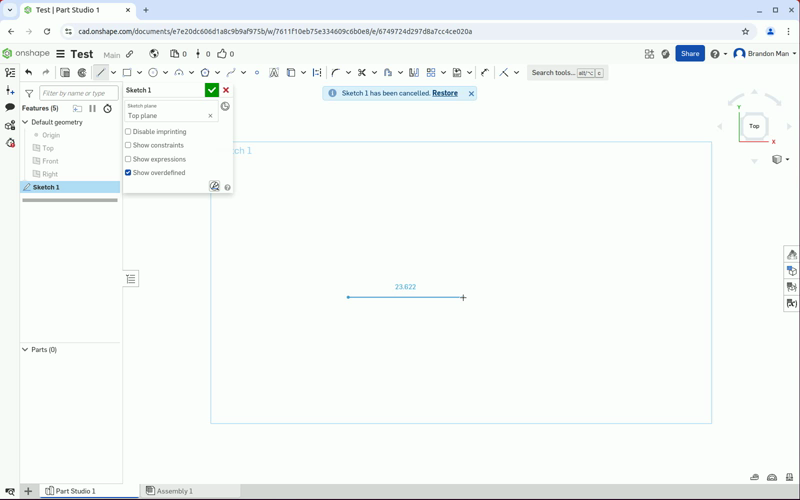
click(463, 297)
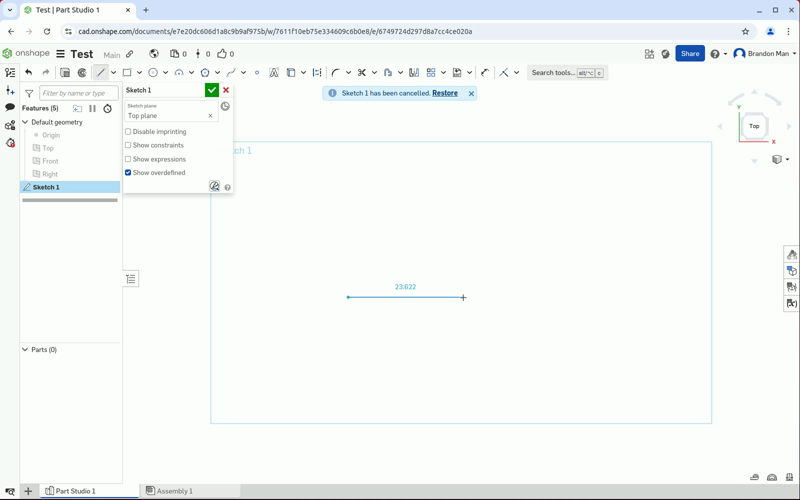
key_up(shift)
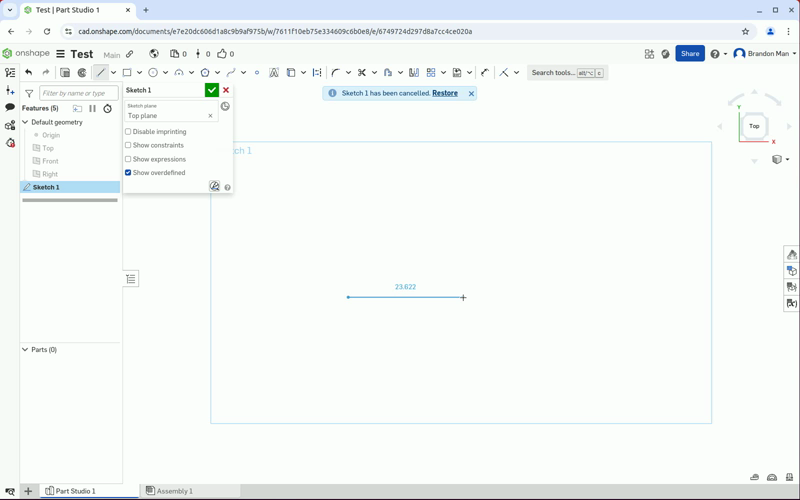
key(esc)
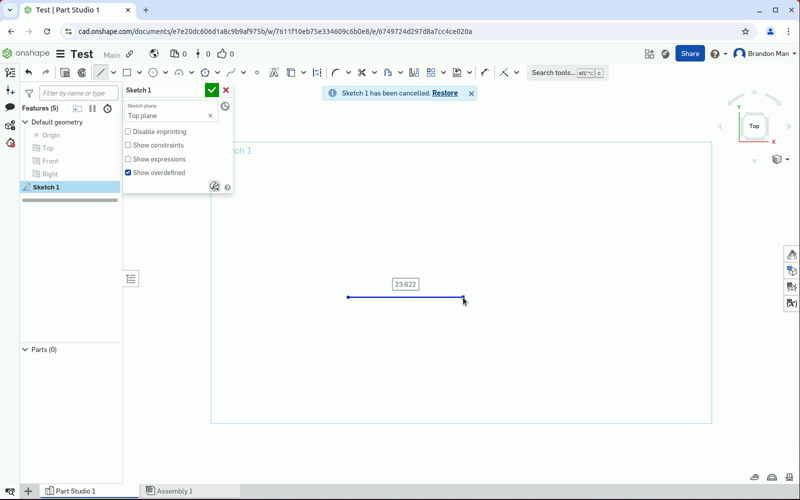
key(a)
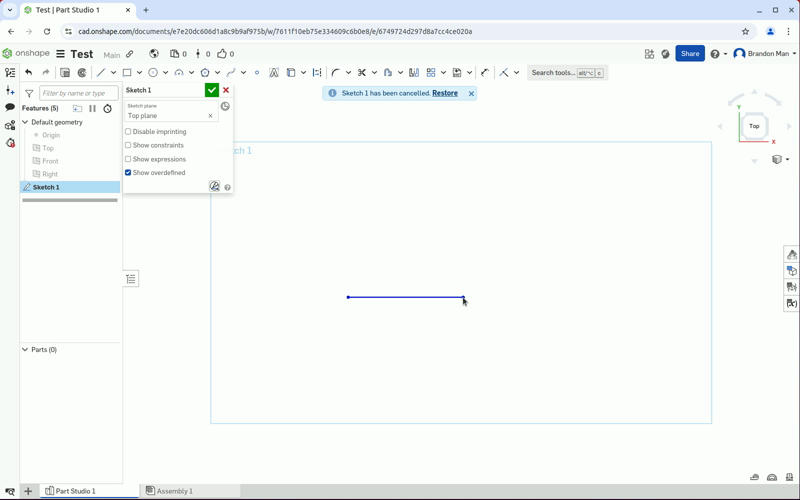
mouse_move(463, 297)
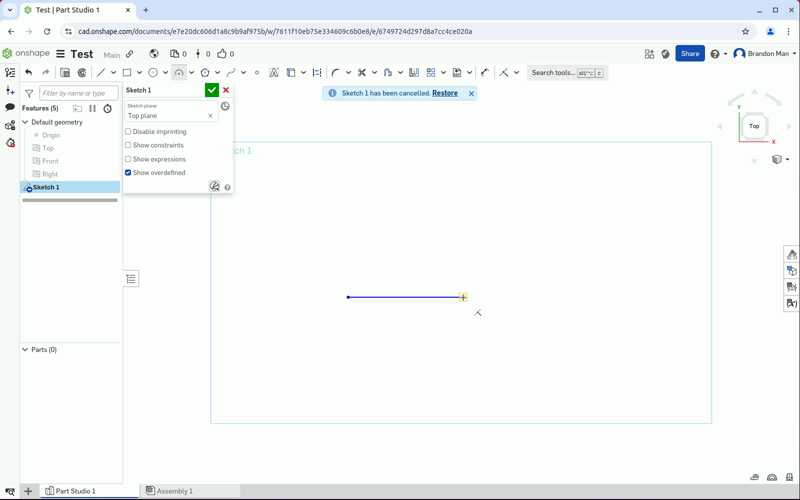
click(463, 297)
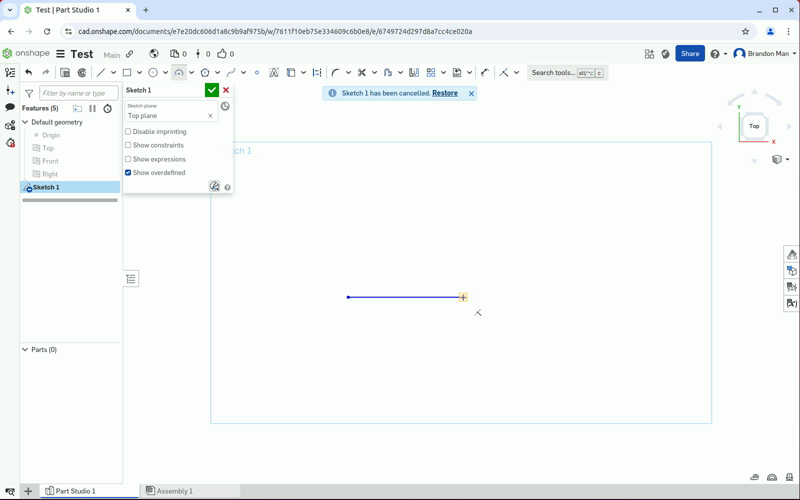
key_down(shift)
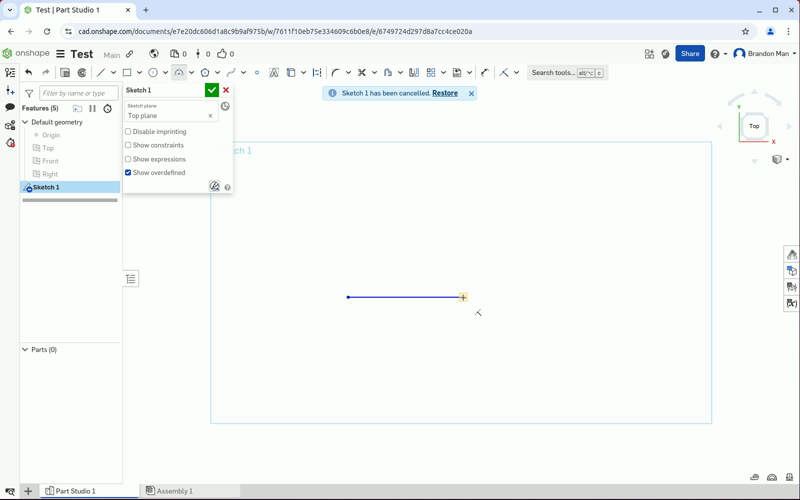
mouse_move(460, 282)
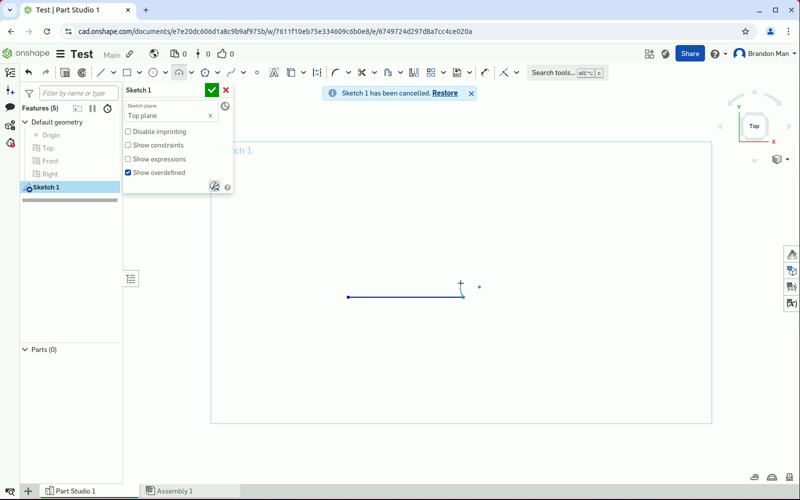
click(460, 282)
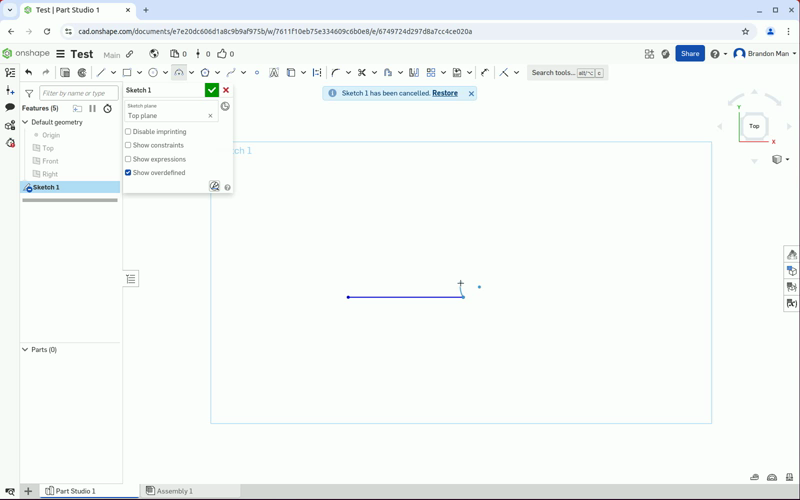
mouse_move(461, 289)
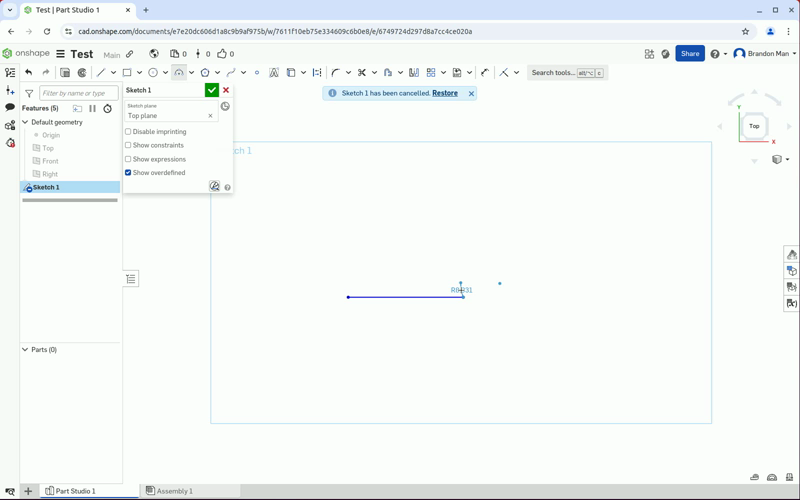
click(461, 289)
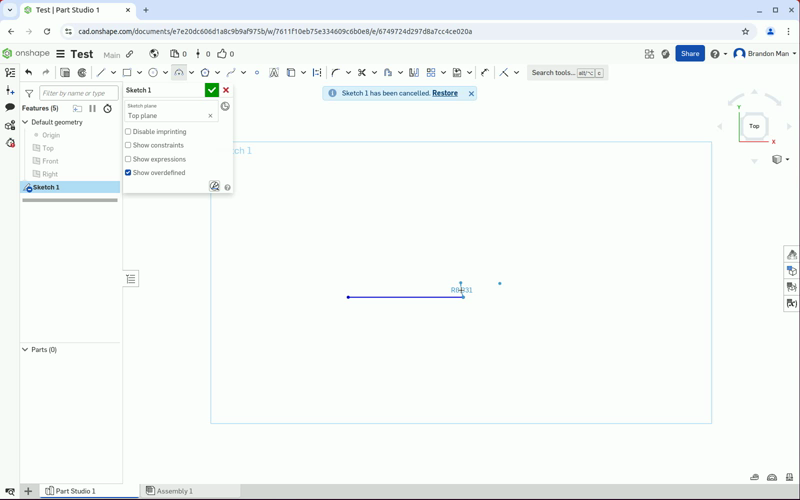
key_up(shift)
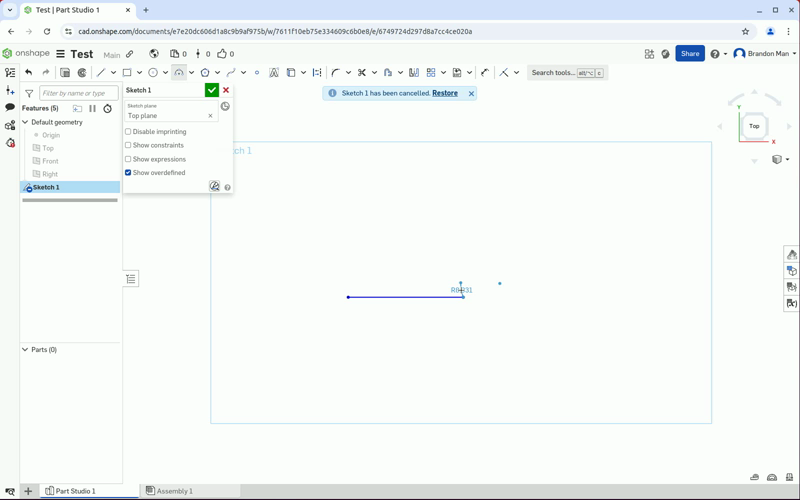
key(esc)
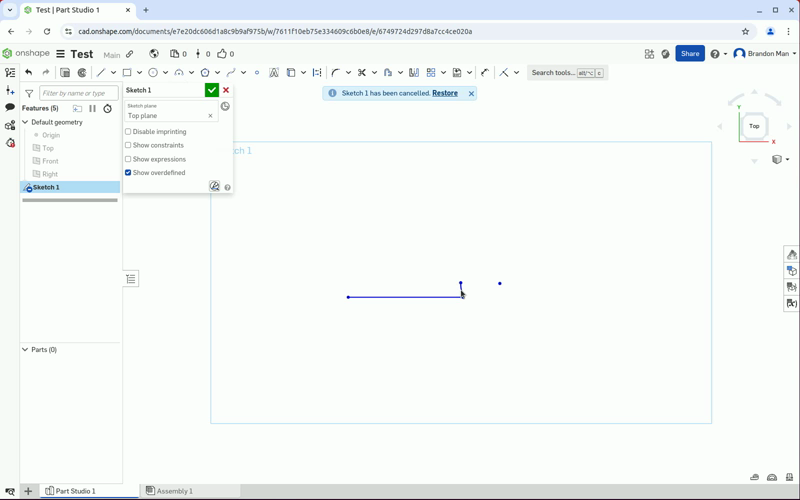
key(l)
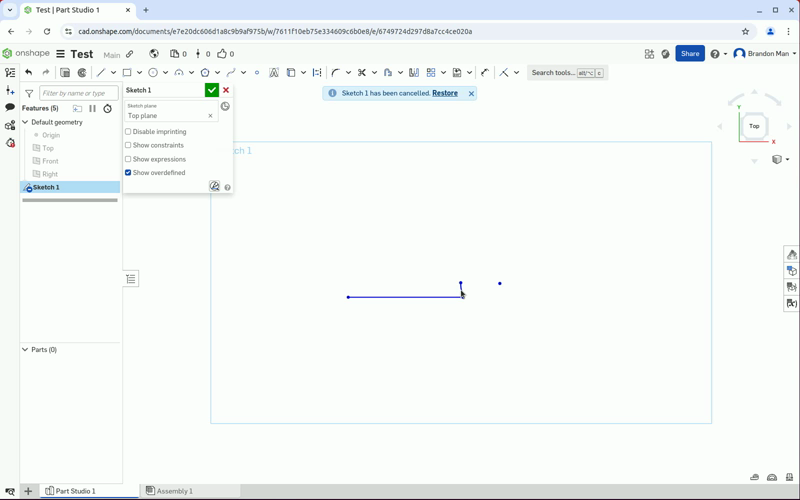
mouse_move(460, 282)
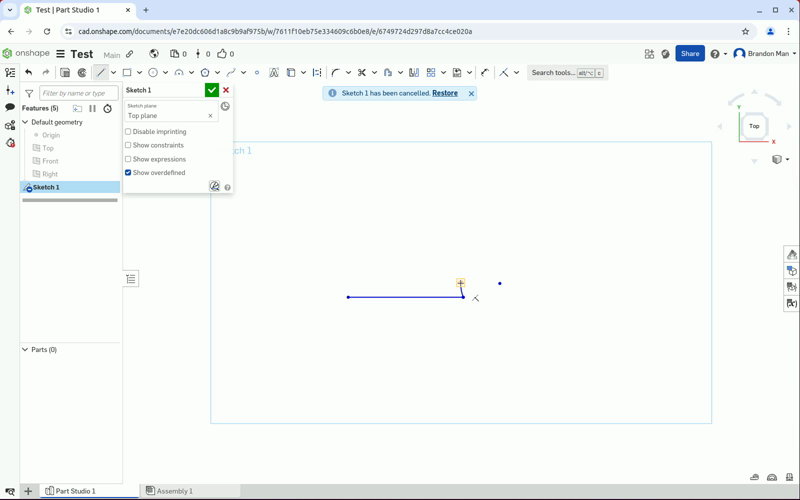
click(460, 282)
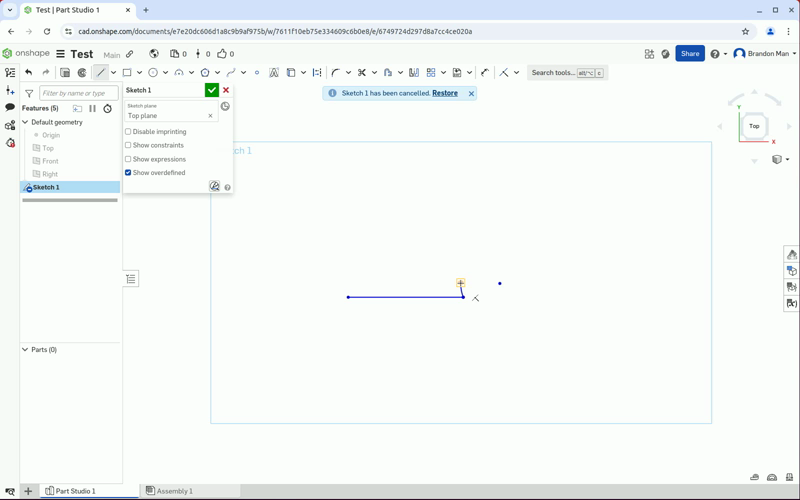
key_down(shift)
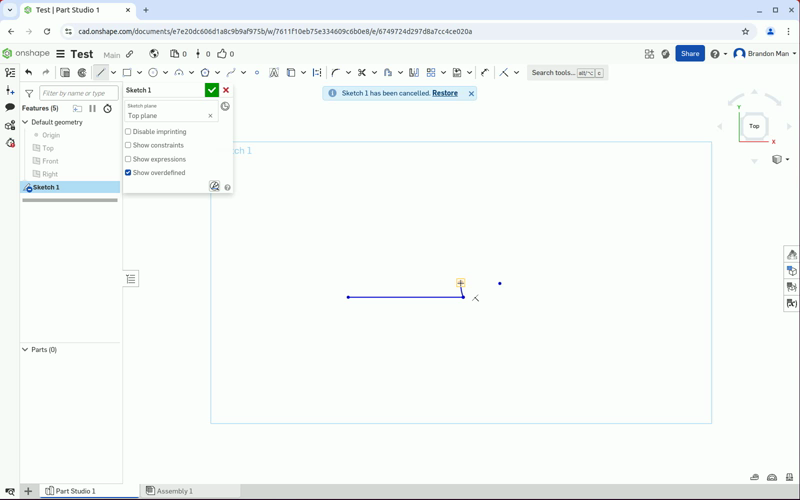
mouse_move(460, 182)
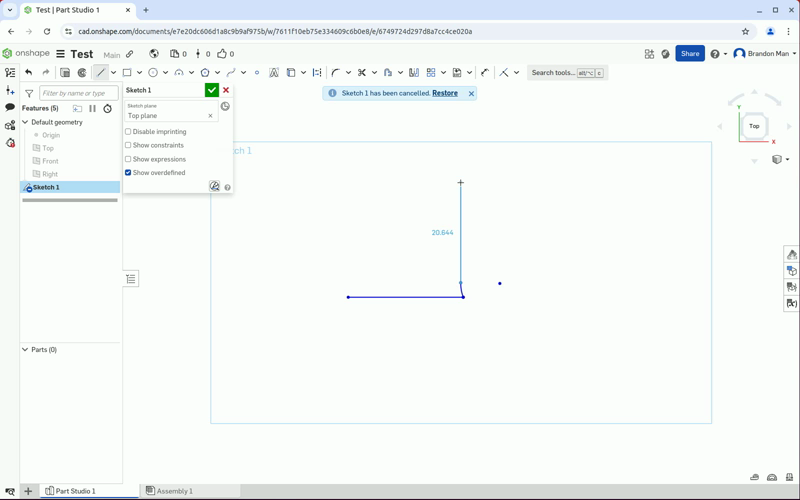
click(460, 182)
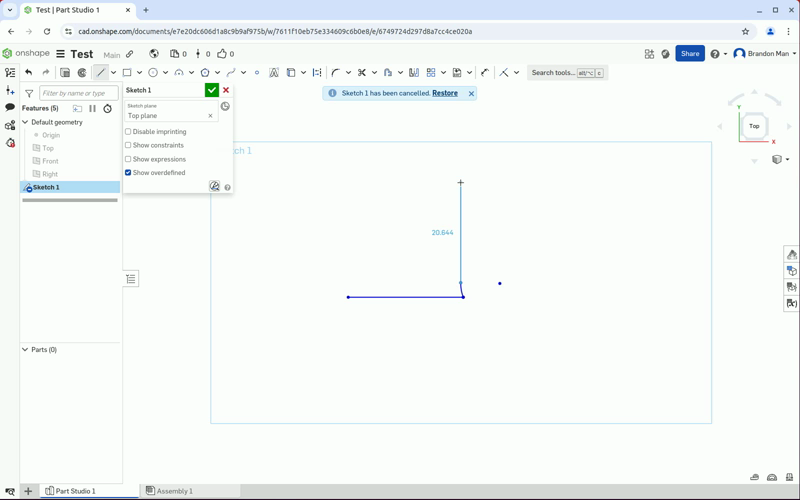
key_up(shift)
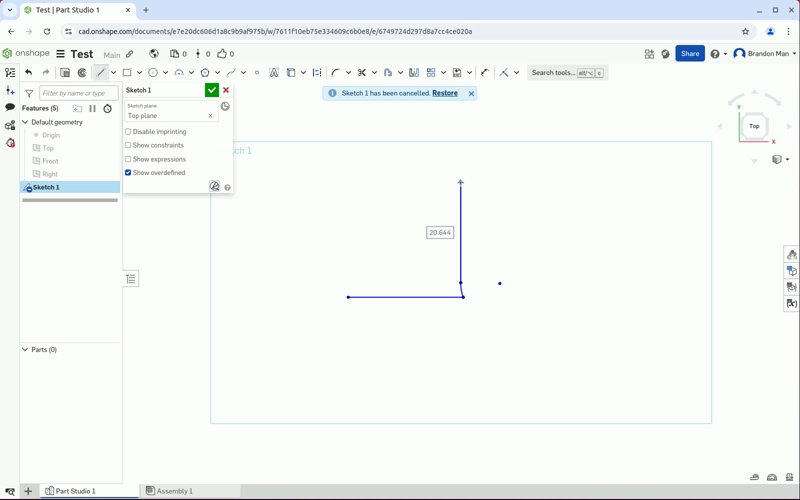
key_down(shift)
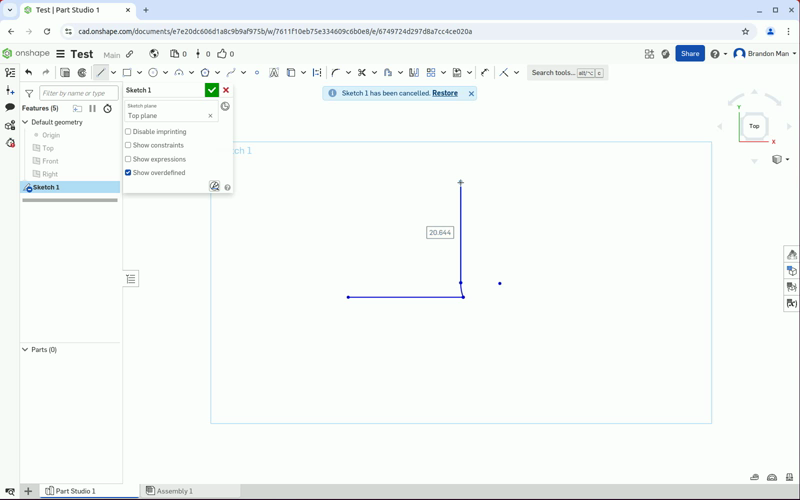
mouse_move(490, 182)
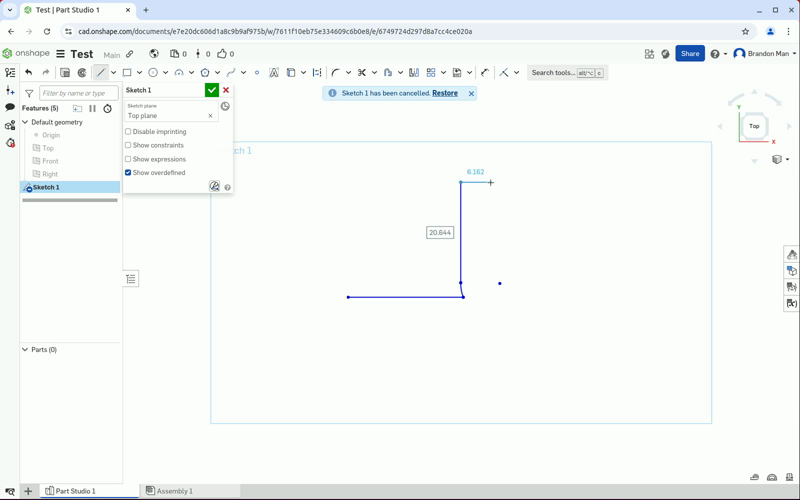
mouse_move(447, 182)
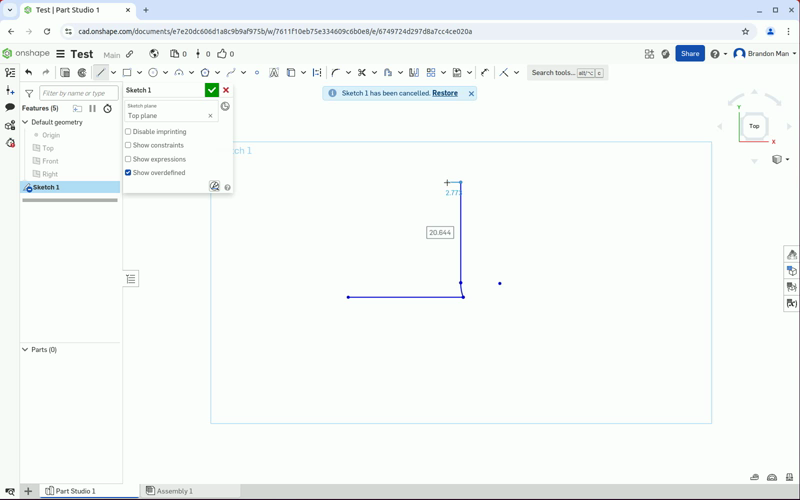
click(447, 182)
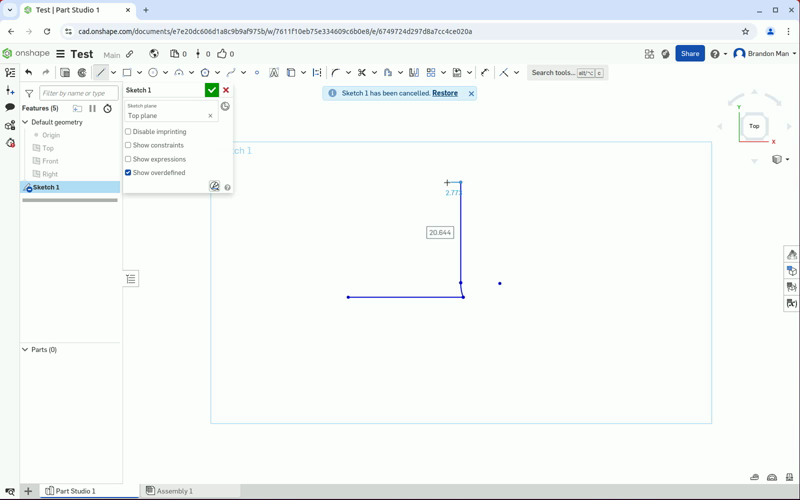
key_up(shift)
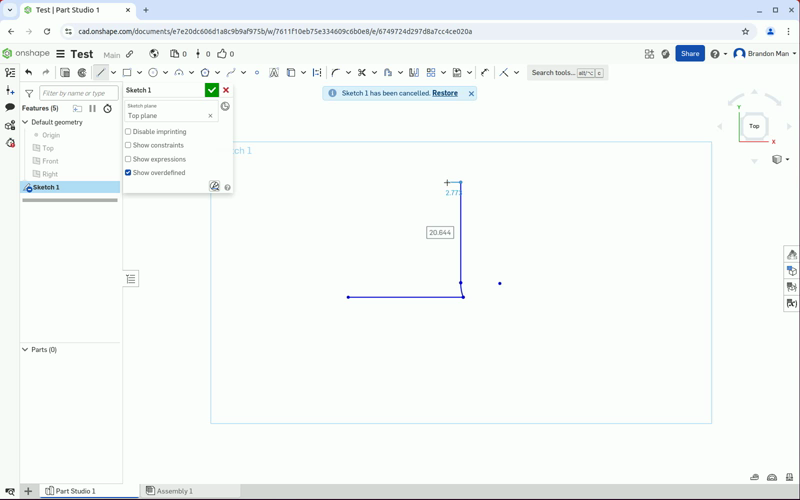
key(esc)
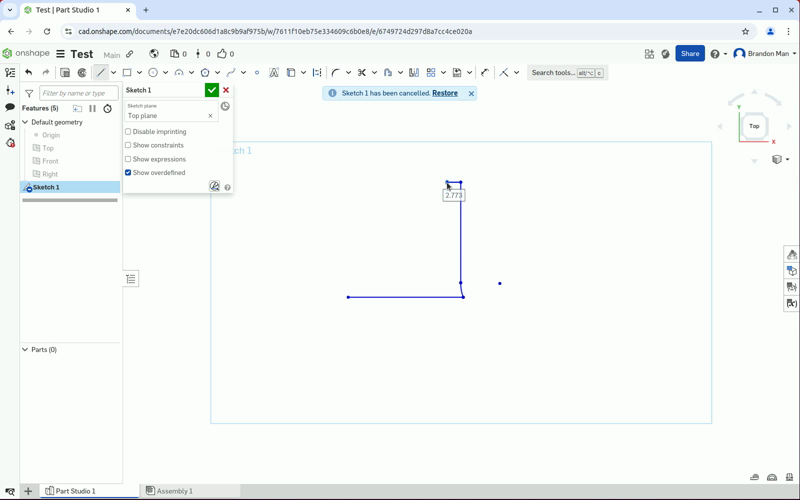
key(a)
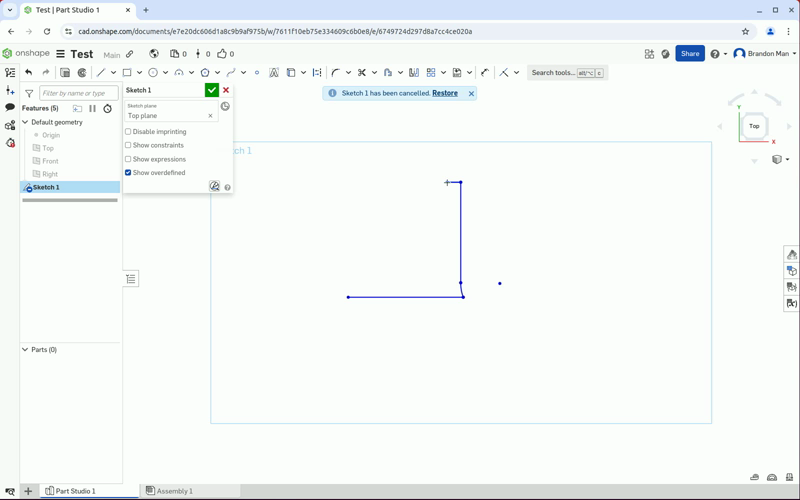
mouse_move(447, 182)
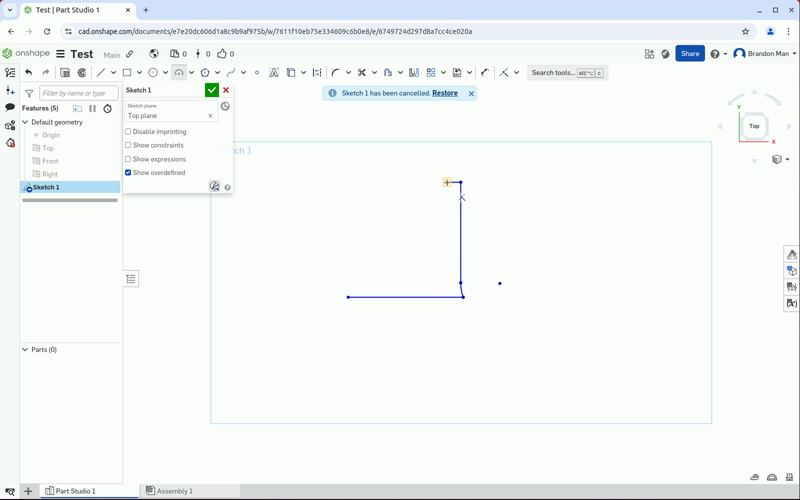
click(447, 182)
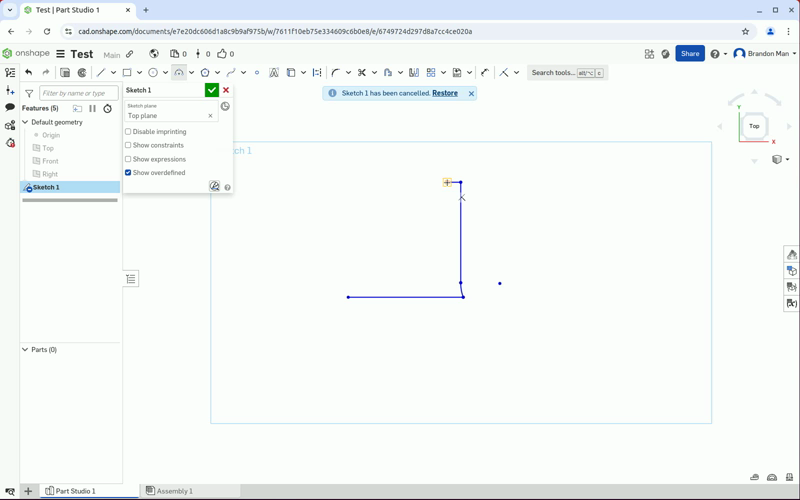
mouse_move(348, 297)
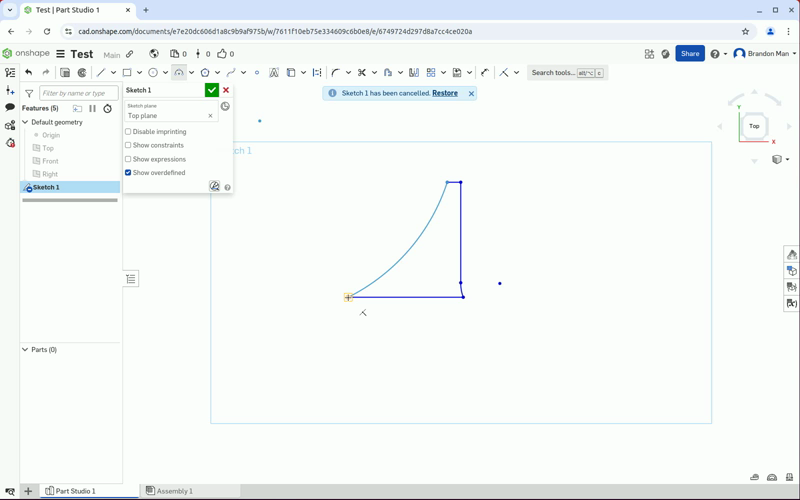
click(348, 297)
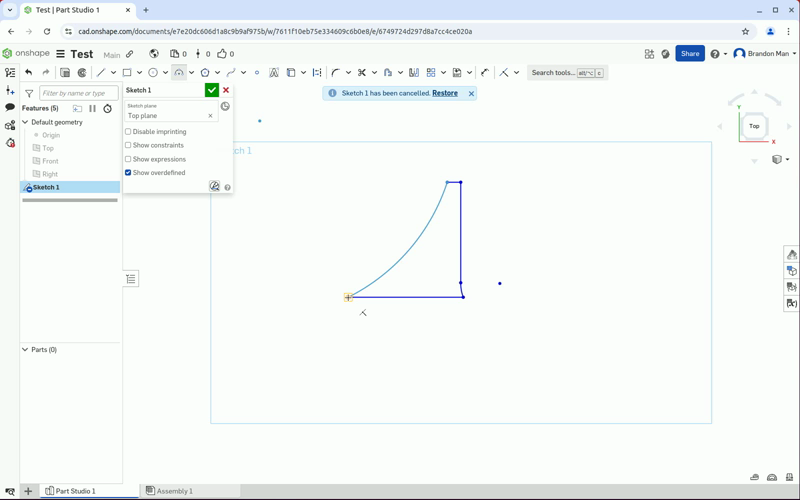
key_down(shift)
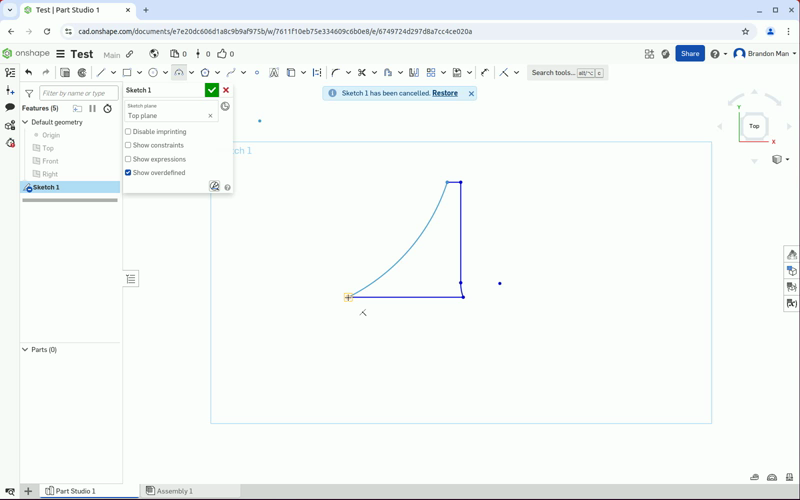
mouse_move(419, 258)
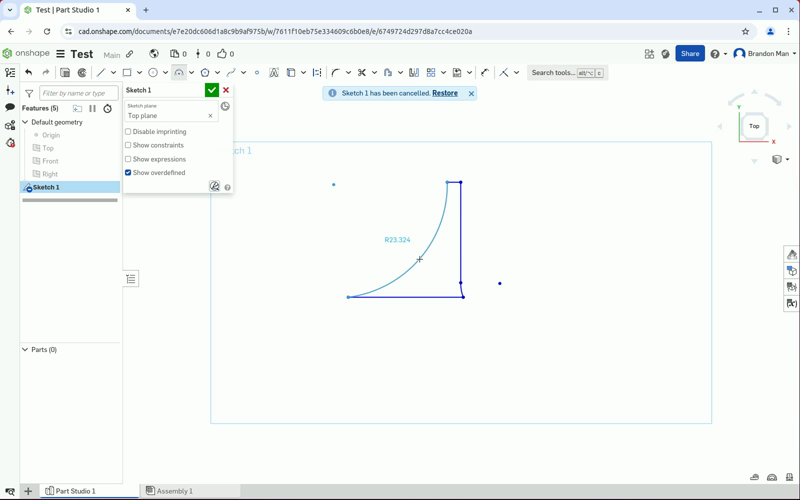
click(419, 258)
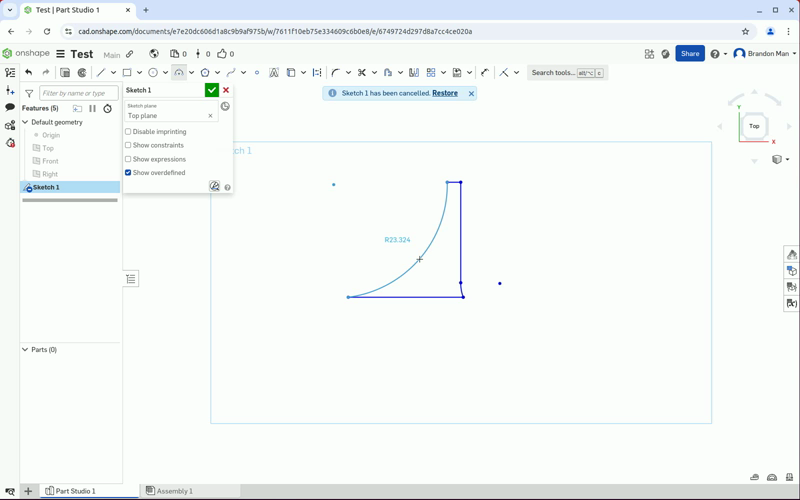
key_up(shift)
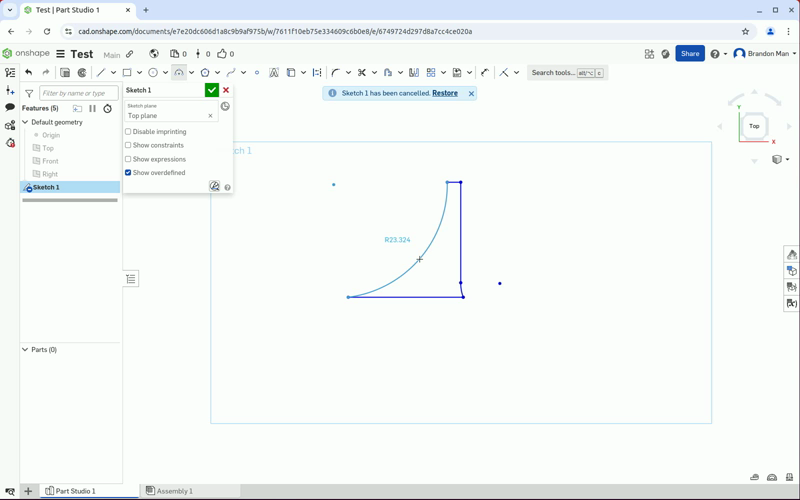
key(esc)
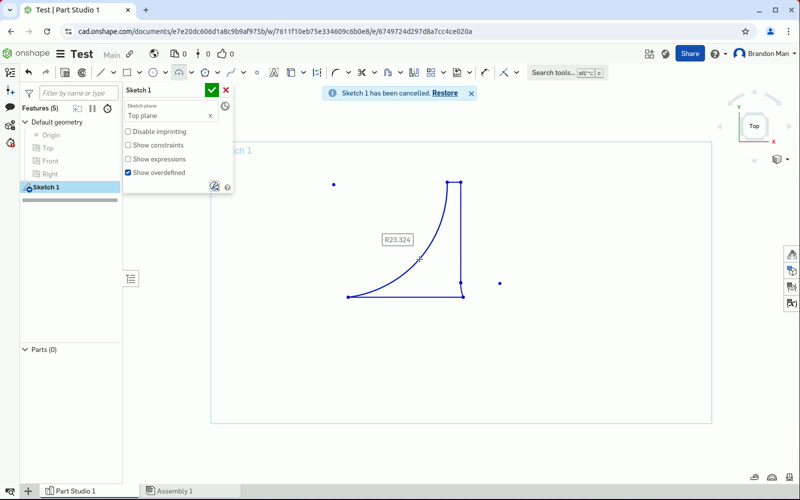
mouse_move(455, 266)
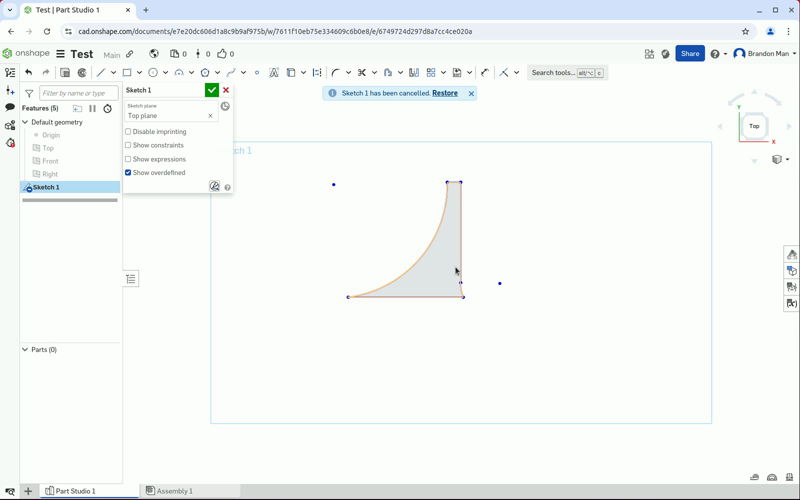
click(455, 266)
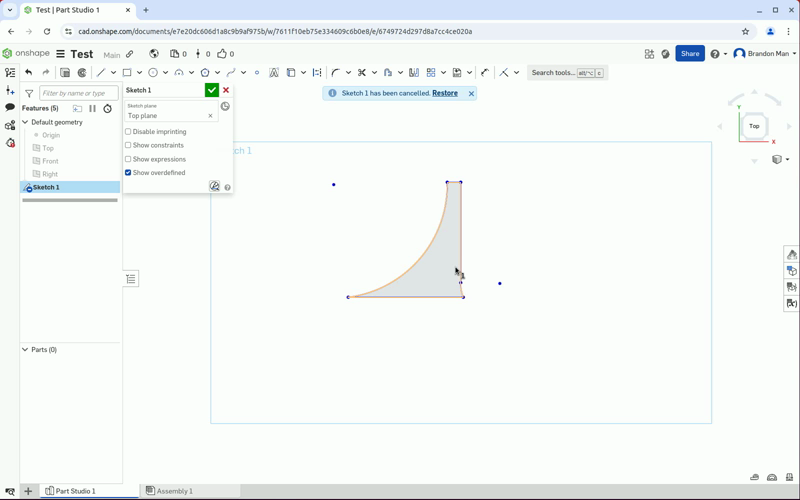
mouse_move(73, 352)
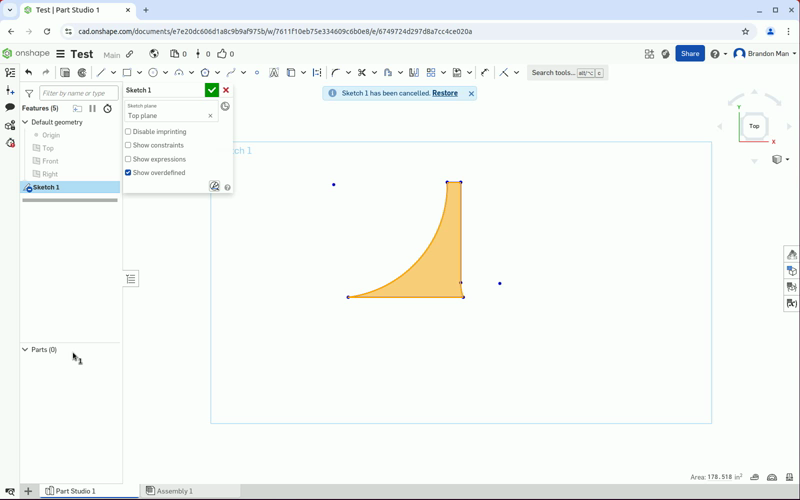
key(shift+y)
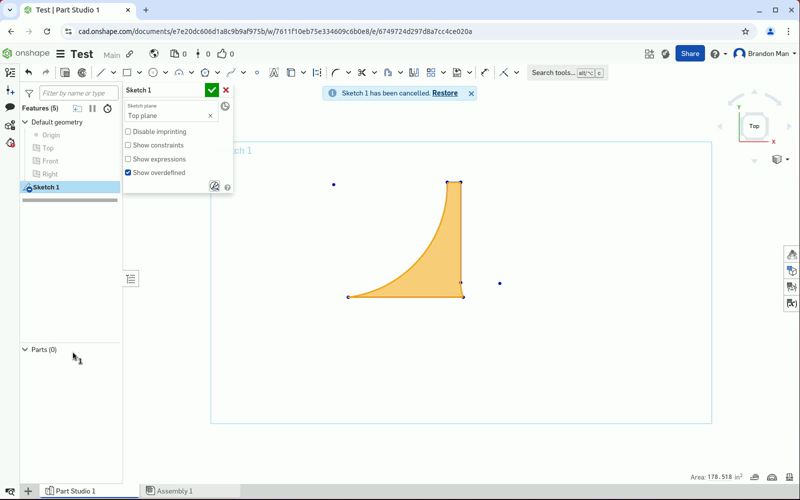
key(shift+e)
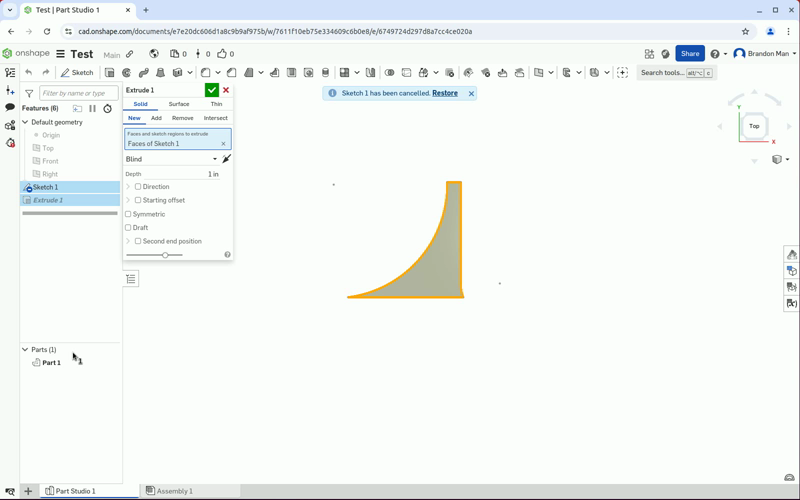
mouse_move(143, 106)
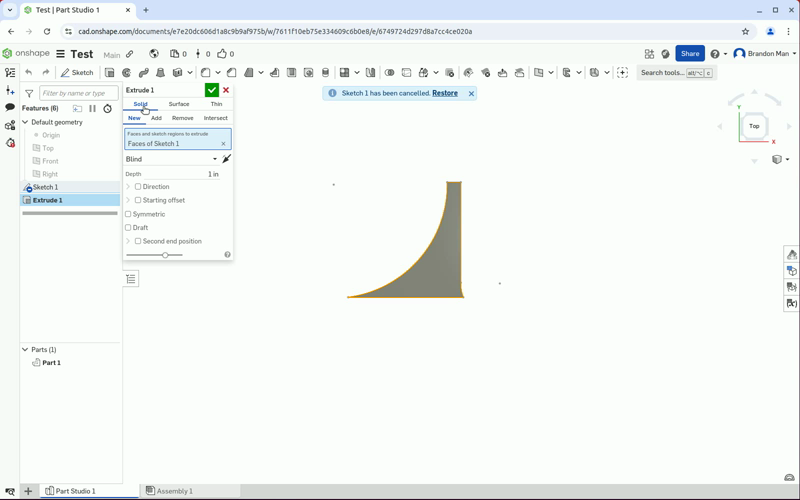
click(143, 106)
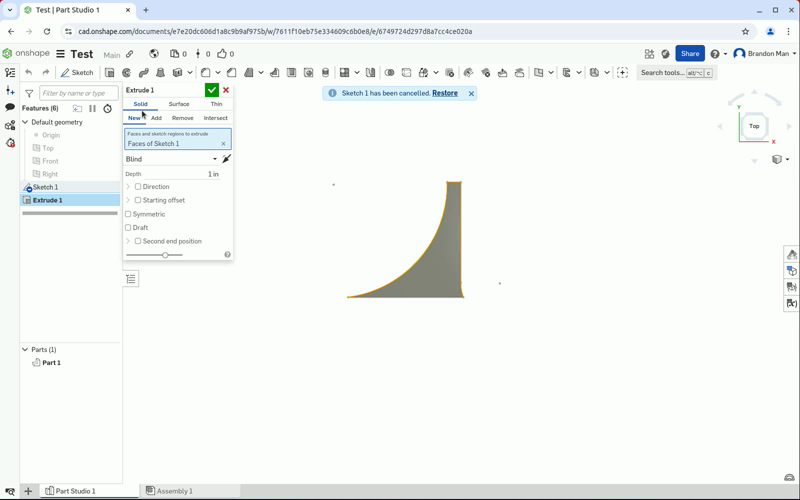
mouse_move(137, 120)
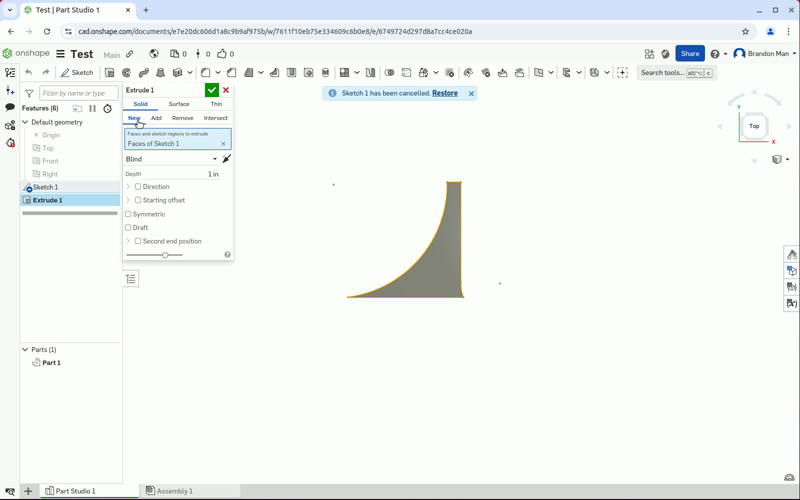
click(137, 120)
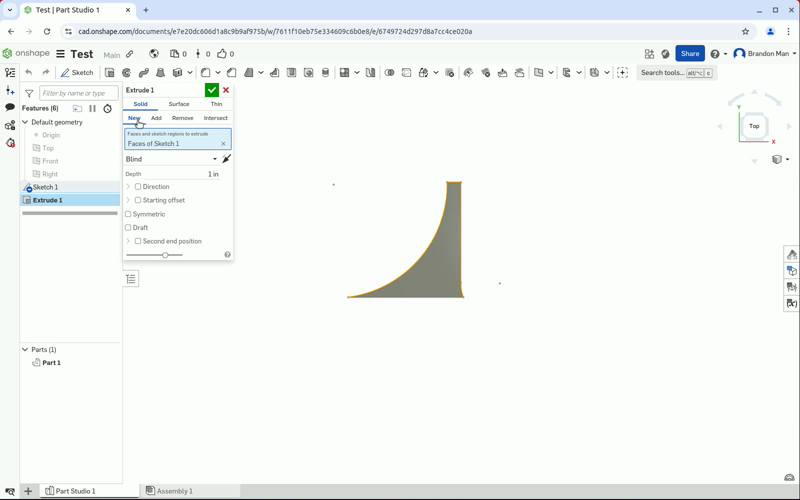
key(tab, 4)
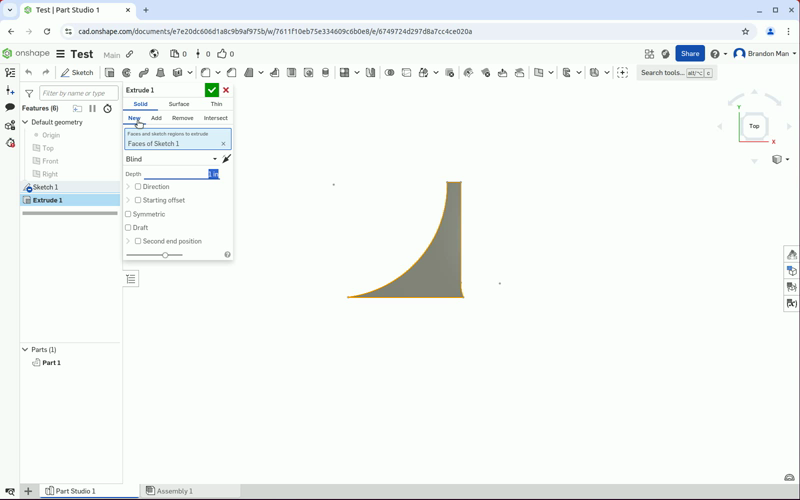
text(11.795)
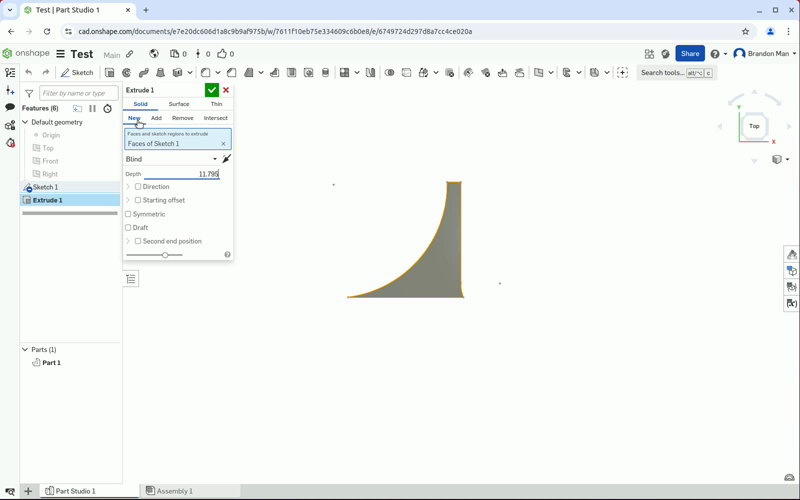
key(enter)
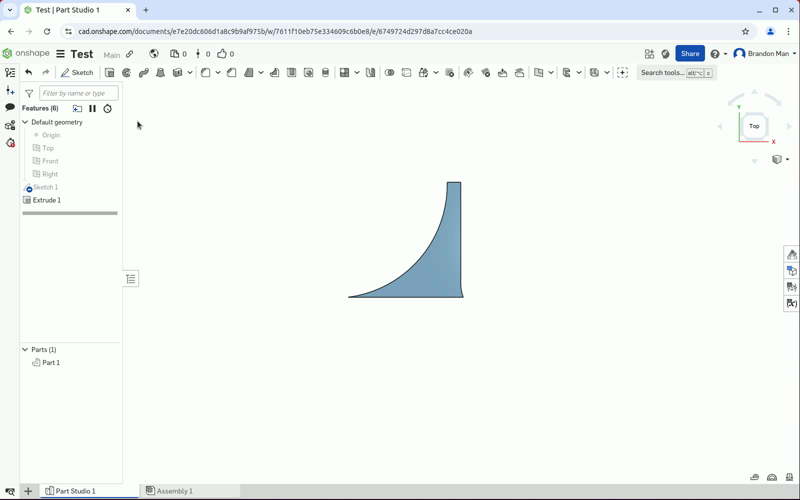
key(shift+h)
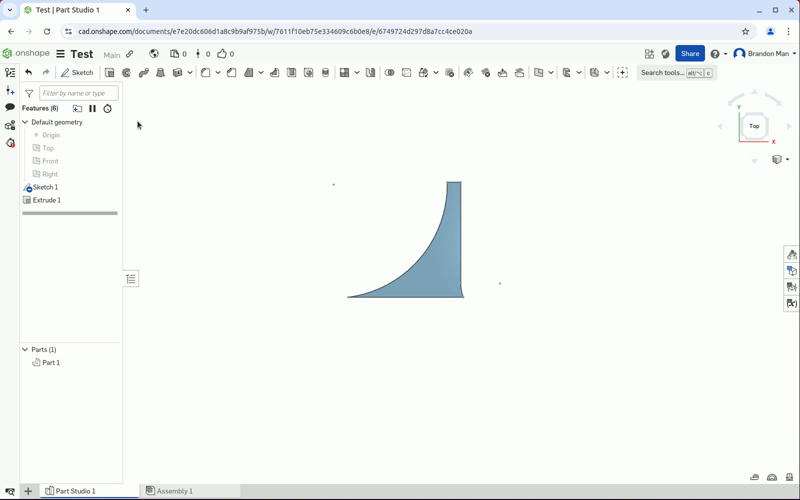
key(shift+h)
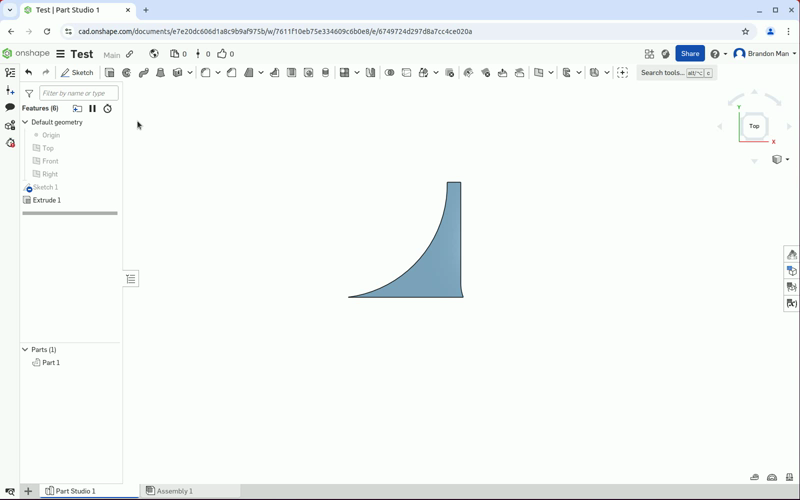
mouse_move(73, 189)
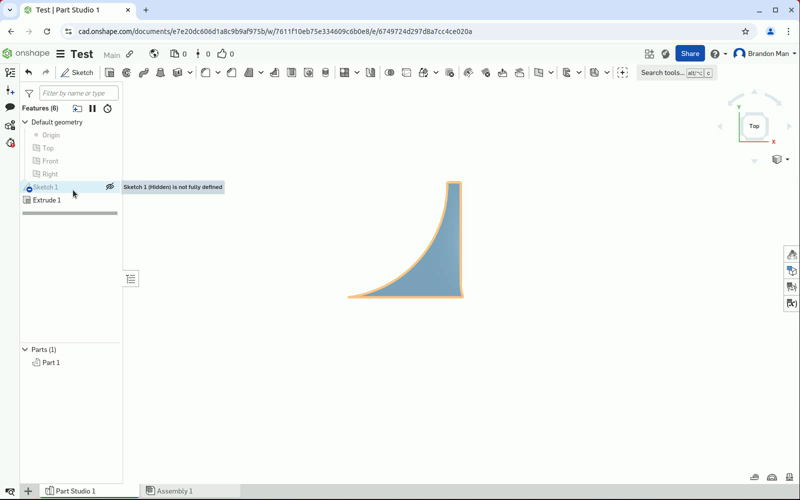
click(73, 189)
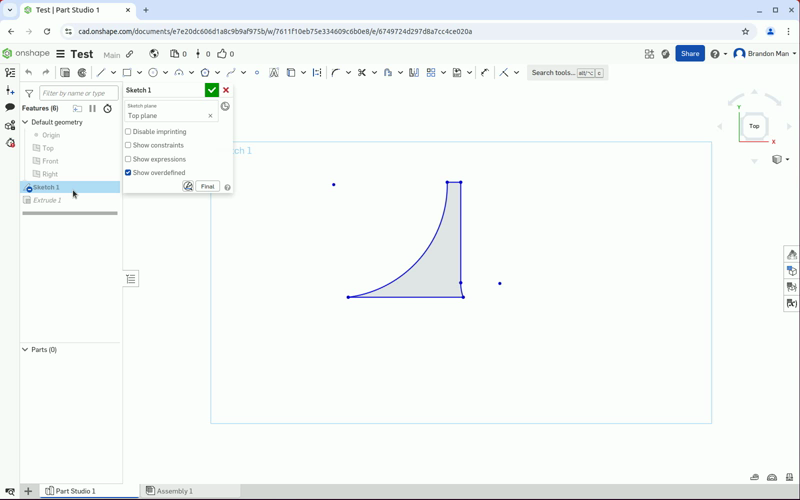
mouse_move(229, 92)
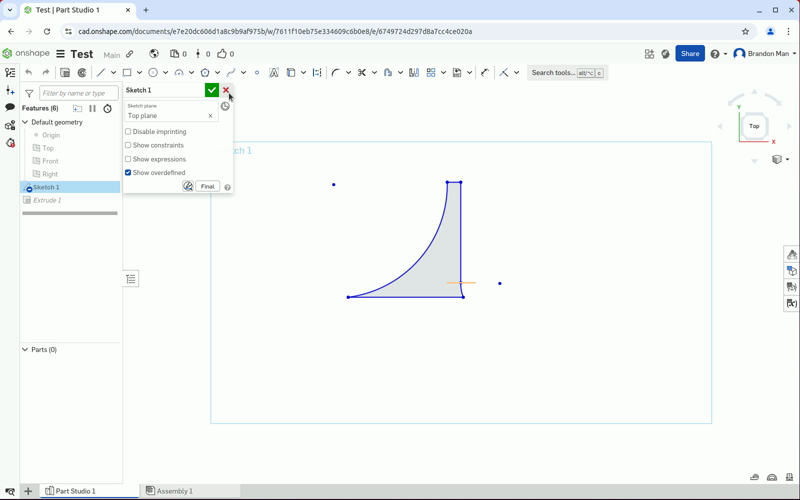
click(229, 92)
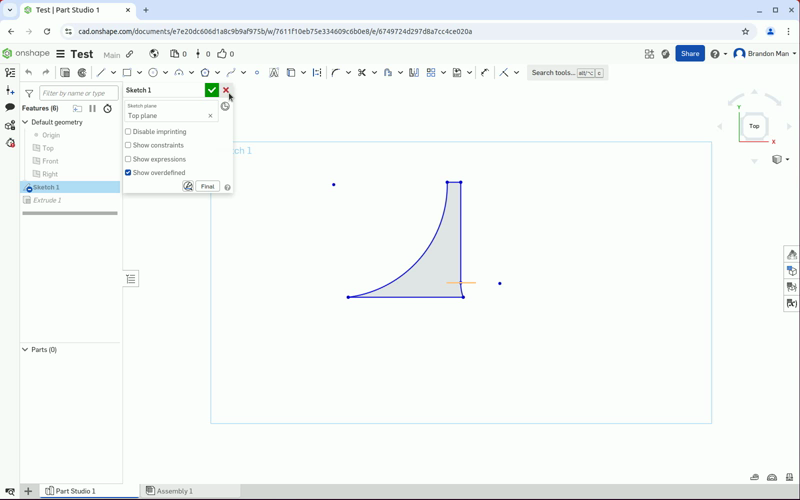
key(shift+s)
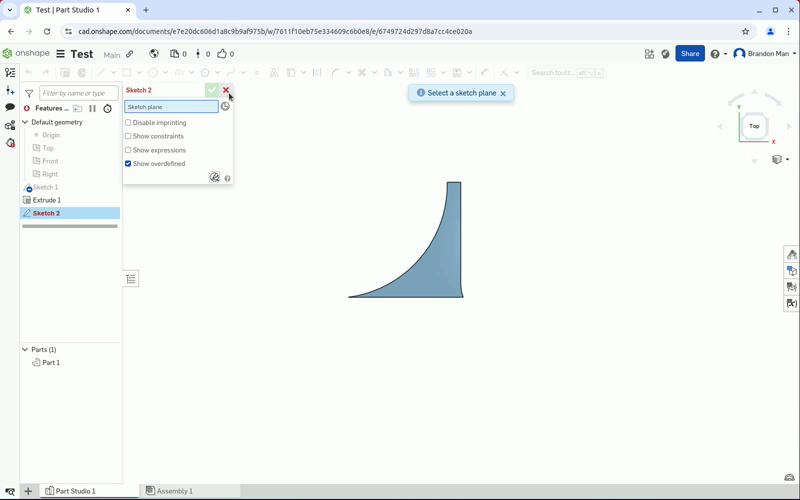
mouse_move(73, 150)
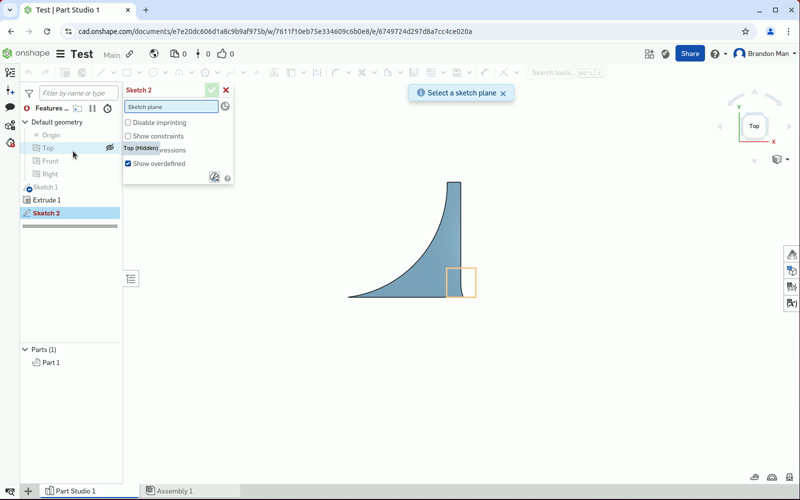
click(73, 150)
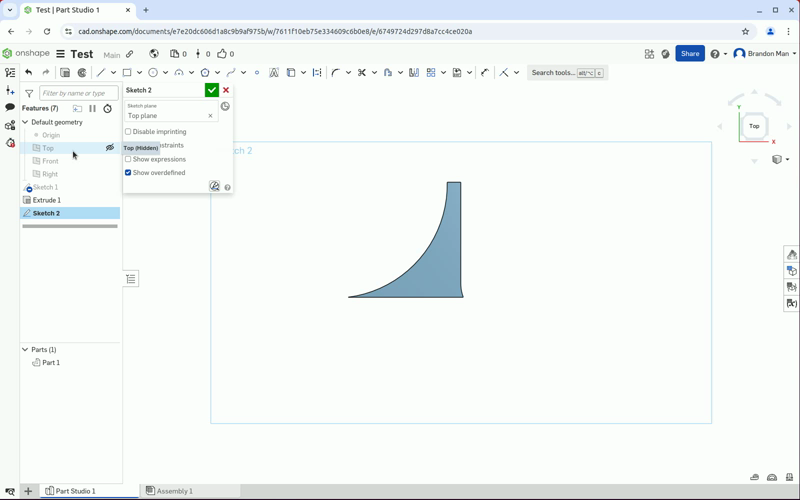
mouse_move(73, 352)
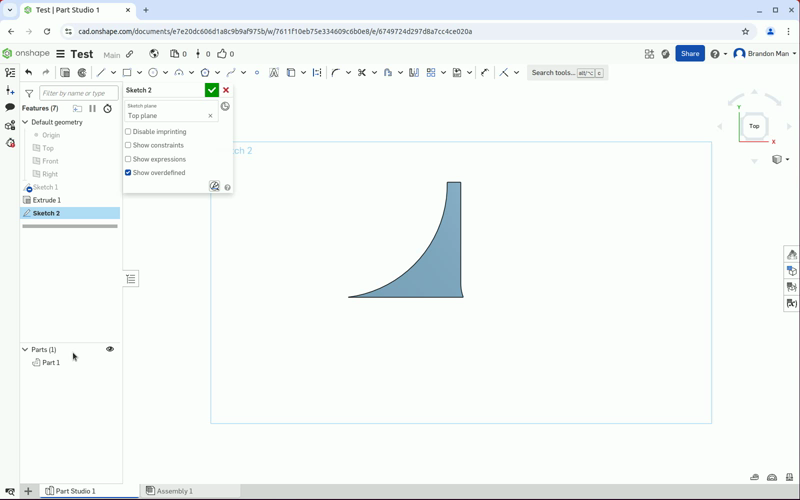
key(y)
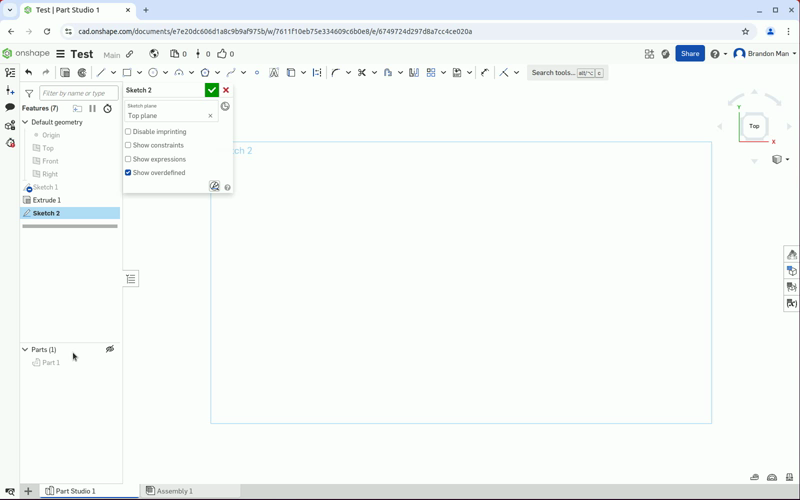
key(a)
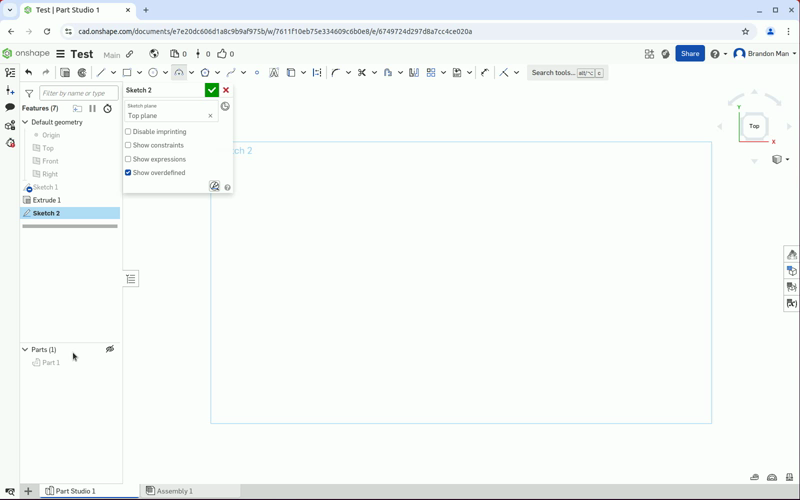
key_down(shift)
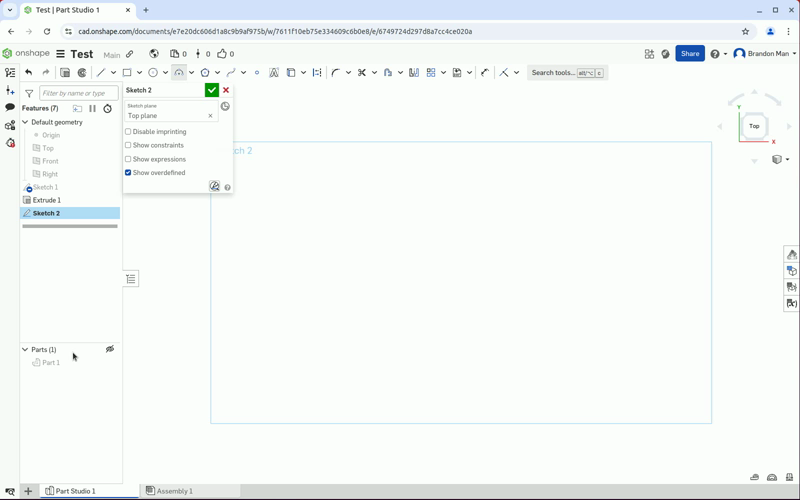
mouse_move(451, 206)
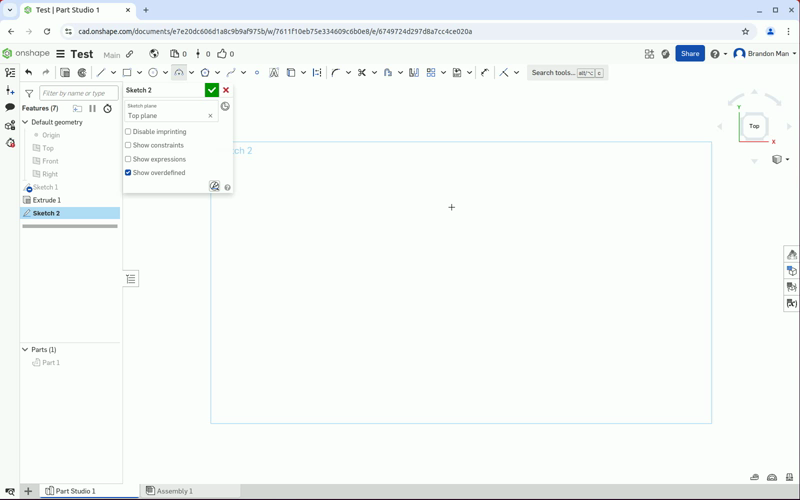
click(451, 206)
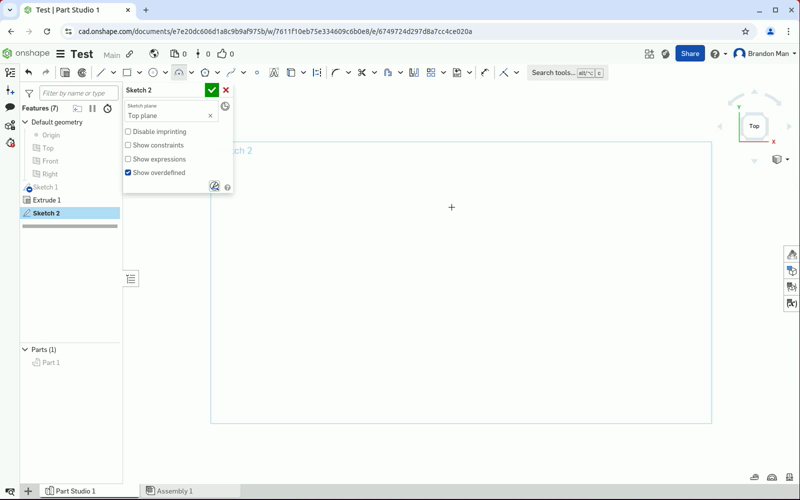
key_up(shift)
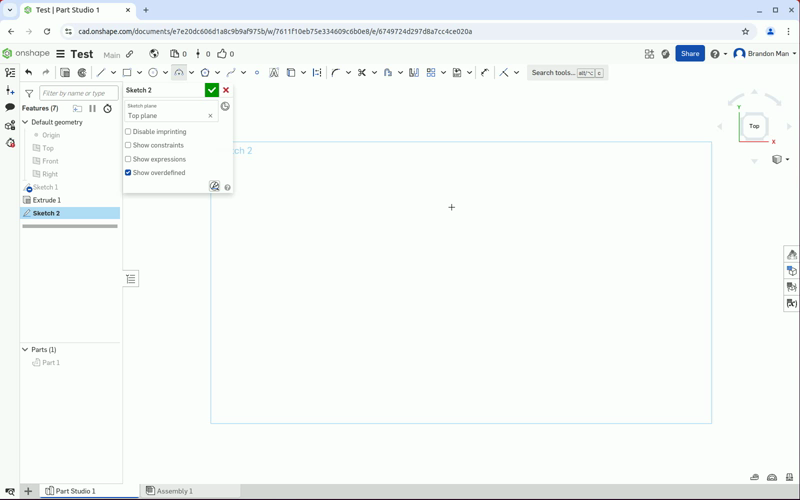
key_down(shift)
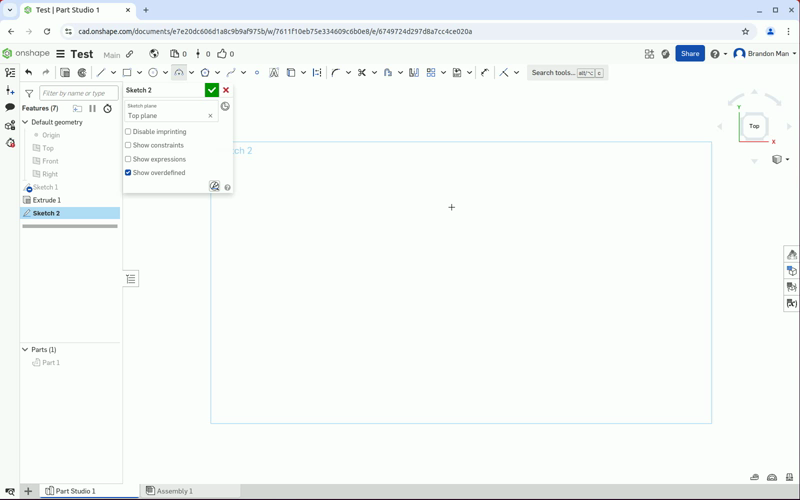
mouse_move(470, 206)
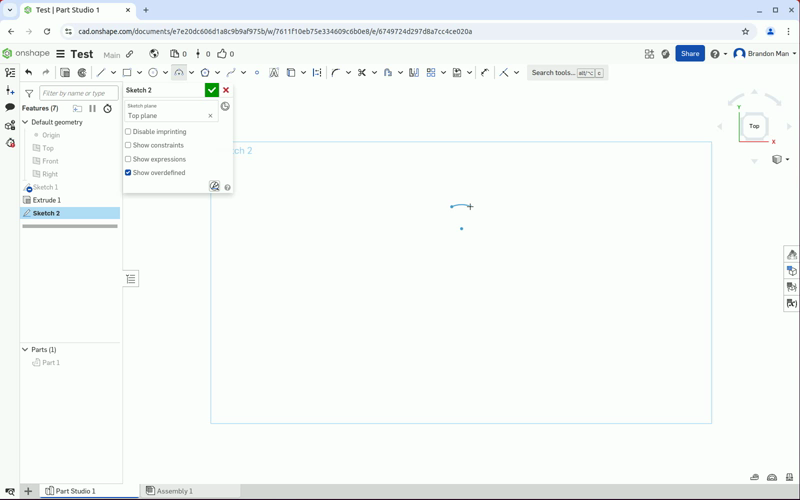
click(470, 206)
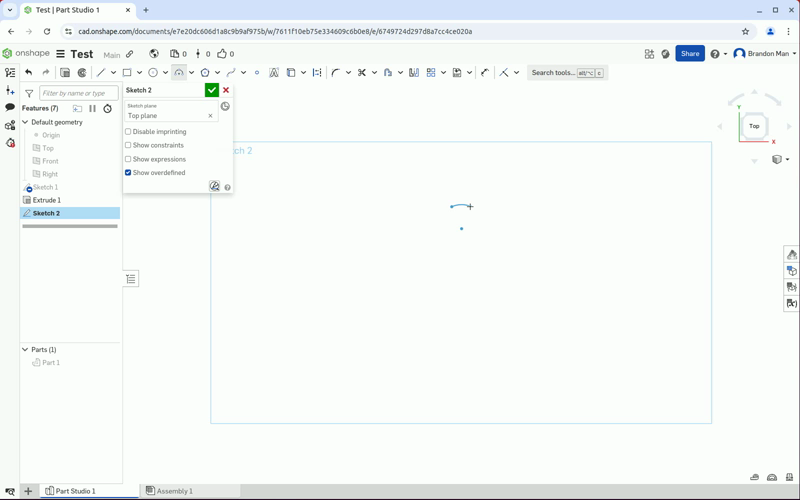
mouse_move(461, 216)
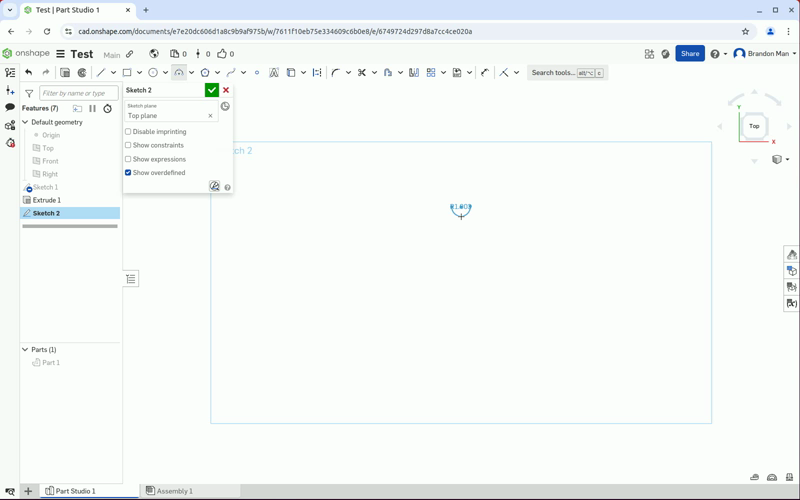
click(461, 216)
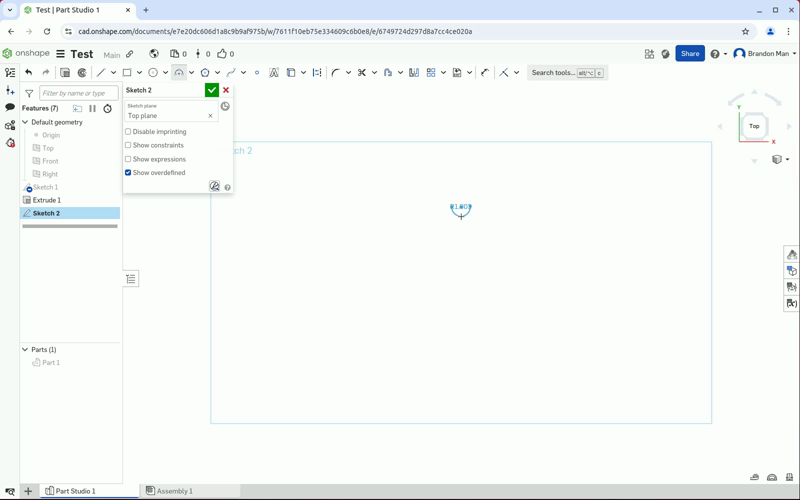
key_up(shift)
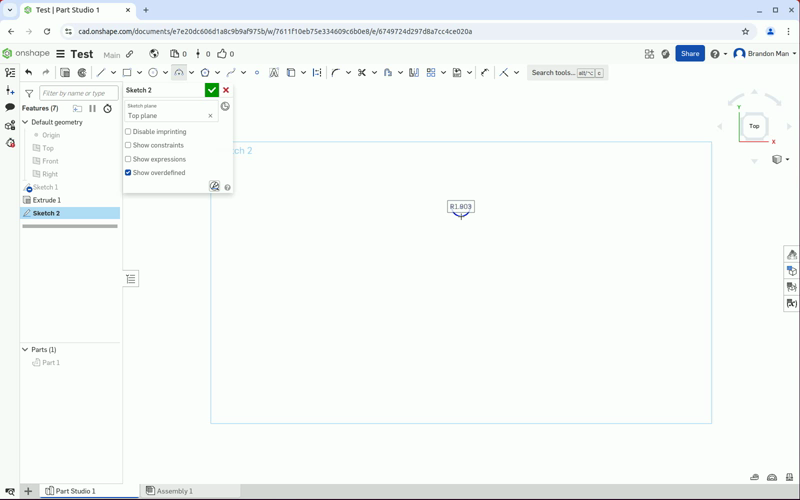
key(esc)
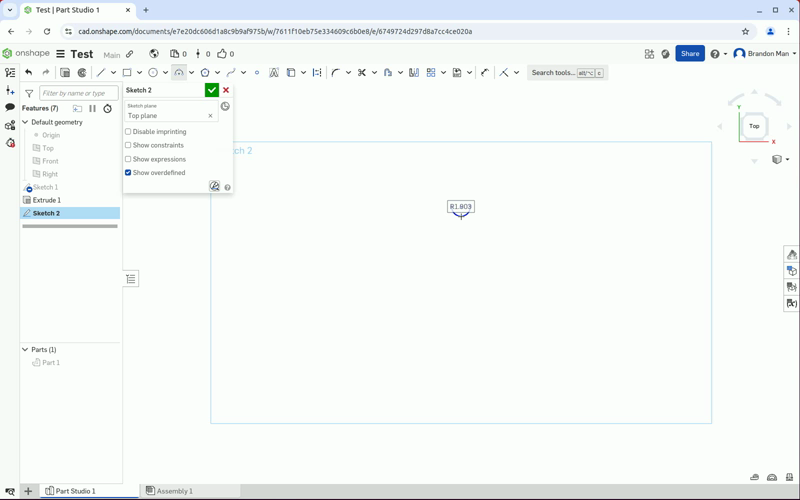
key(l)
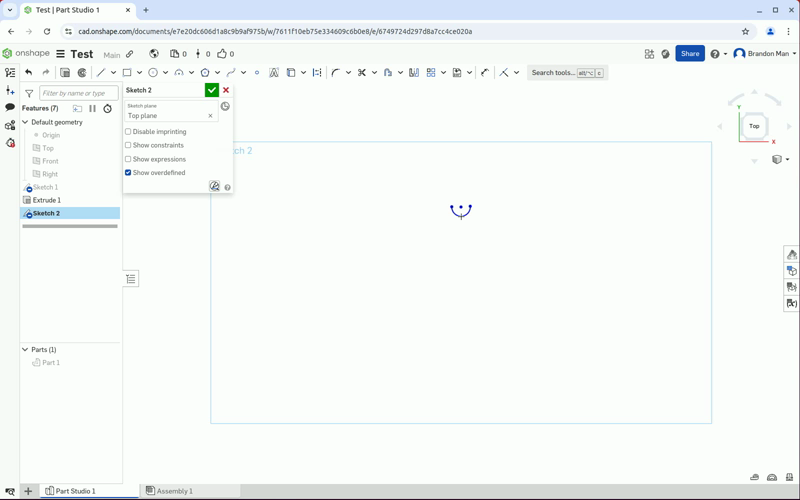
mouse_move(470, 206)
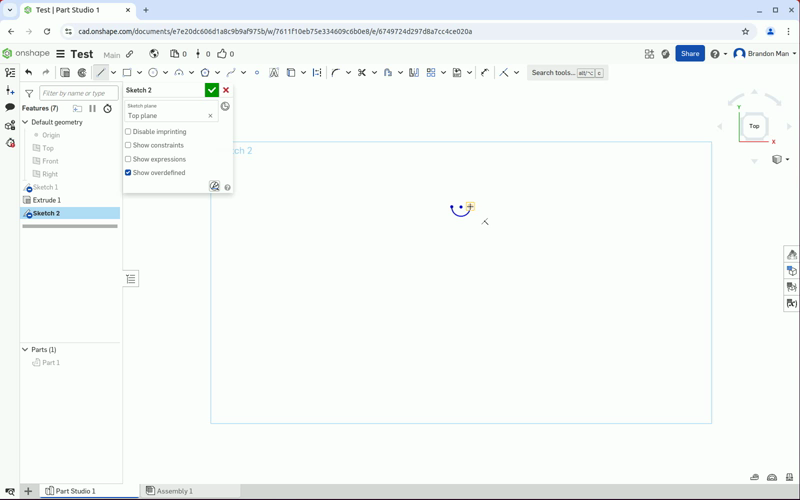
click(470, 206)
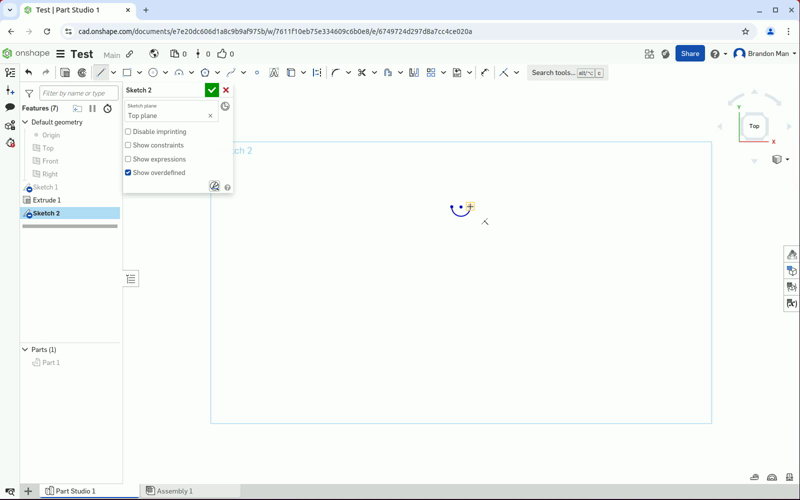
mouse_move(500, 206)
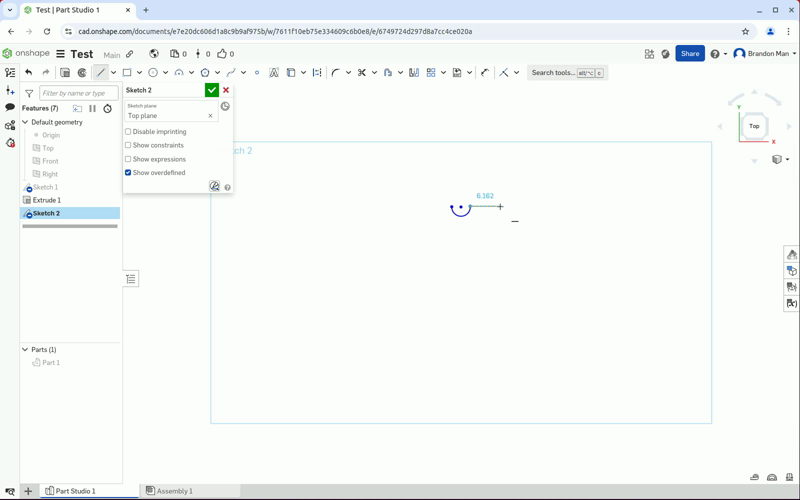
key_down(shift)
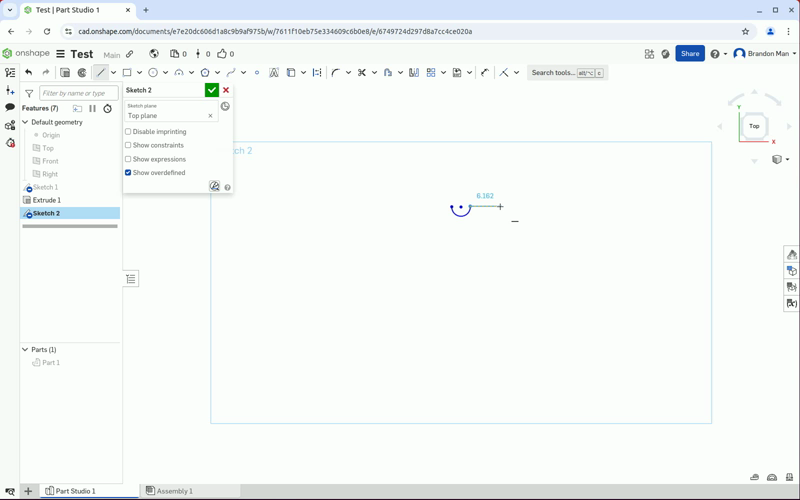
mouse_move(451, 206)
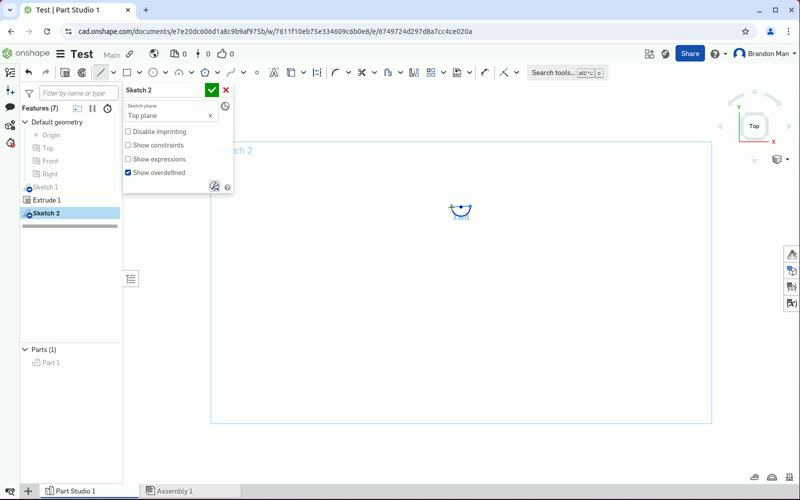
key_up(shift)
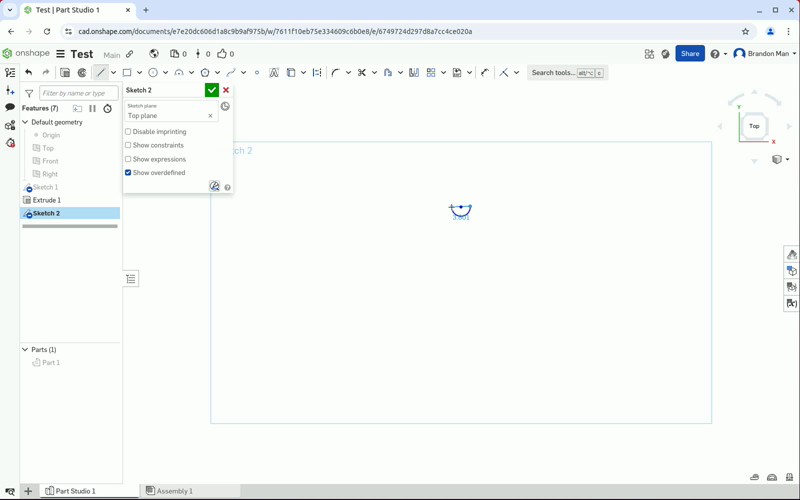
click(451, 206)
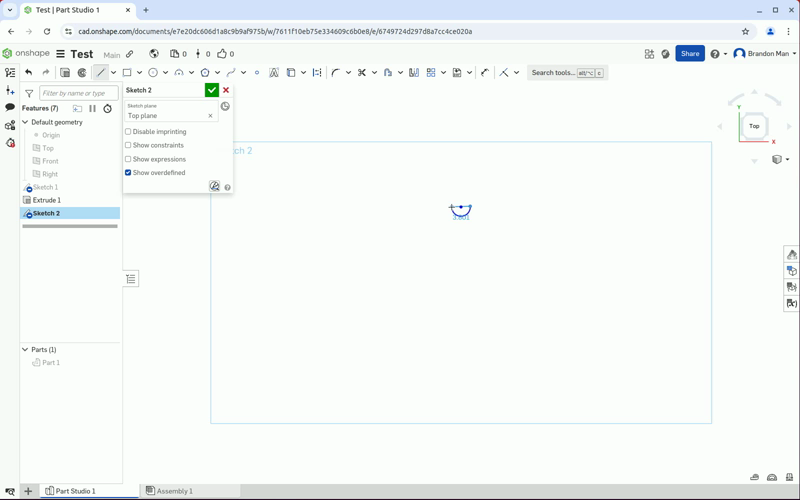
key(esc)
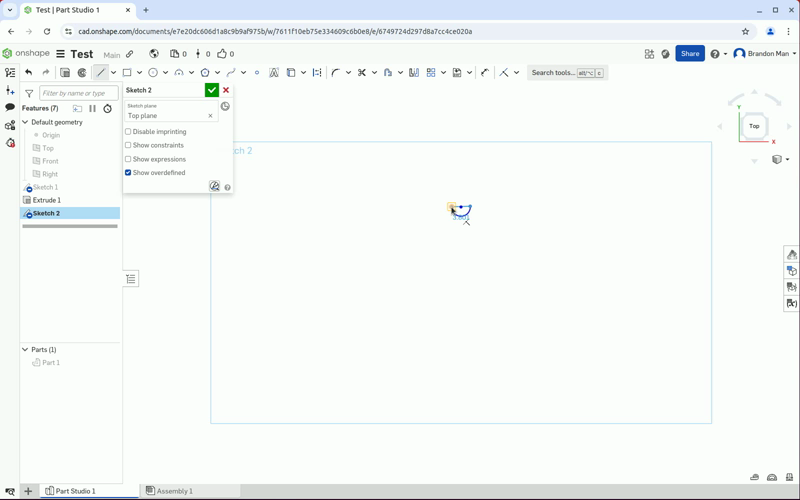
mouse_move(466, 212)
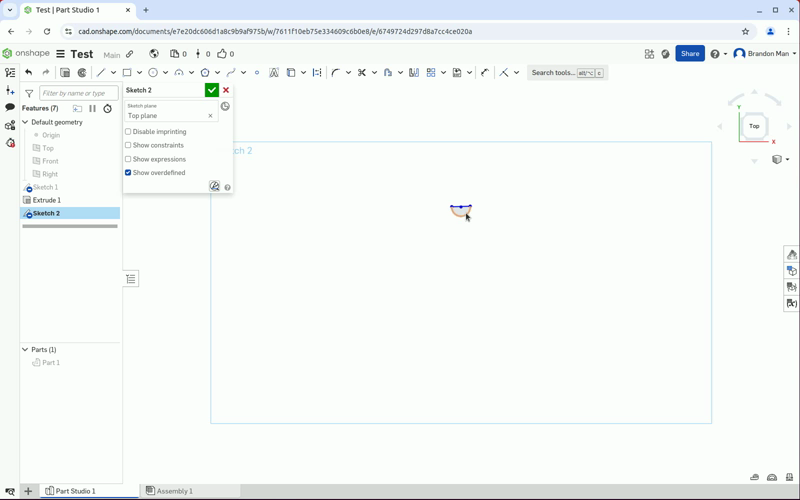
scroll(6)
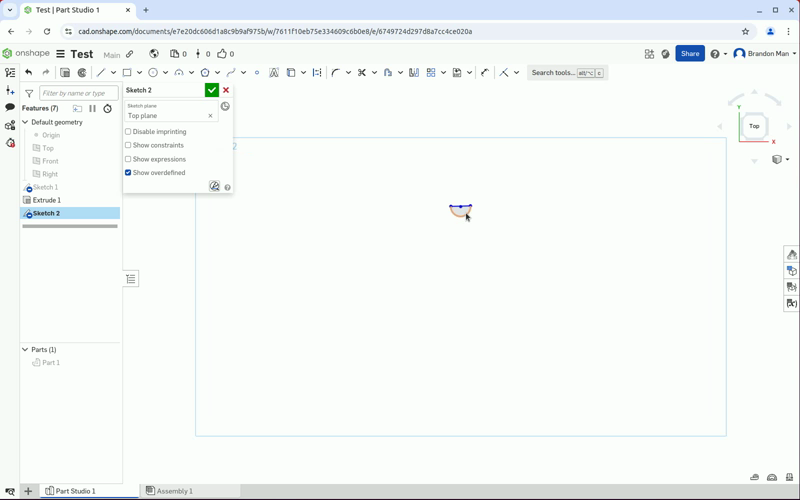
scroll(6)
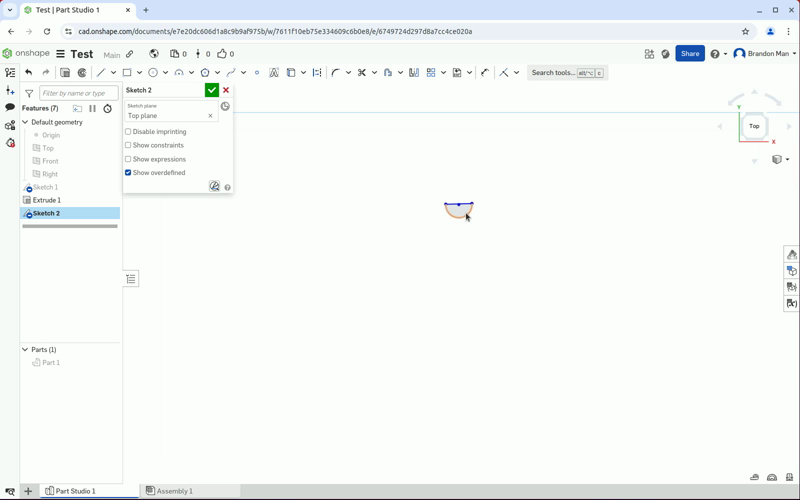
scroll(6)
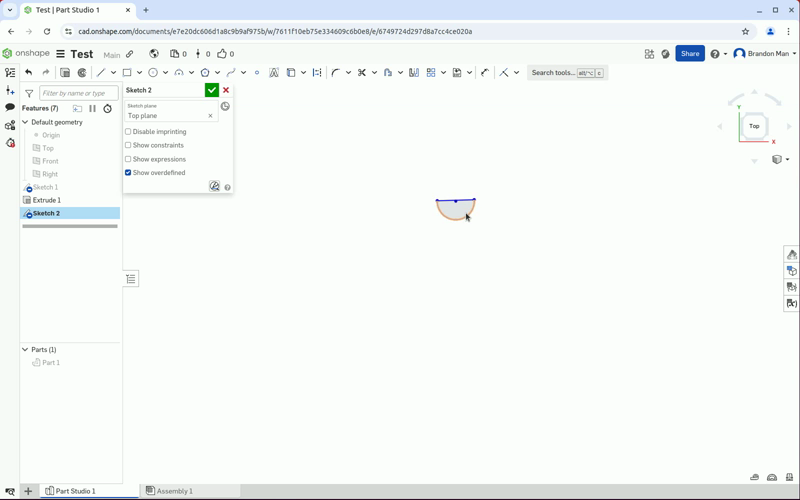
scroll(6)
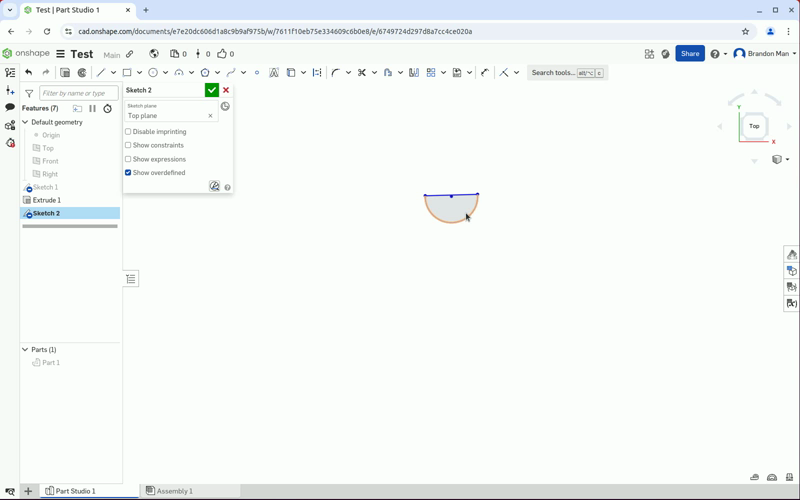
scroll(6)
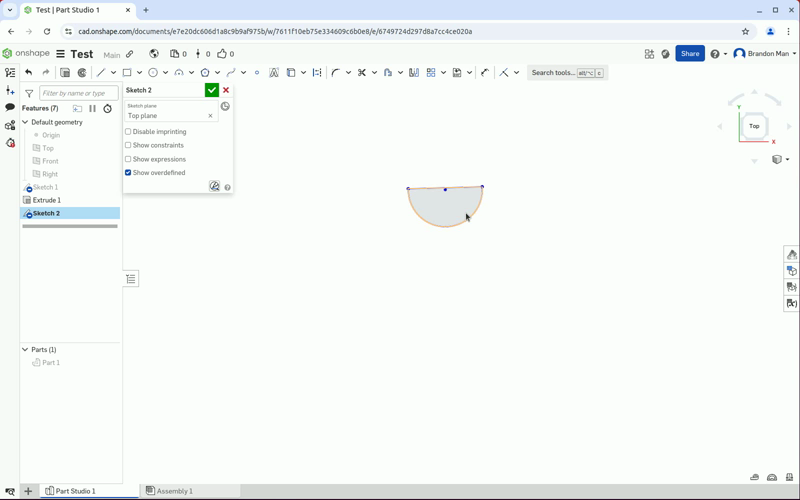
scroll(6)
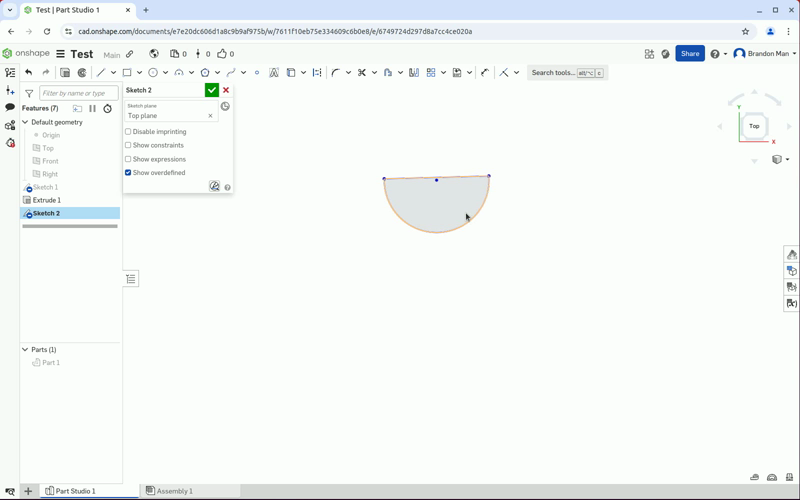
scroll(6)
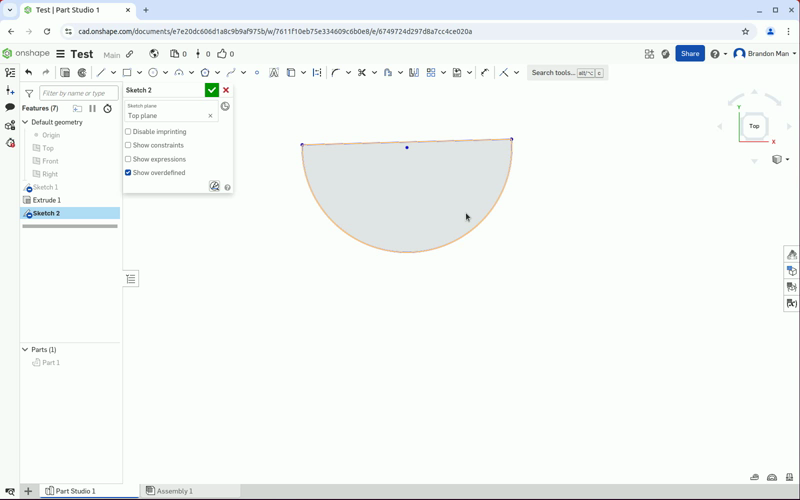
click(466, 212)
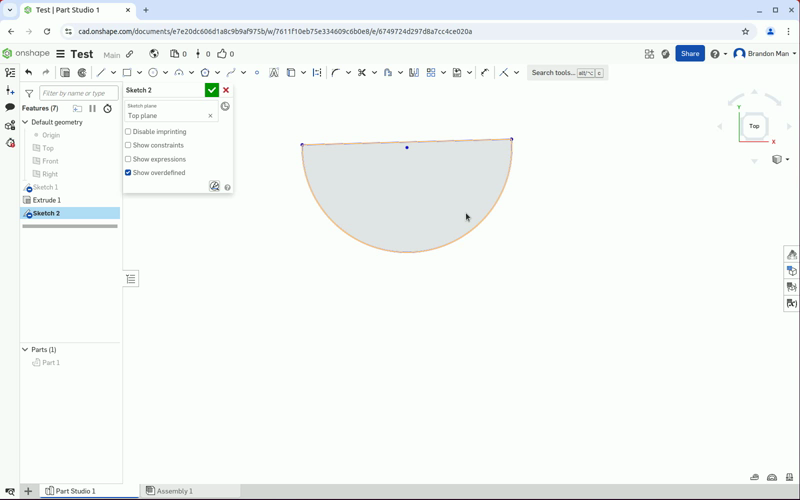
scroll(-6)
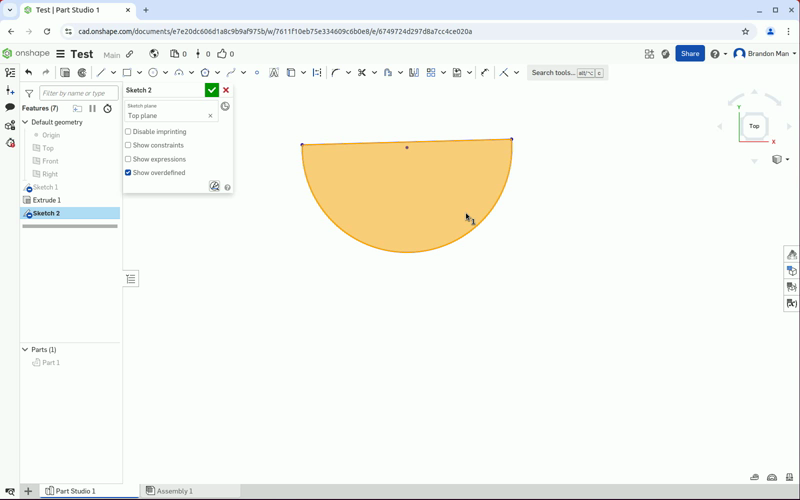
scroll(-6)
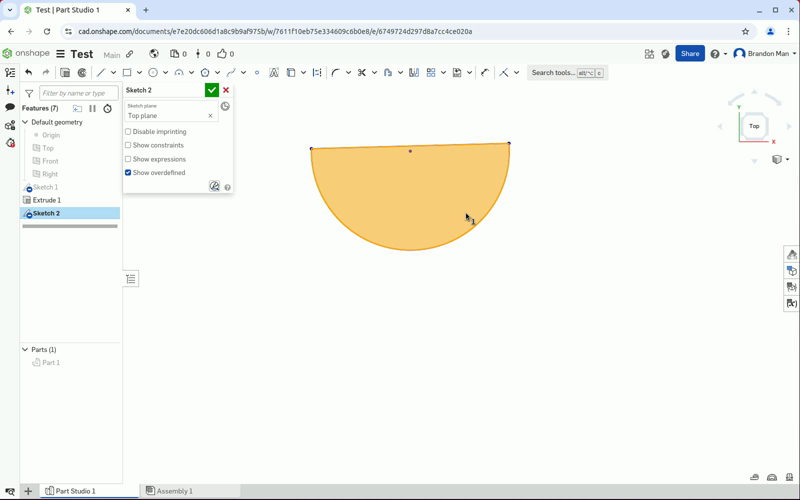
scroll(-6)
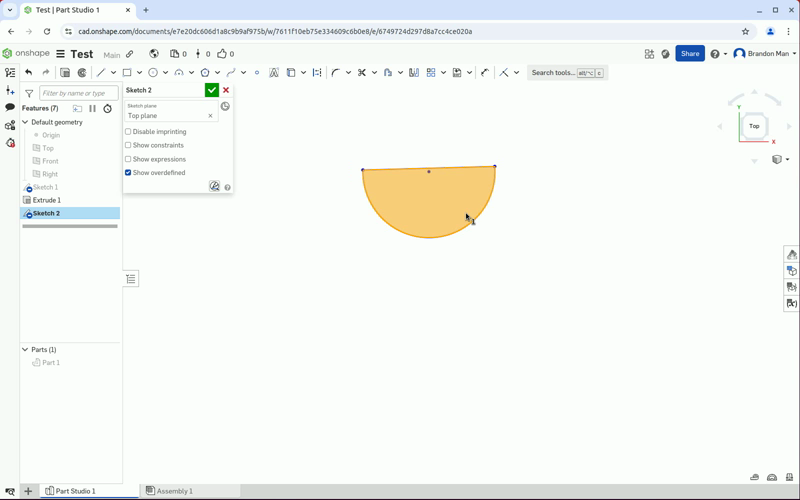
scroll(-6)
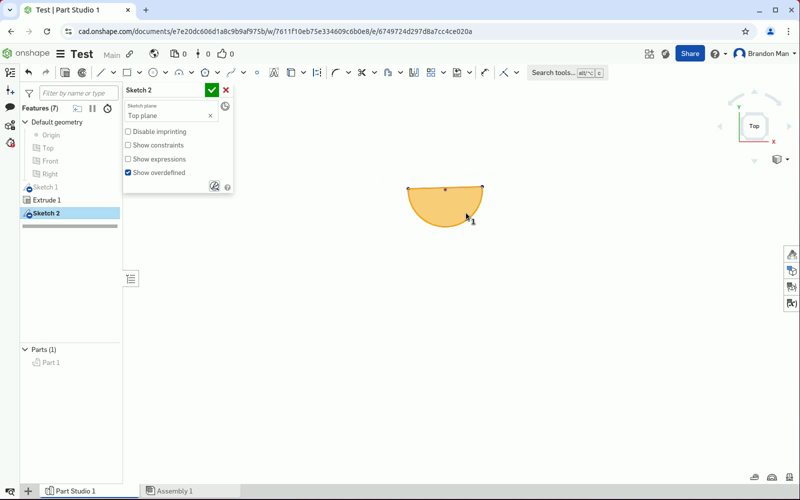
scroll(-6)
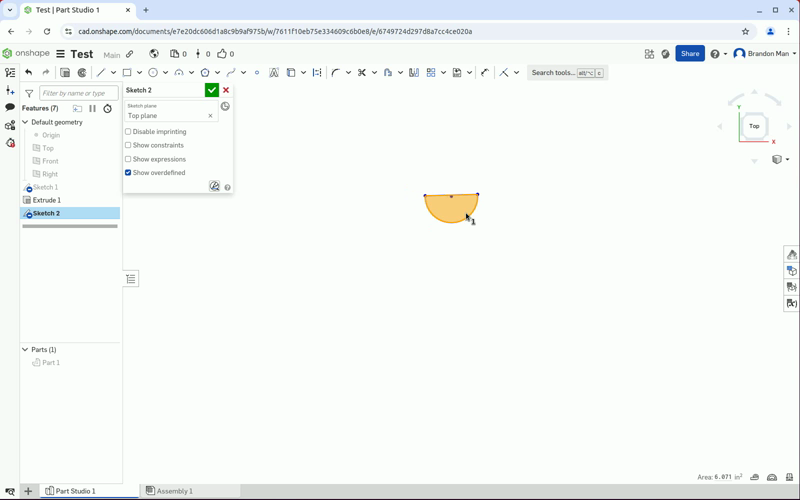
scroll(-6)
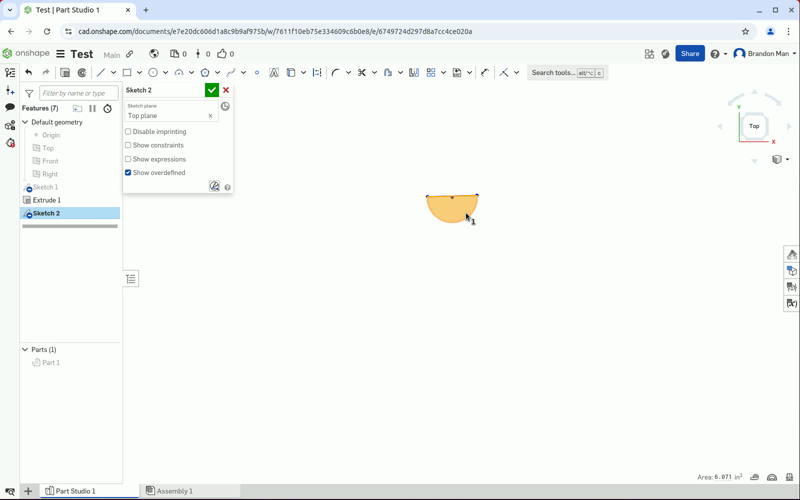
scroll(-6)
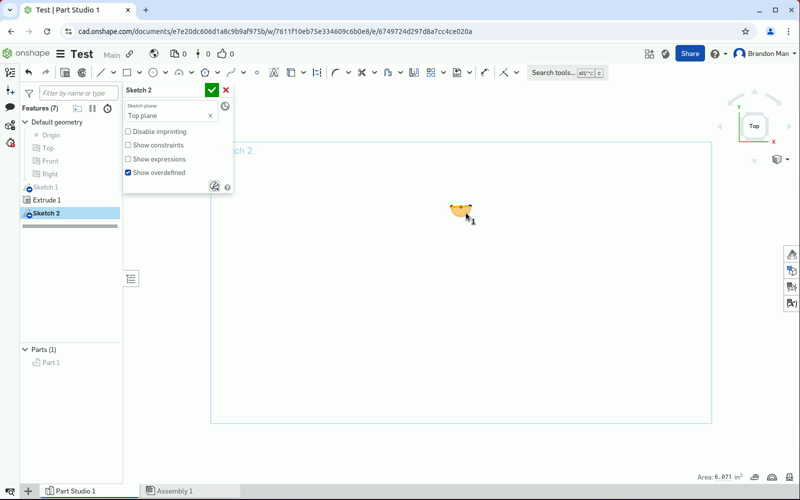
mouse_move(73, 352)
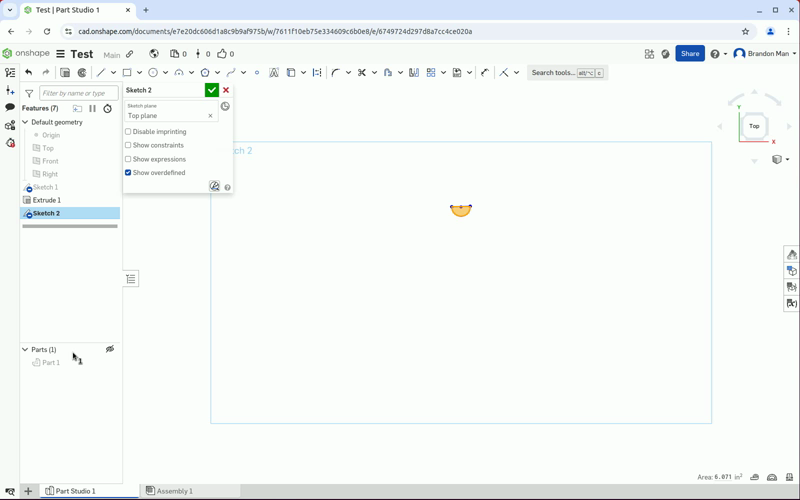
key(shift+y)
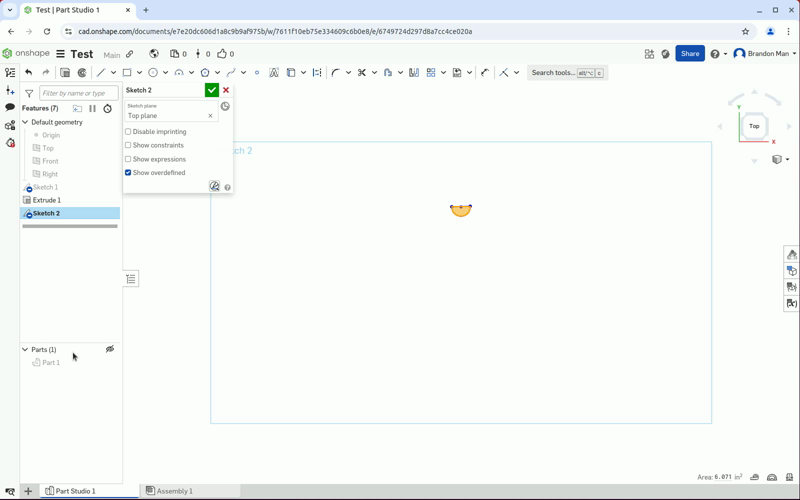
key(shift+e)
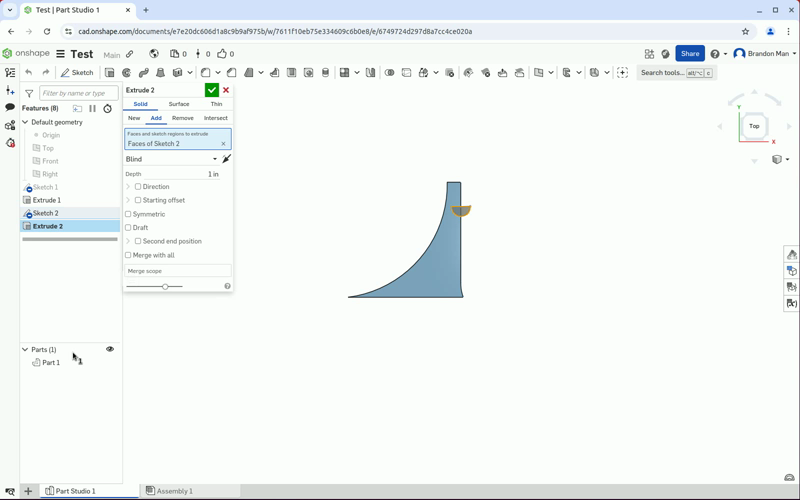
mouse_move(143, 106)
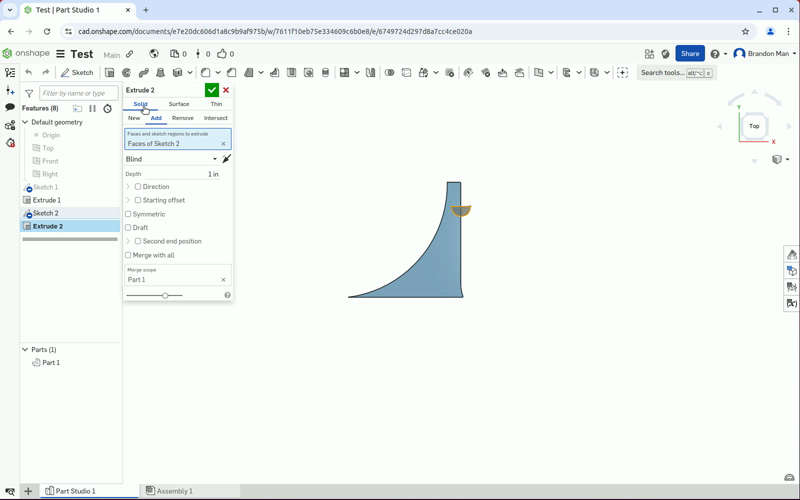
click(143, 106)
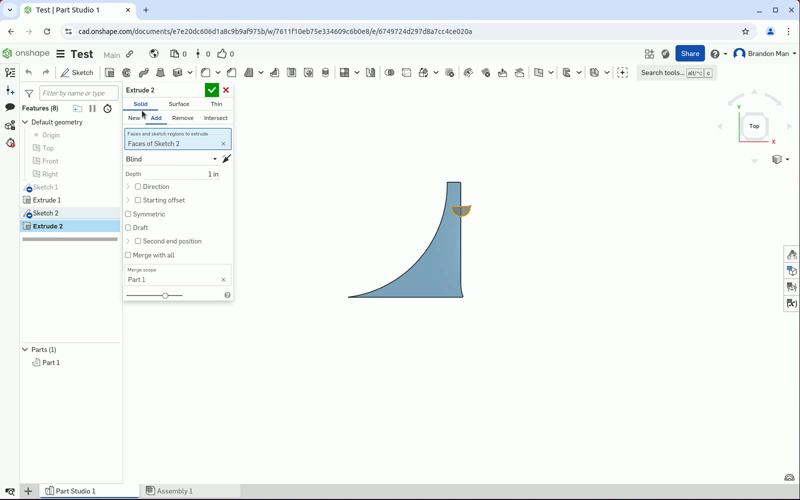
mouse_move(137, 120)
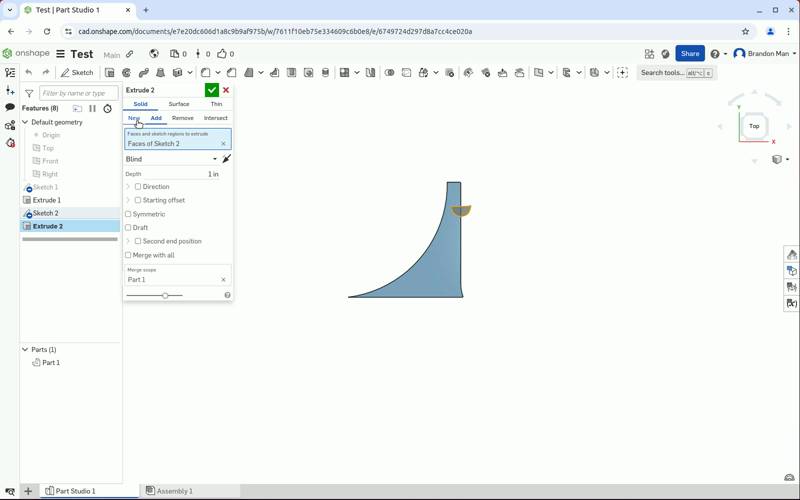
click(137, 120)
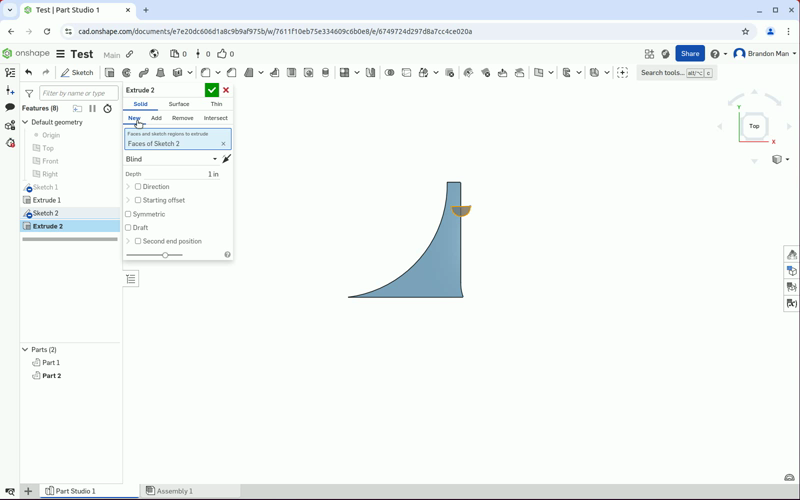
key(tab, 4)
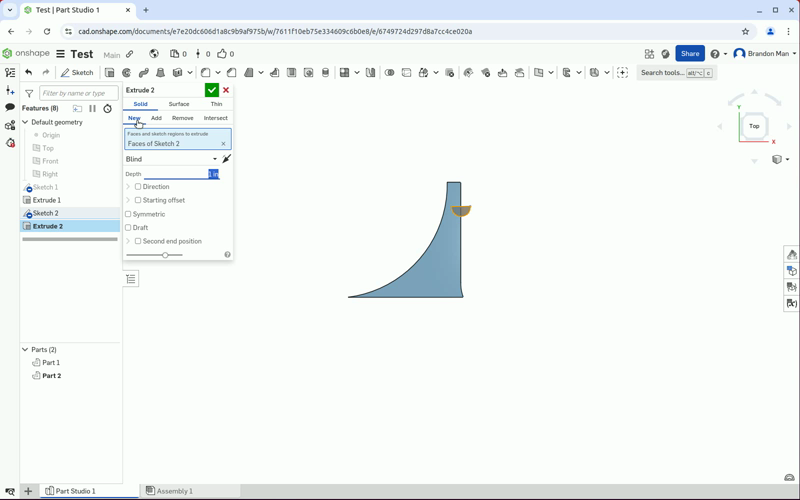
text(11.795)
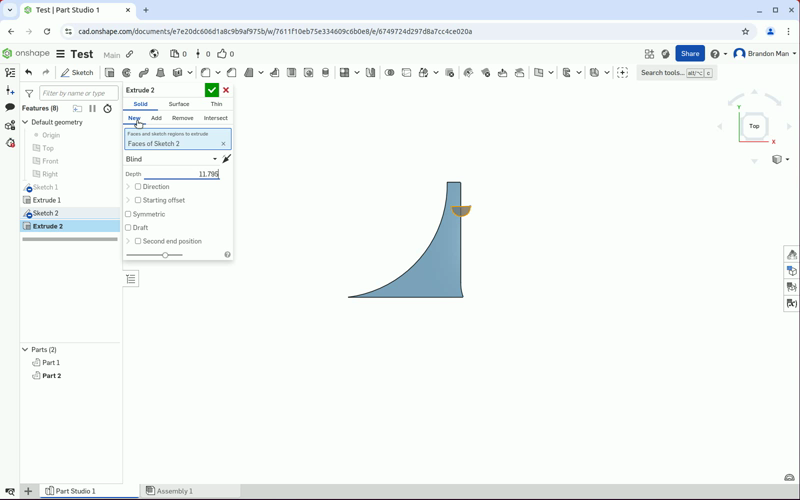
key(enter)
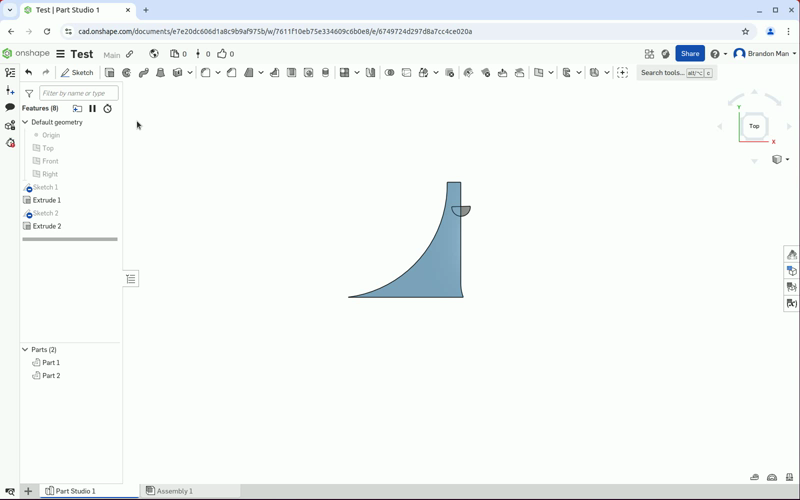
key(shift+h)
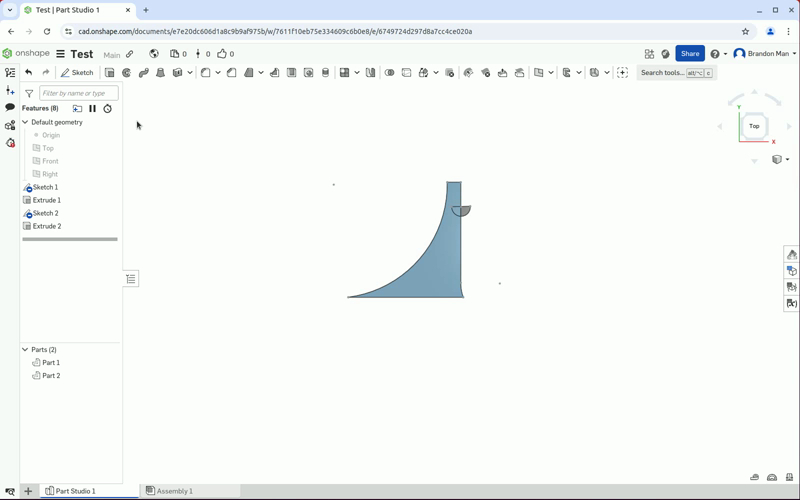
key(shift+h)
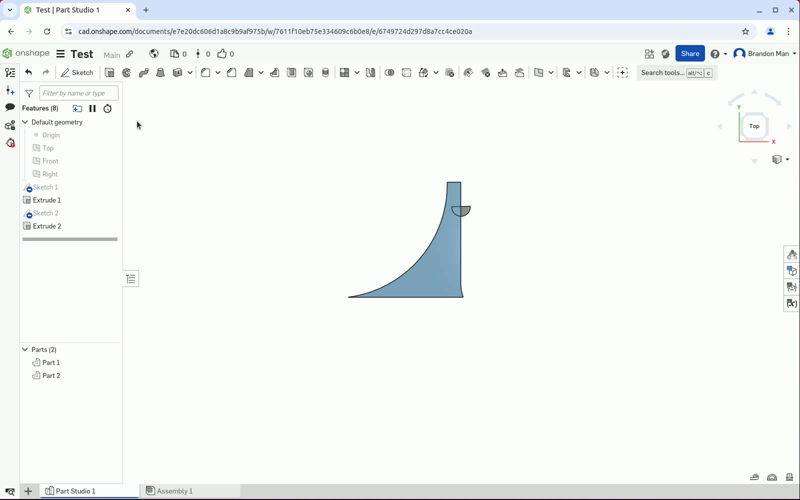
mouse_move(73, 189)
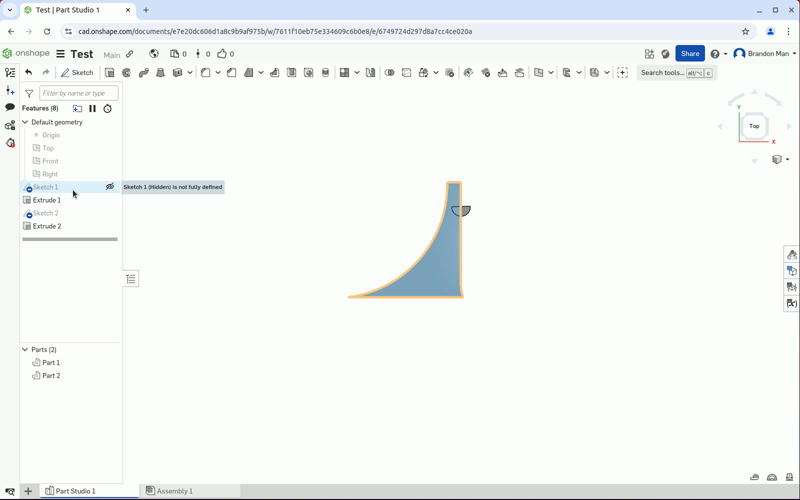
click(73, 189)
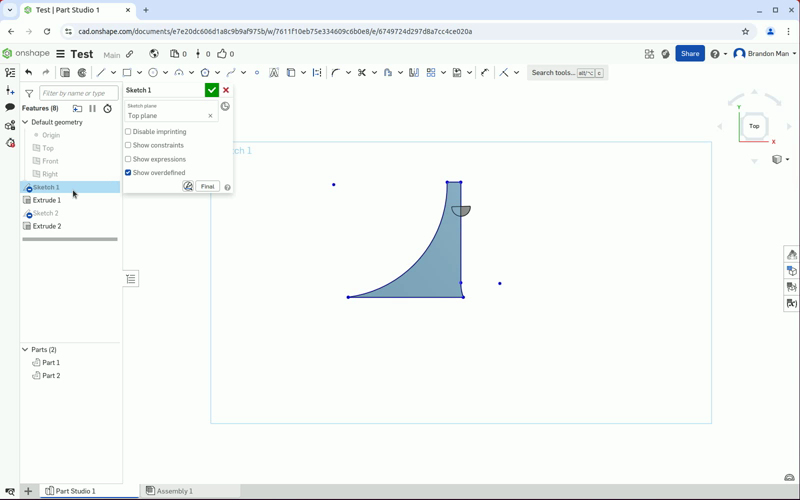
mouse_move(229, 92)
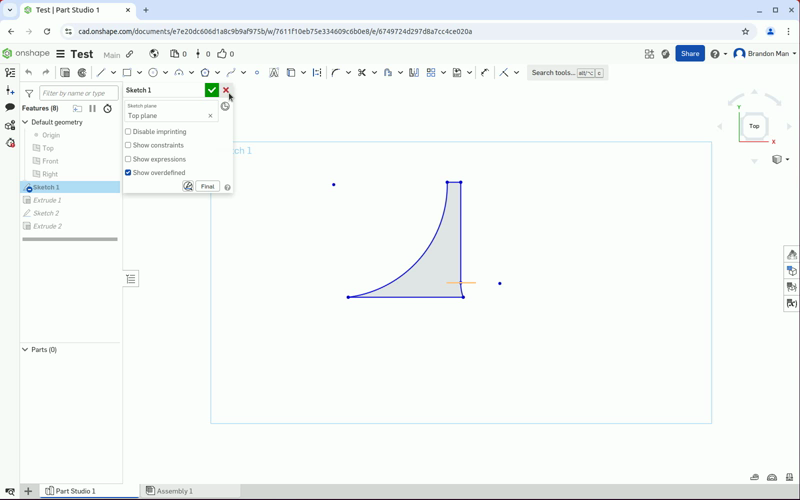
click(229, 92)
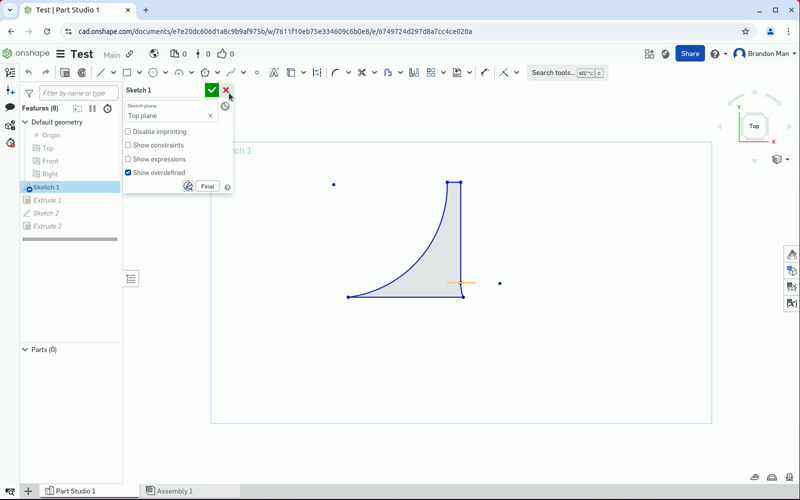
key(shift+s)
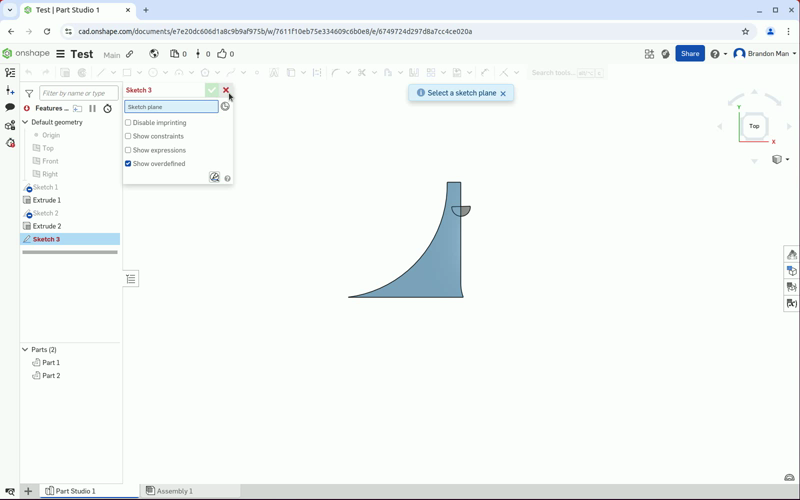
mouse_move(73, 150)
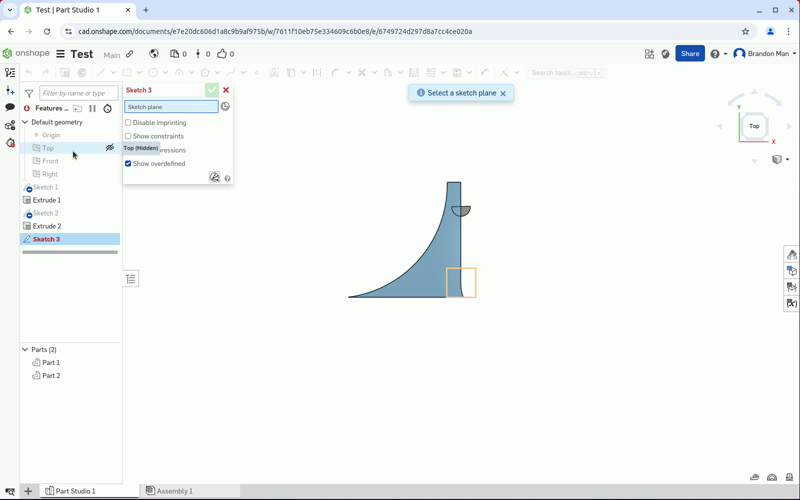
click(73, 150)
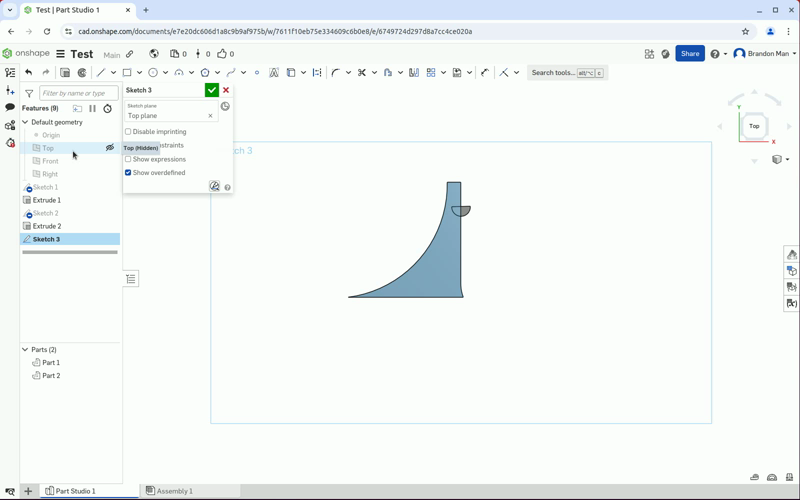
mouse_move(73, 352)
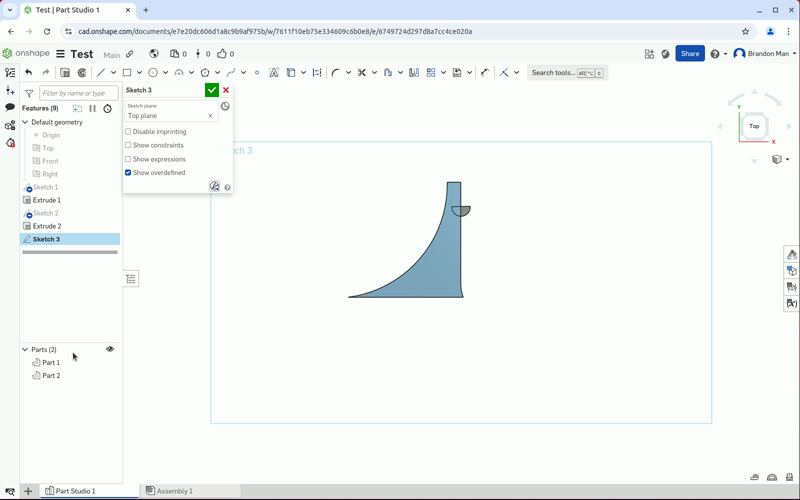
key(y)
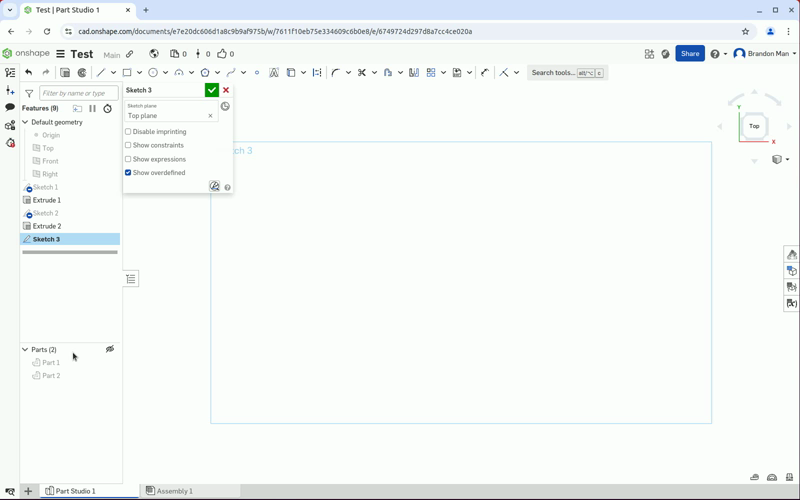
key(l)
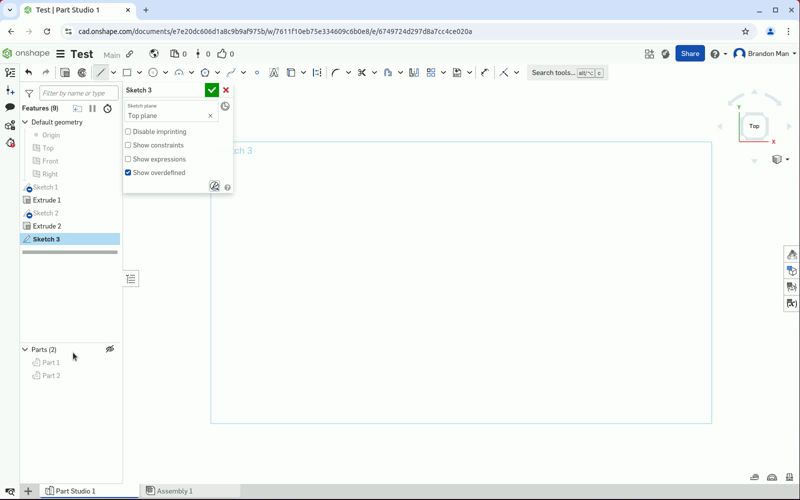
key_down(shift)
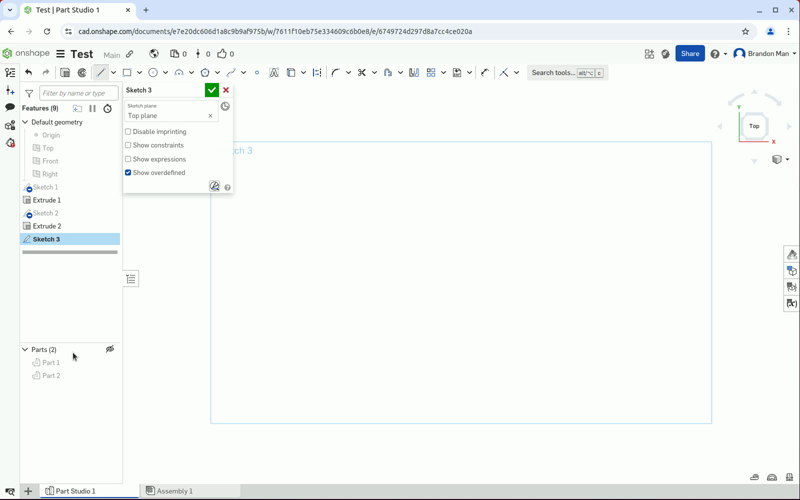
mouse_move(383, 348)
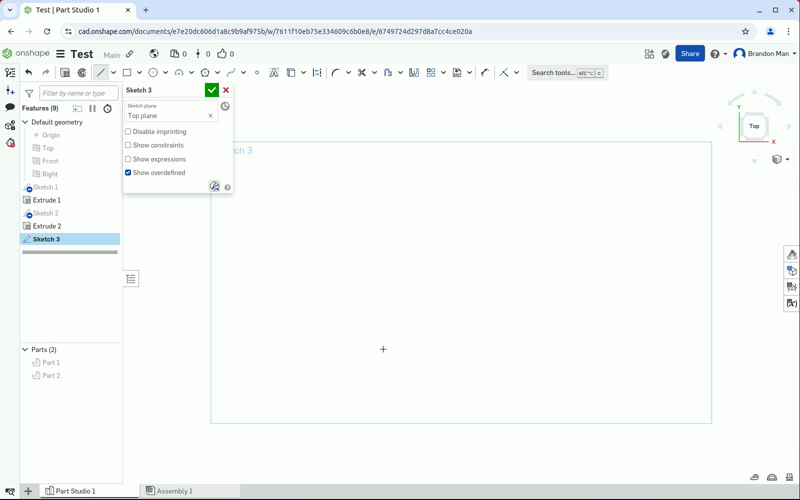
click(383, 348)
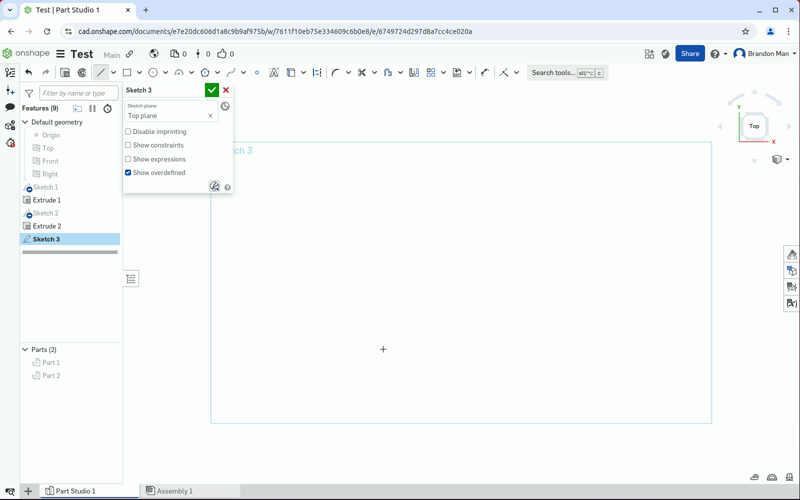
key_up(shift)
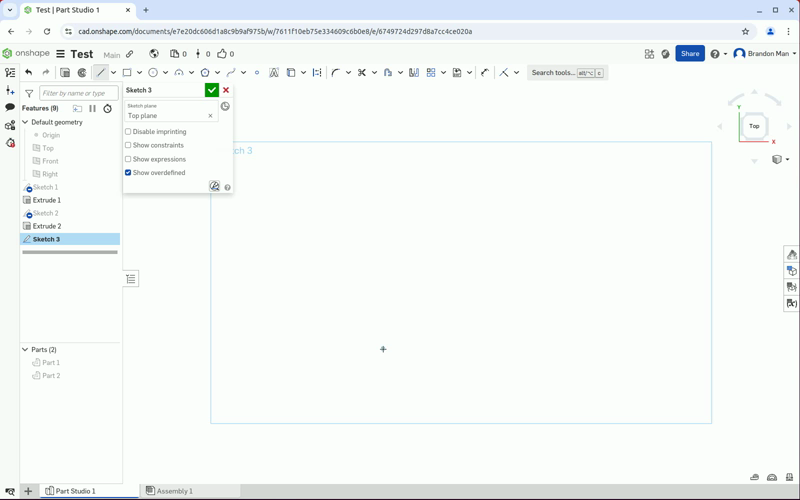
key_down(shift)
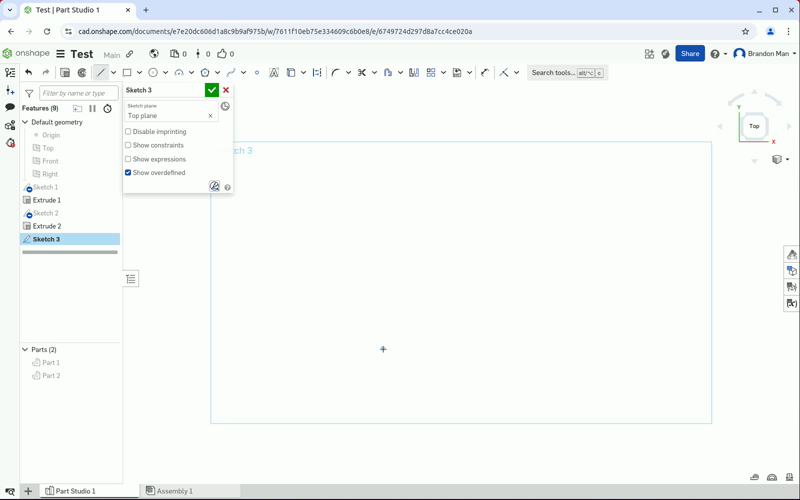
mouse_move(536, 350)
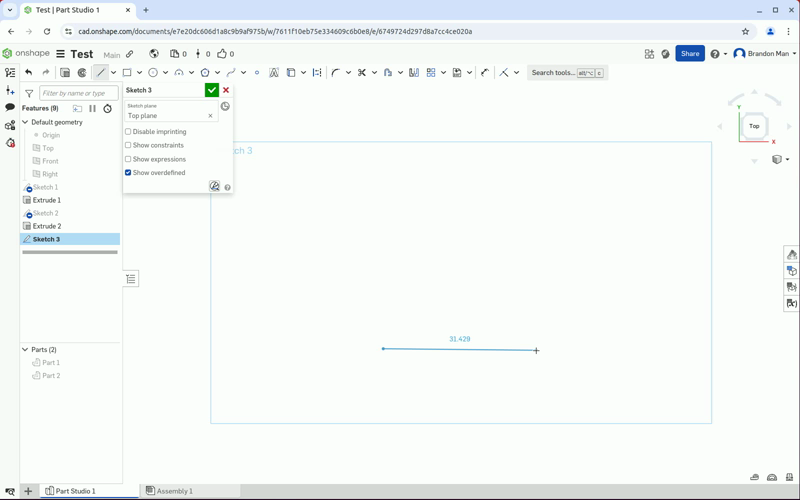
click(536, 350)
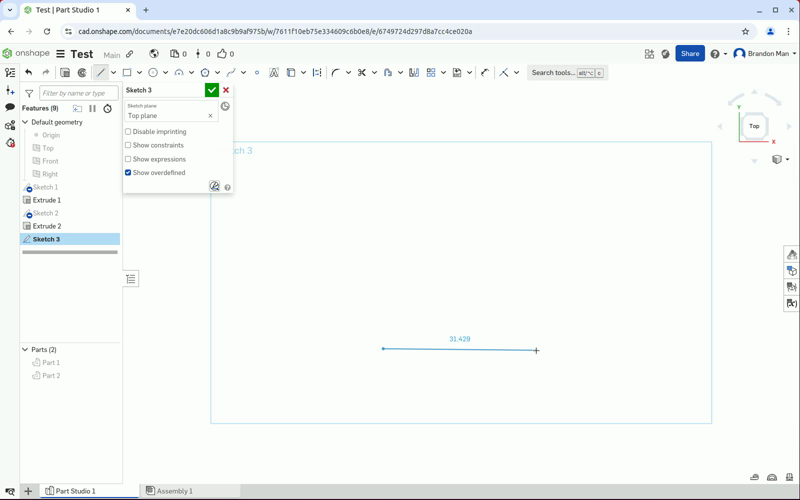
key_up(shift)
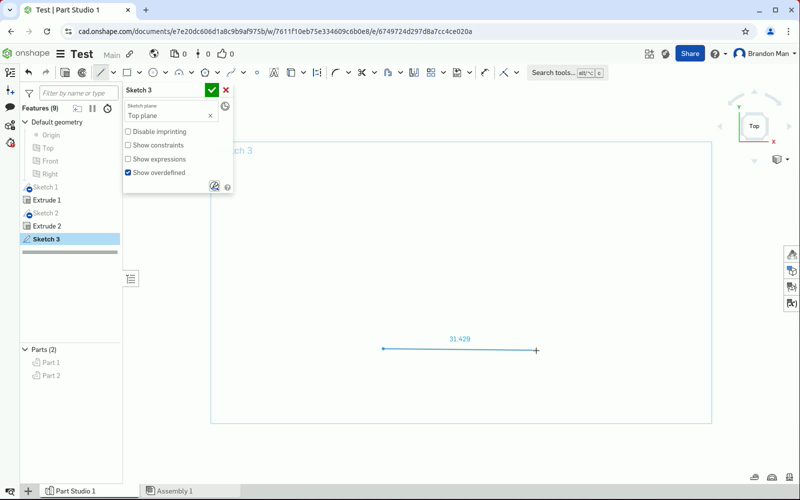
key_down(shift)
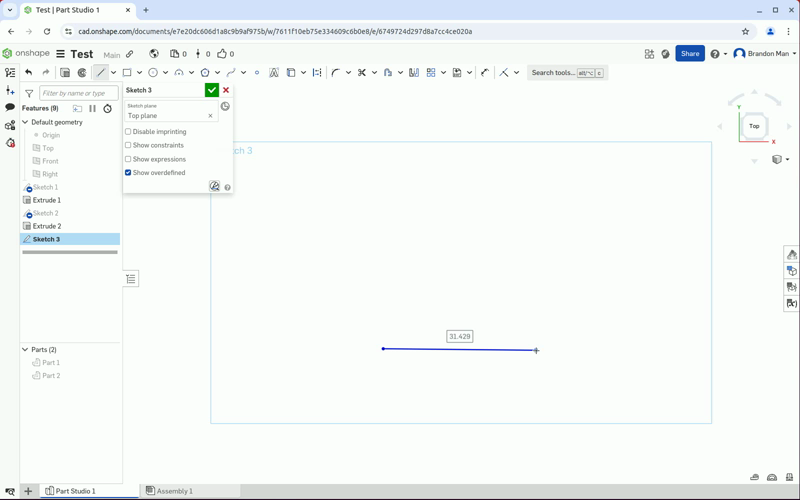
mouse_move(566, 350)
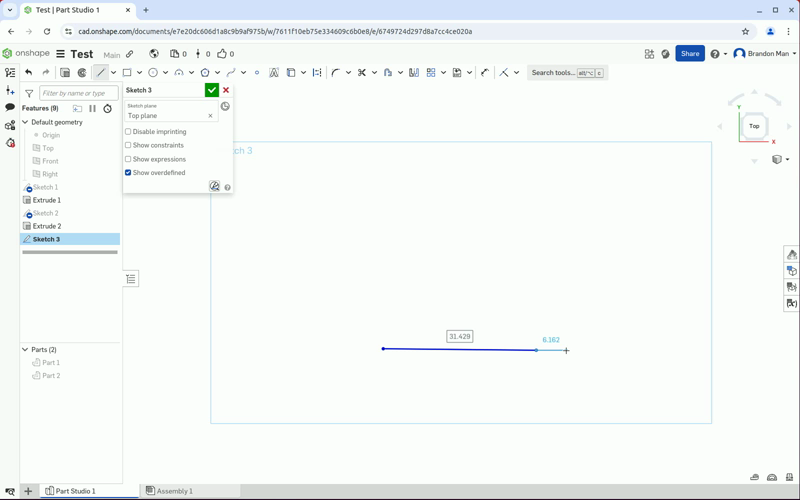
mouse_move(530, 339)
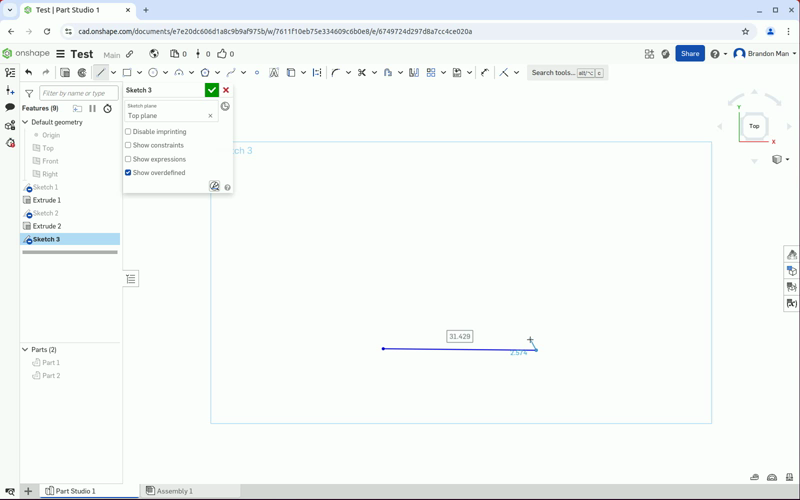
click(530, 339)
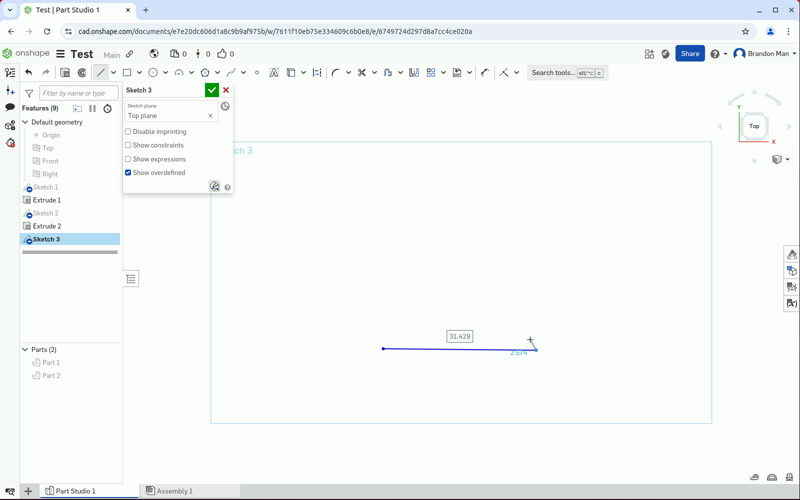
key_up(shift)
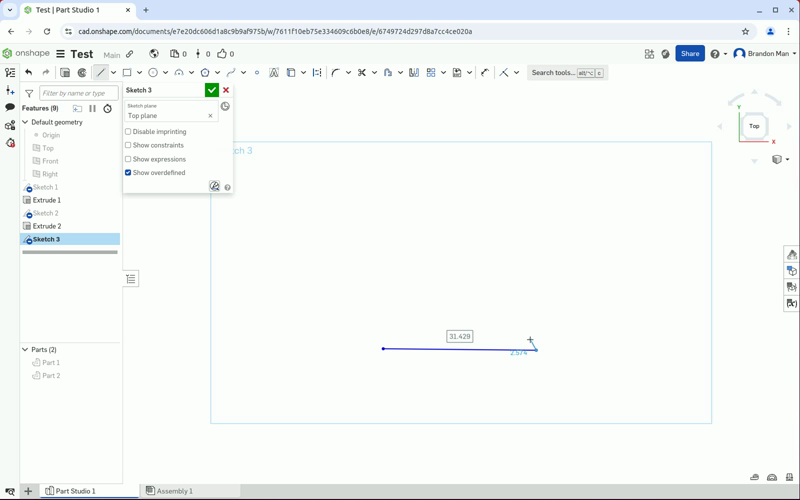
key_down(shift)
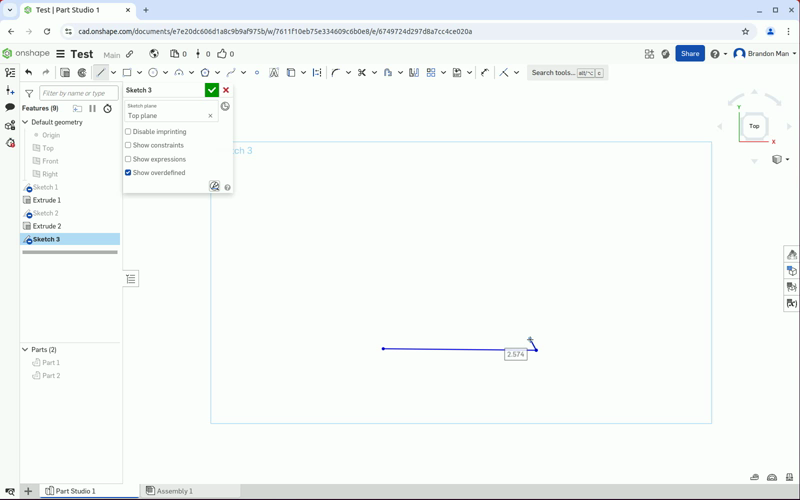
mouse_move(460, 214)
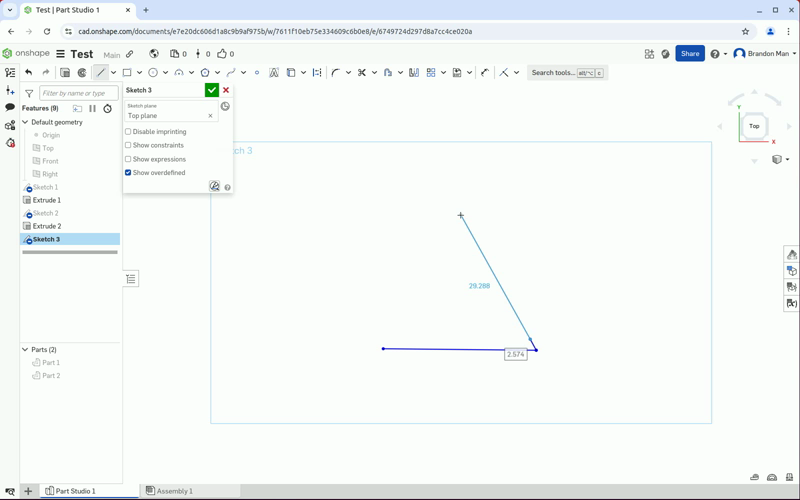
click(460, 214)
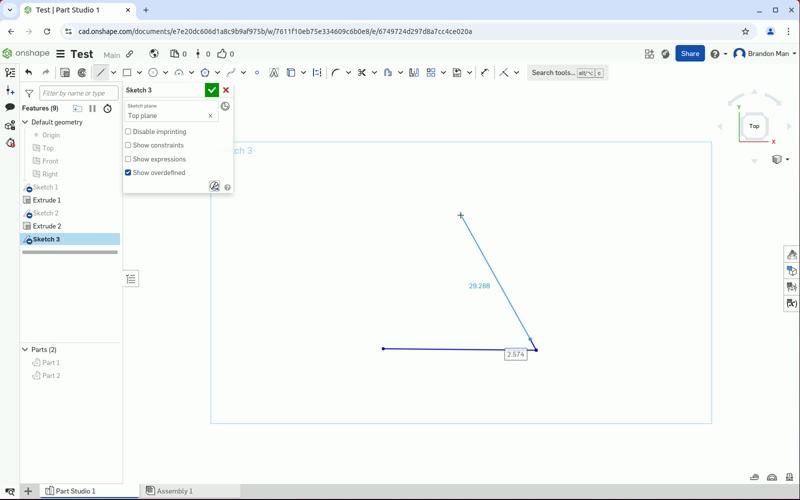
key_up(shift)
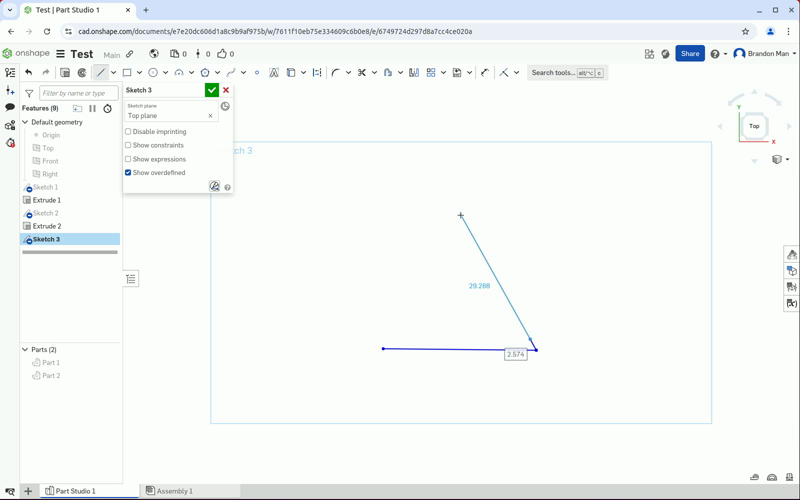
key_down(shift)
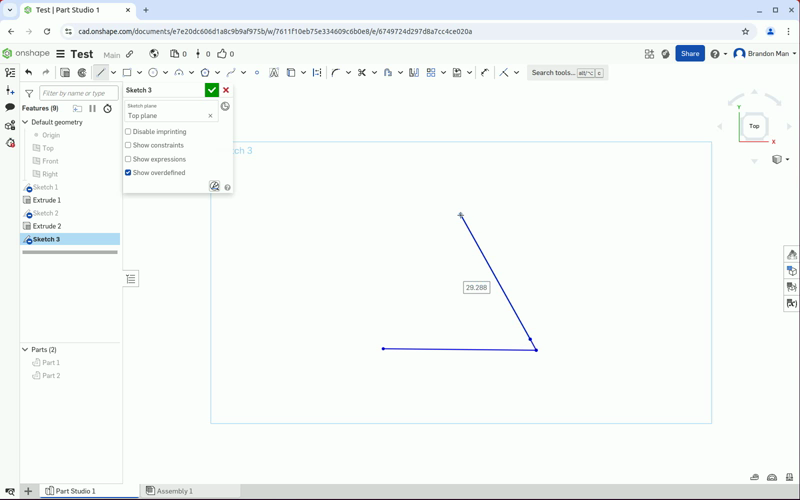
mouse_move(383, 348)
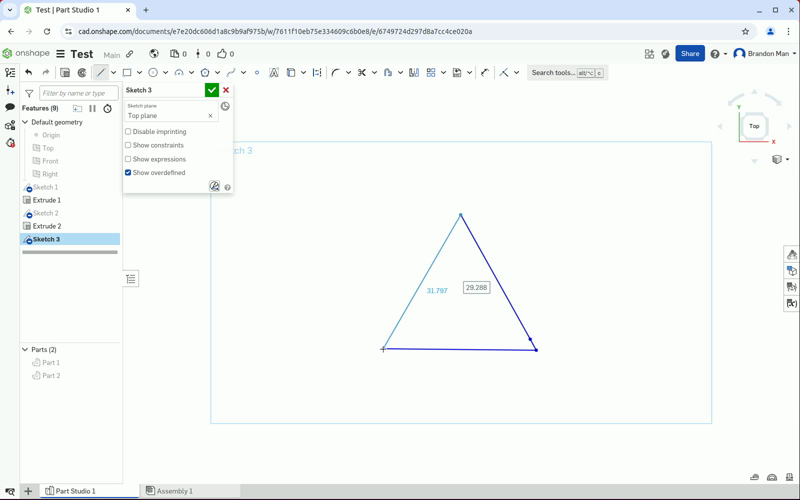
key_up(shift)
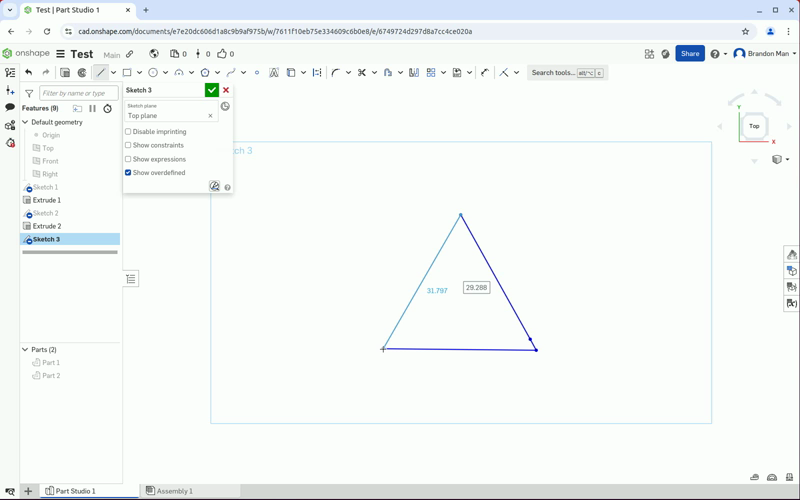
click(383, 348)
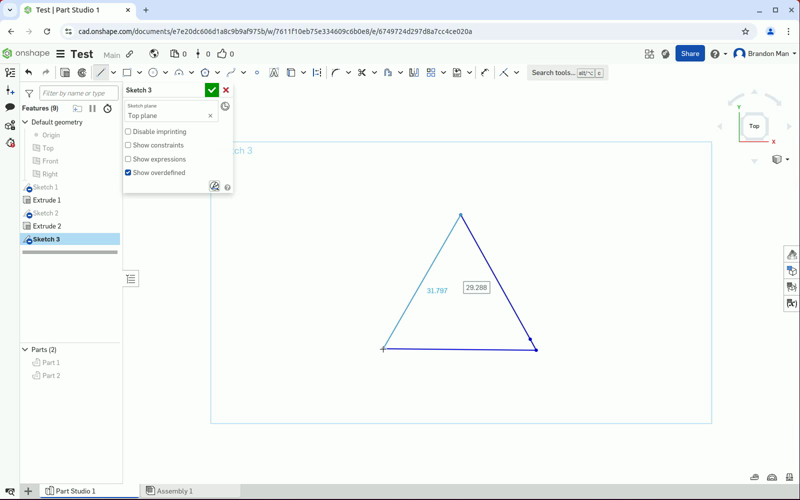
key(esc)
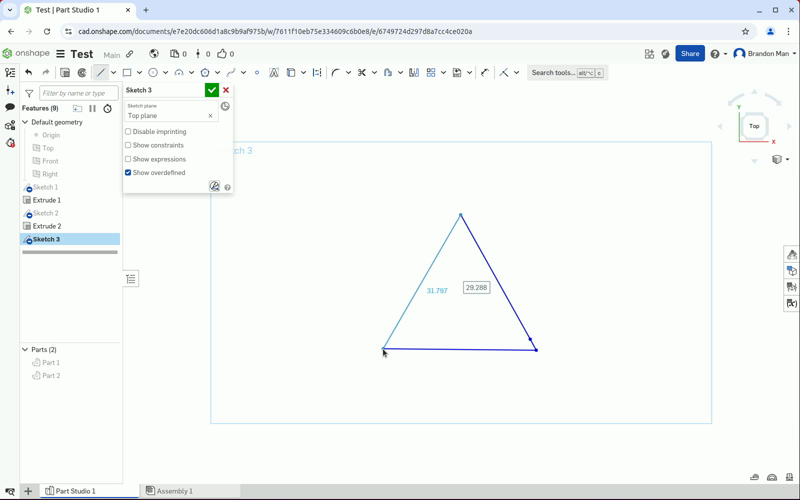
key(l)
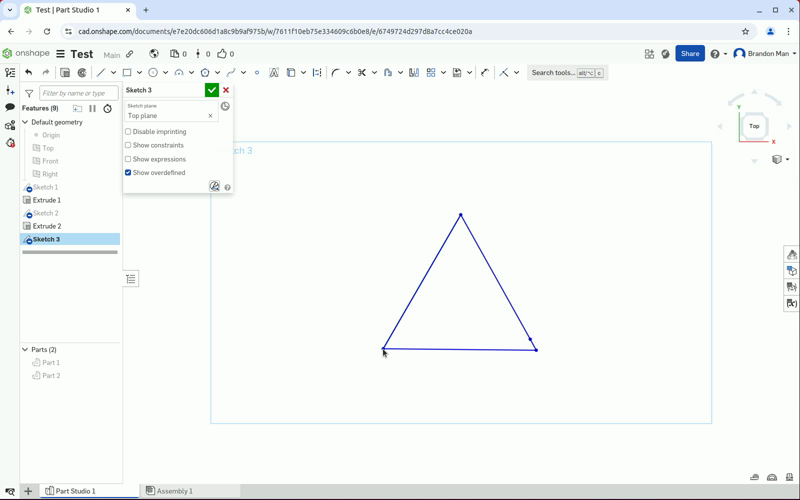
key_down(shift)
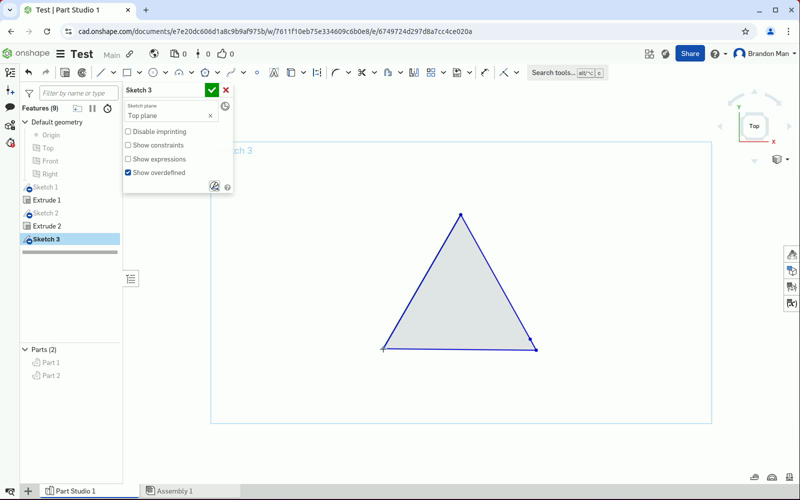
mouse_move(402, 339)
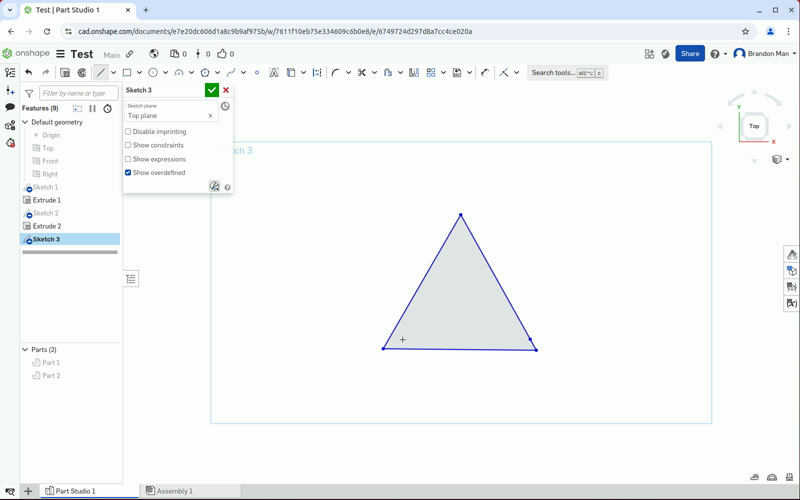
click(402, 339)
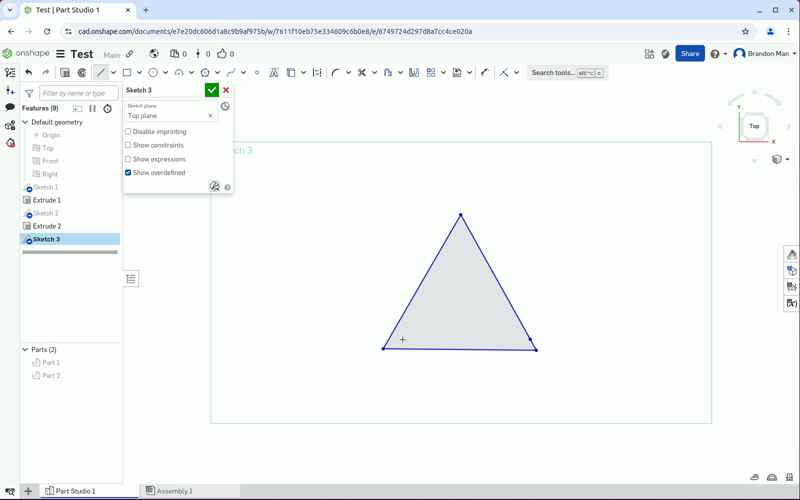
key_up(shift)
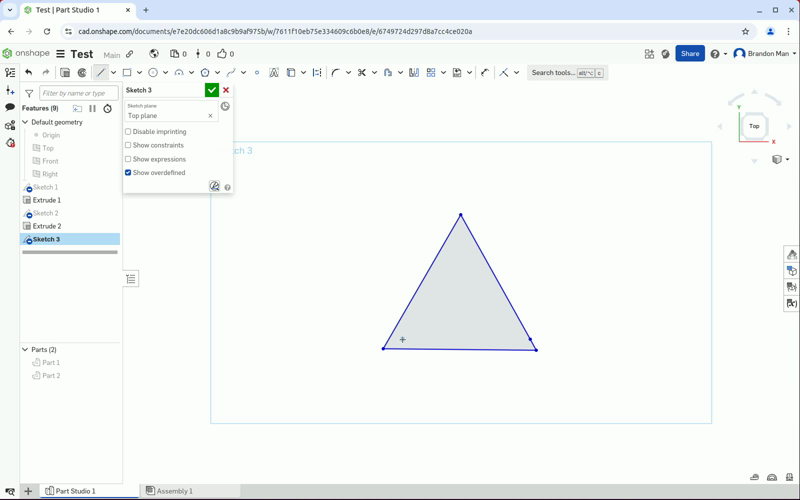
key_down(shift)
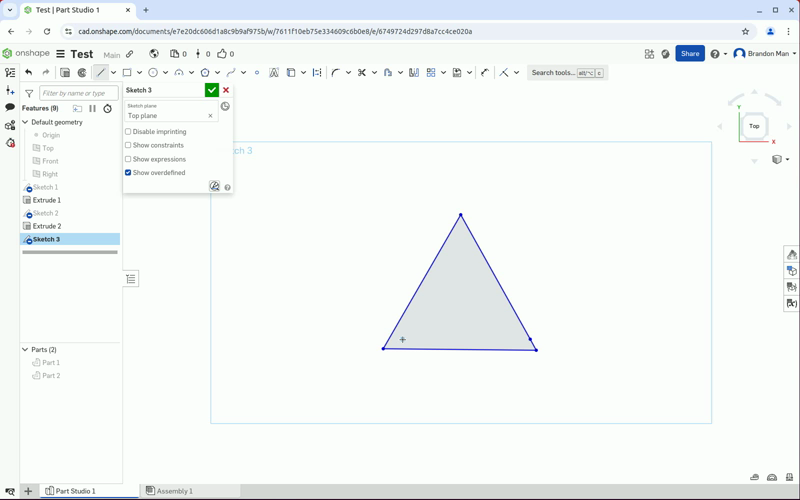
mouse_move(517, 339)
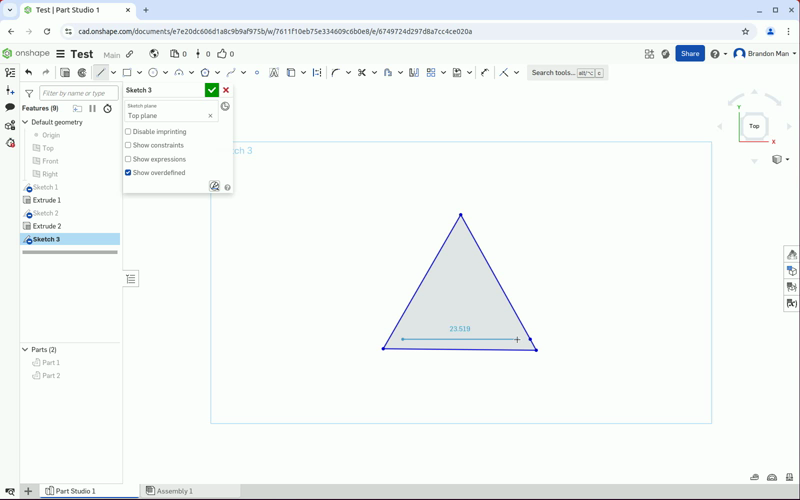
click(517, 339)
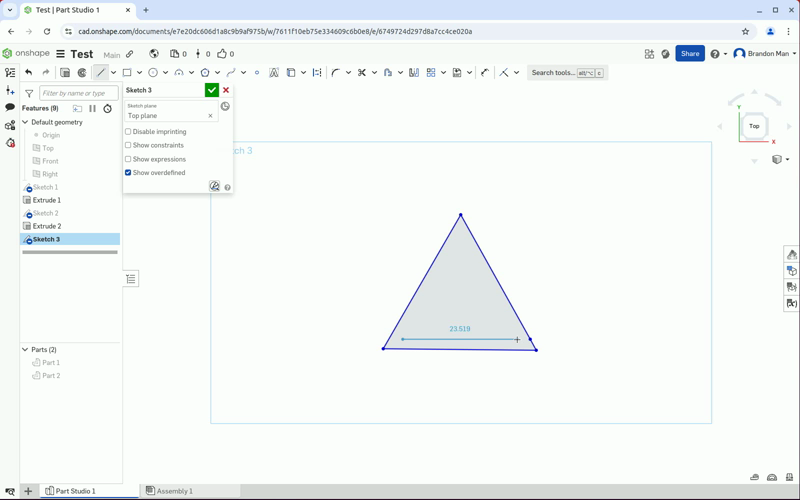
key_up(shift)
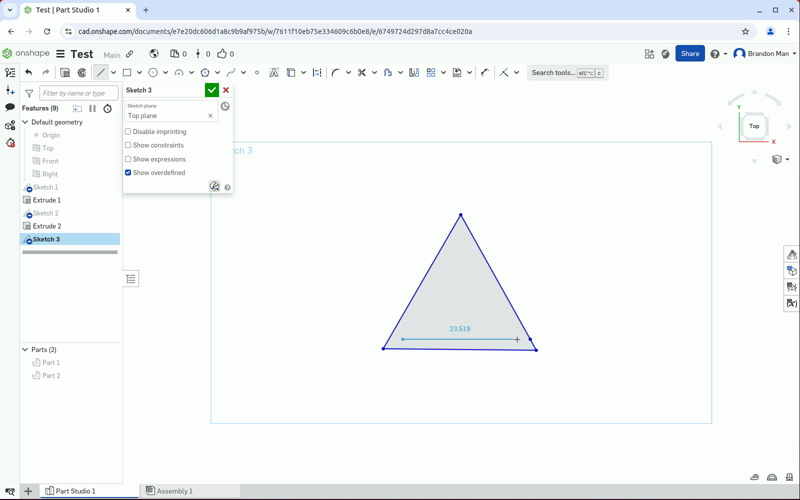
key_down(shift)
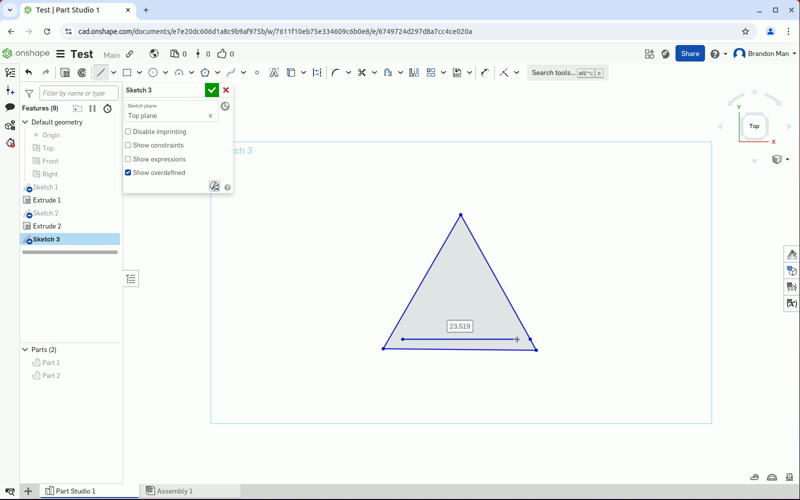
mouse_move(460, 239)
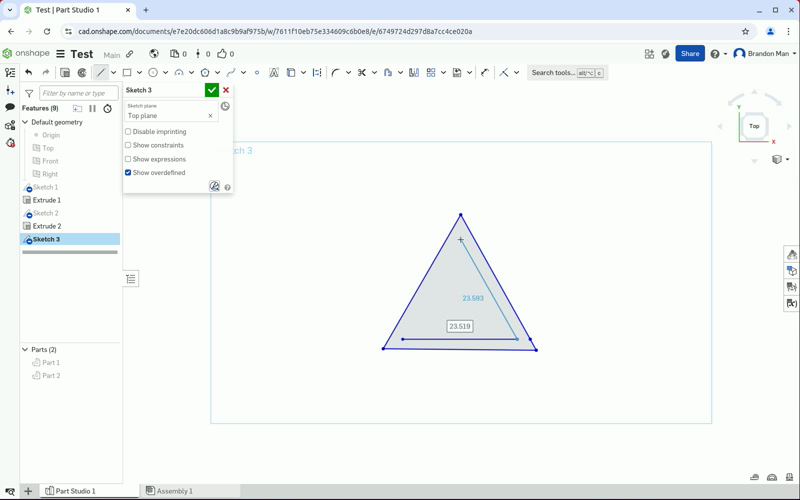
click(460, 239)
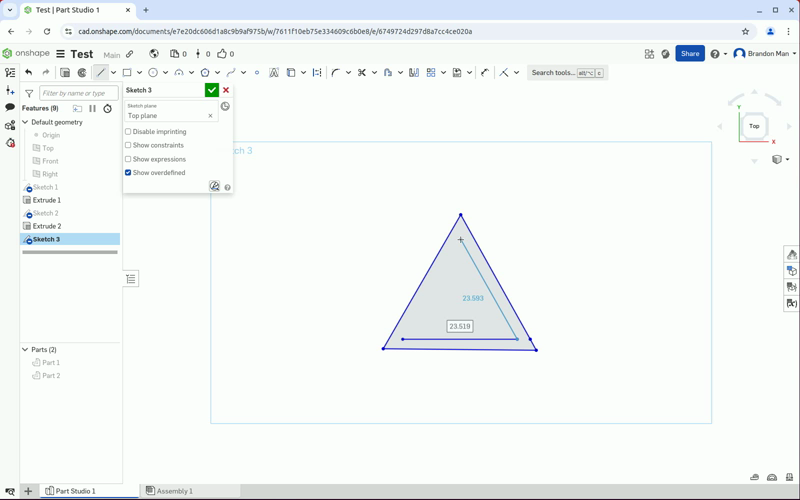
key_up(shift)
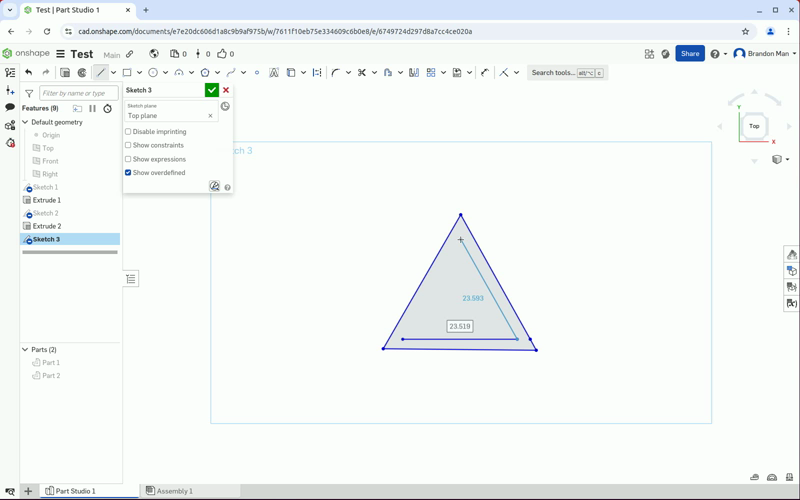
key_down(shift)
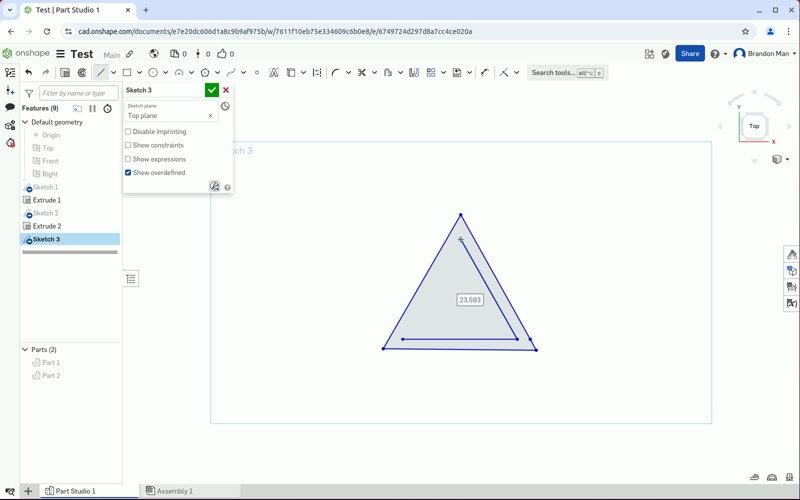
mouse_move(402, 339)
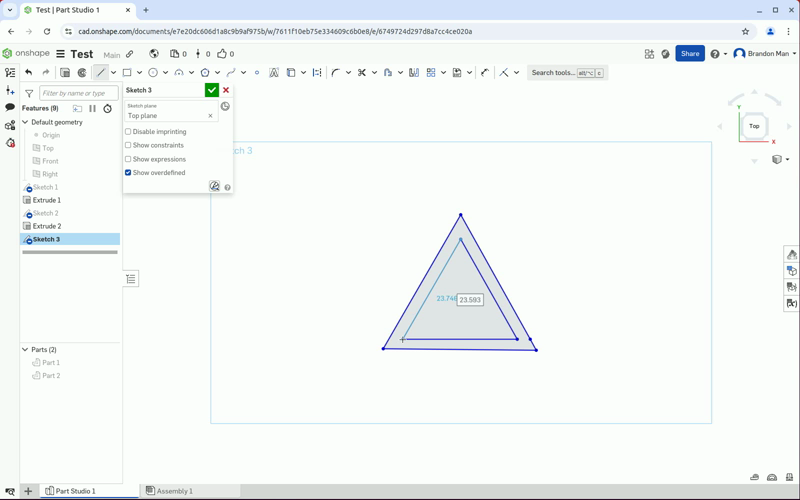
key_up(shift)
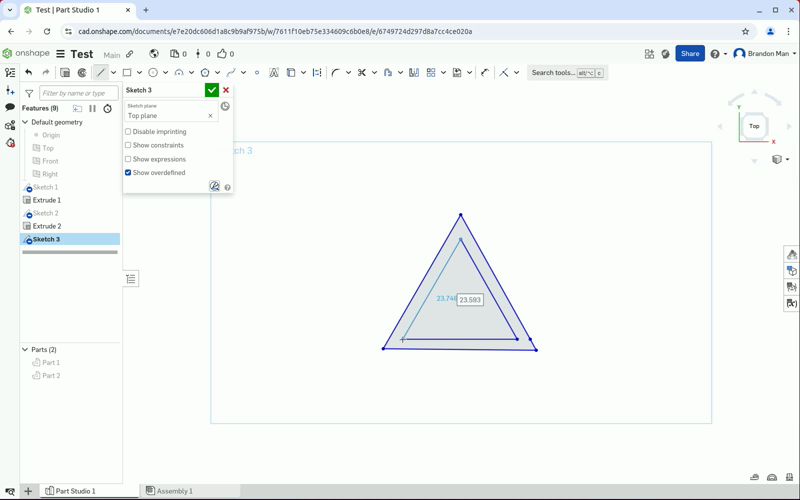
click(402, 339)
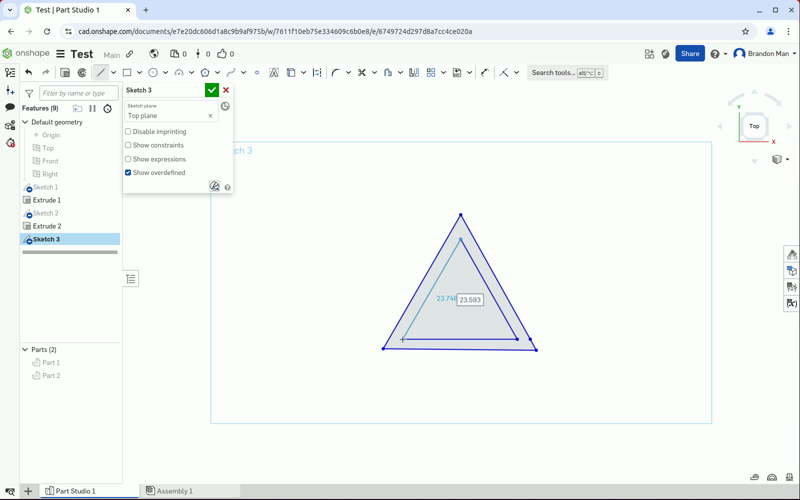
key(esc)
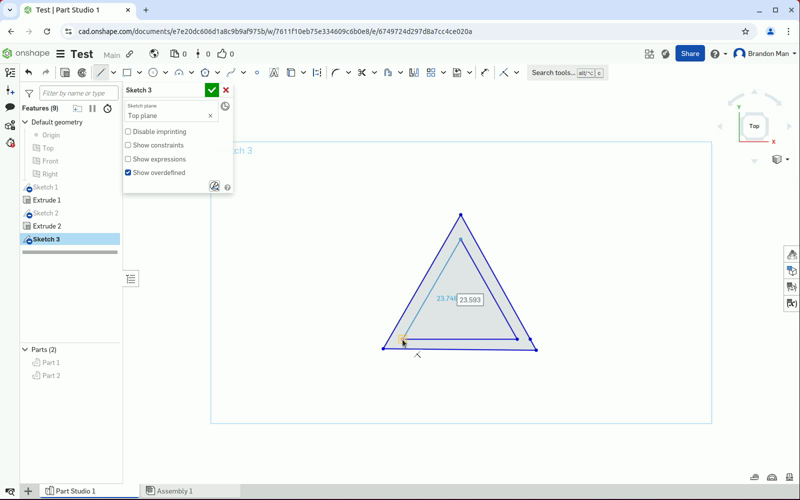
mouse_move(435, 272)
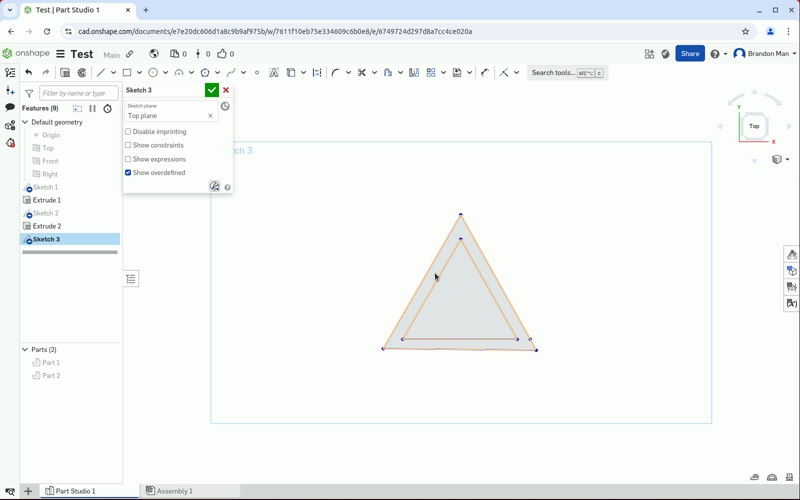
click(435, 272)
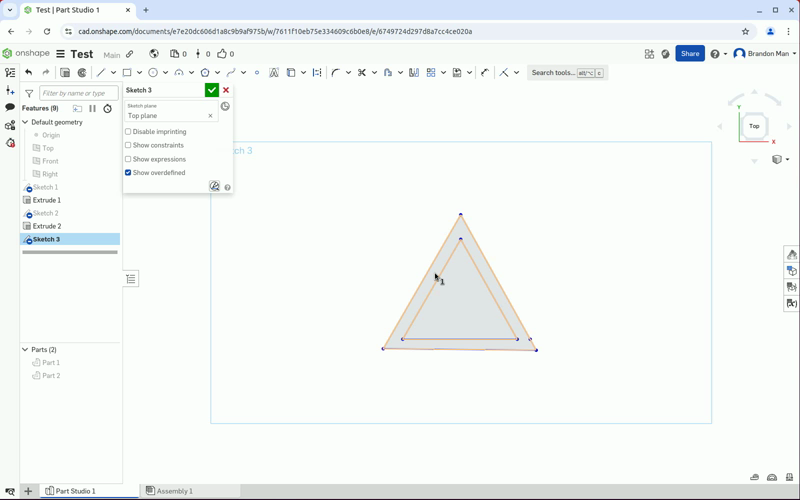
mouse_move(73, 352)
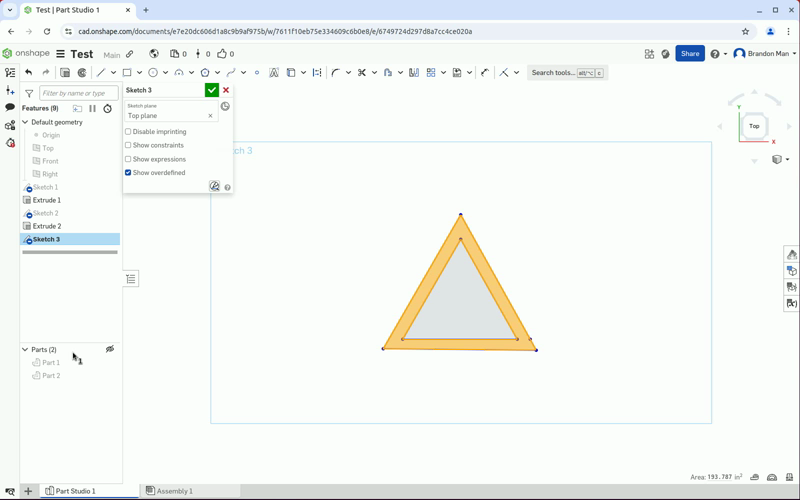
key(shift+y)
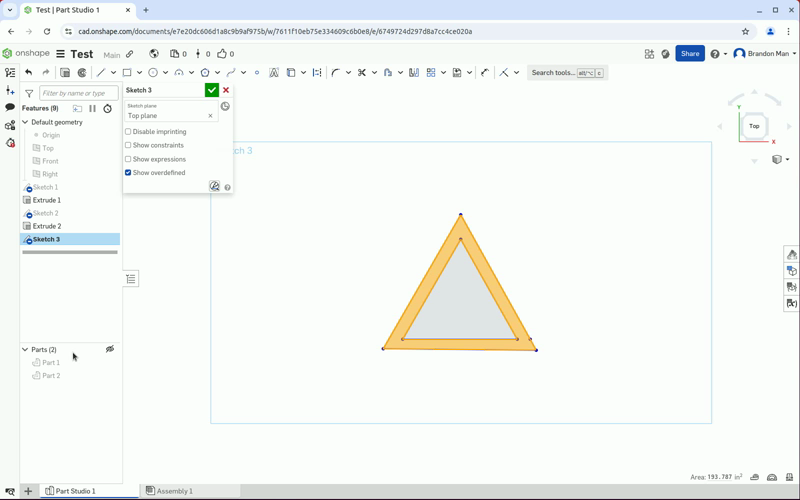
key(shift+e)
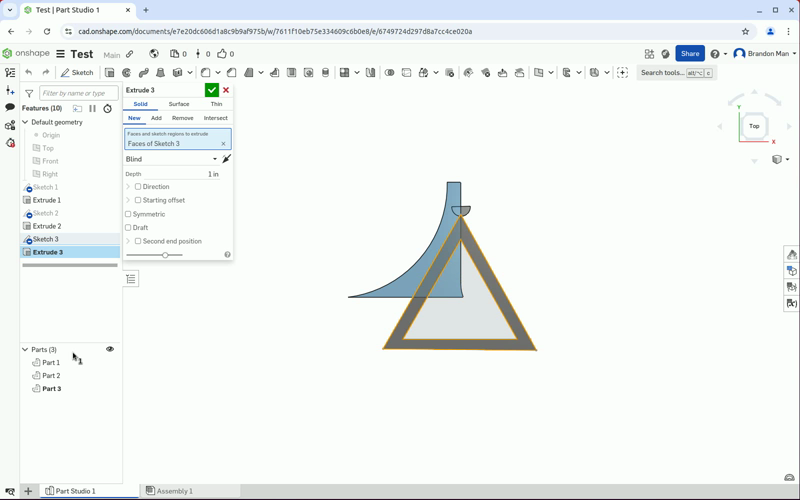
mouse_move(143, 106)
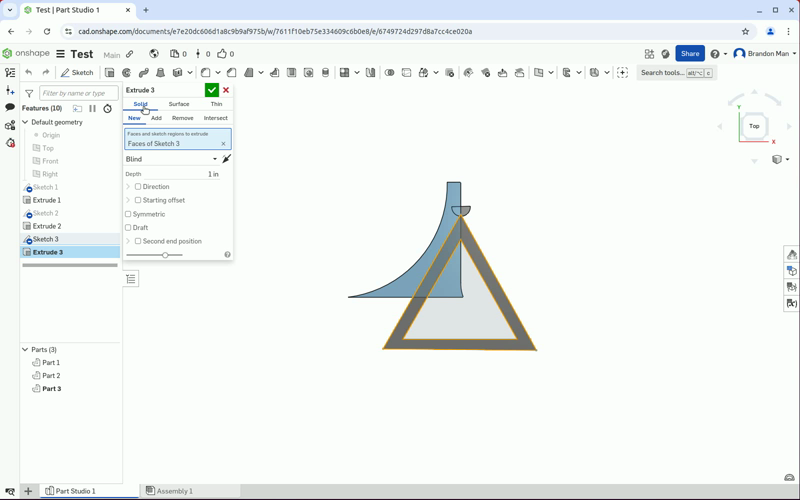
click(143, 106)
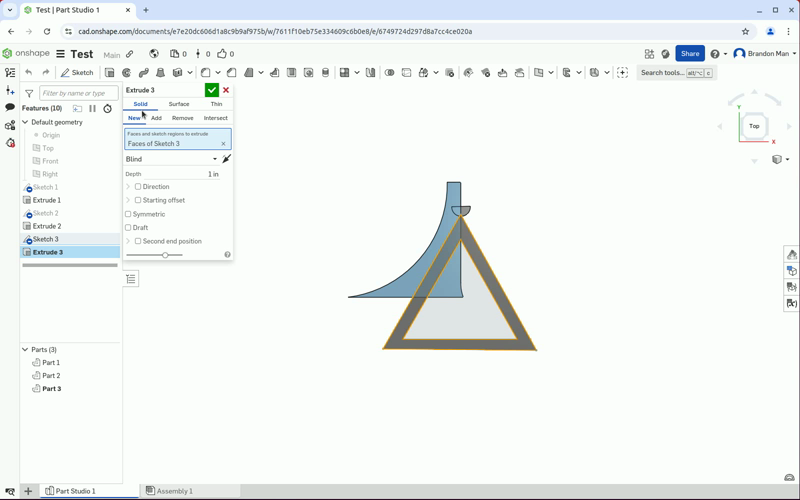
mouse_move(137, 120)
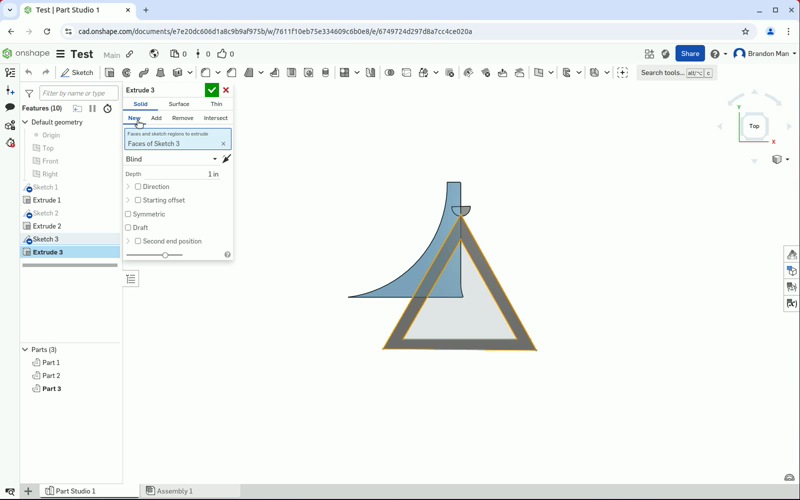
click(137, 120)
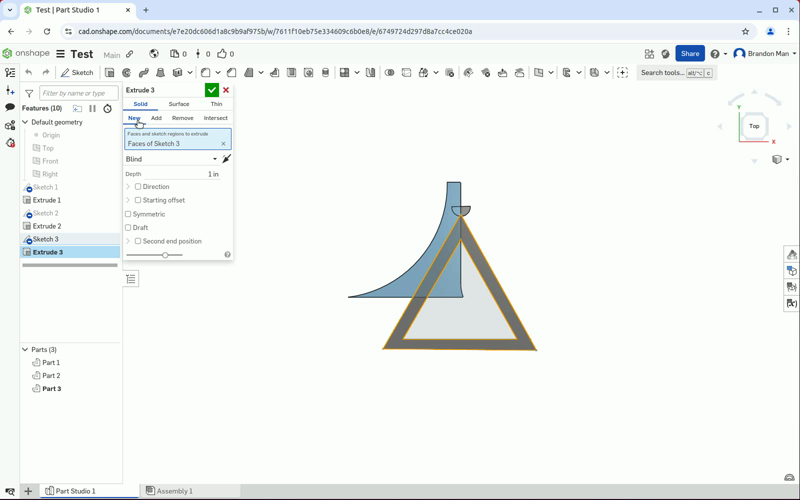
key(tab, 4)
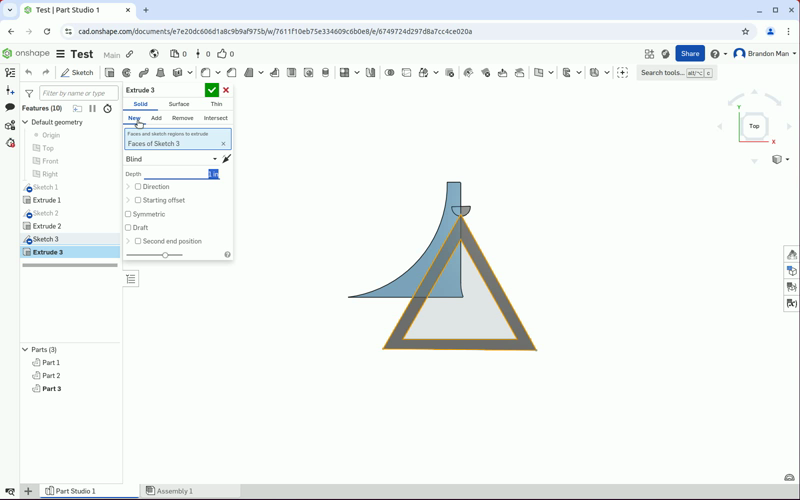
text(11.795)
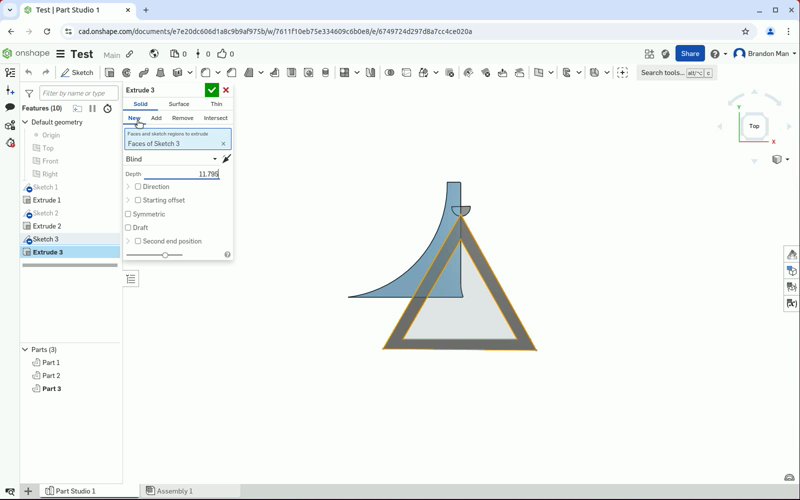
key(enter)
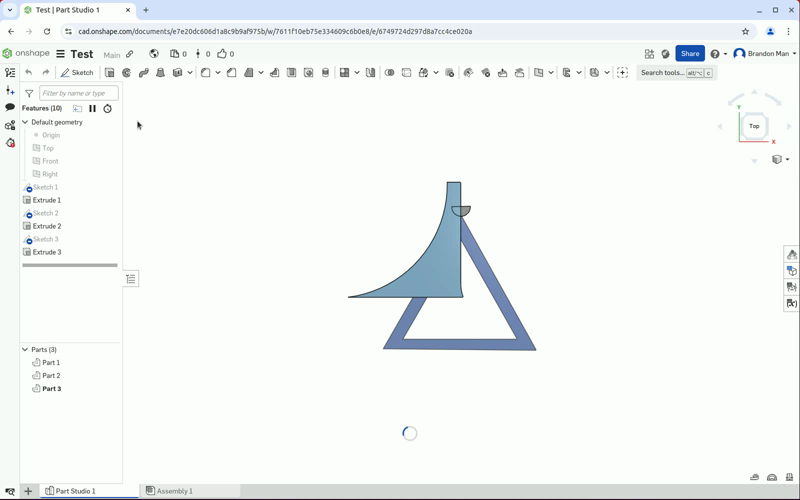
key(shift+h)
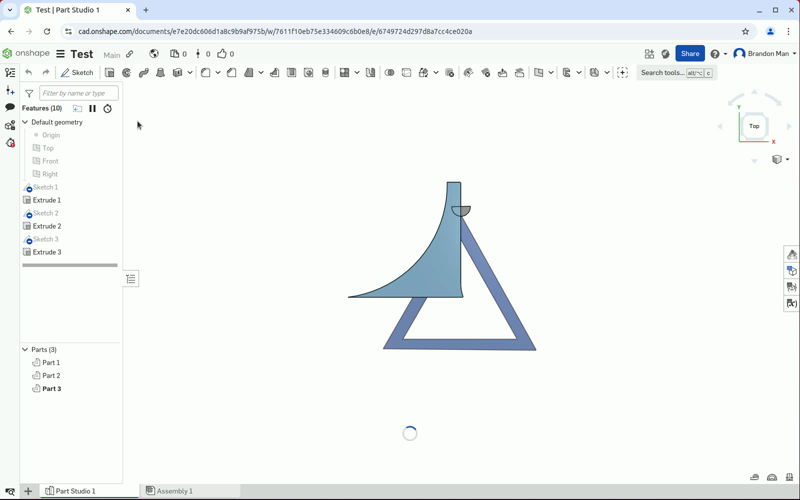
key(shift+h)
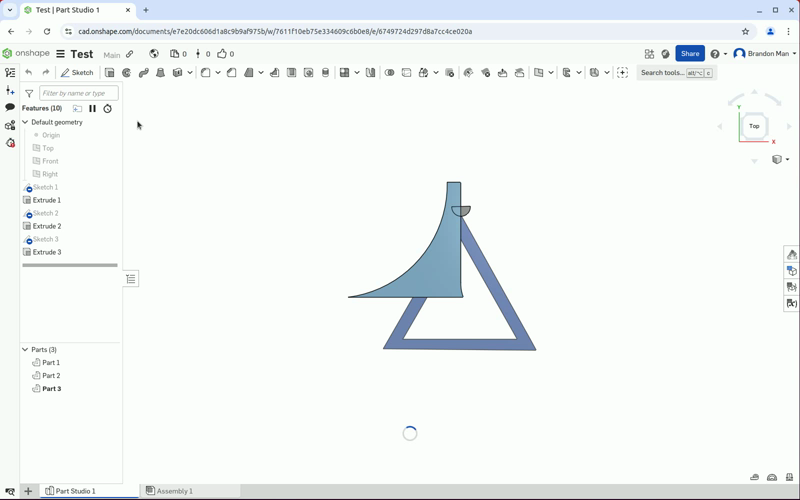
key(shift+7)
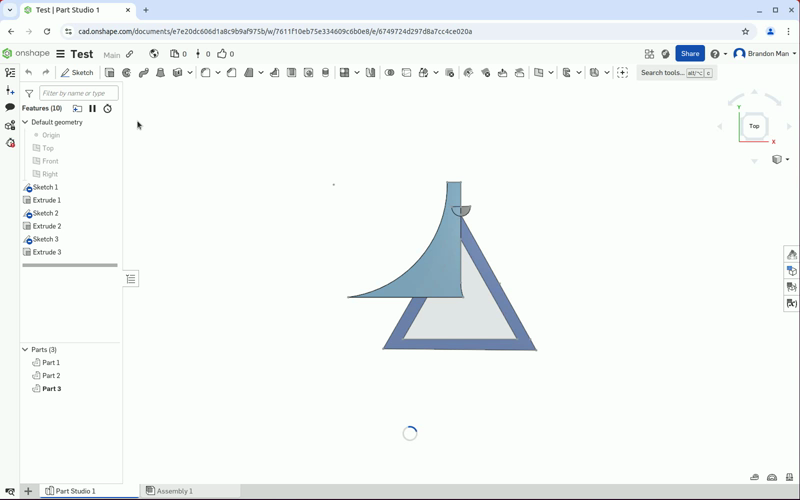
key(up, 3)
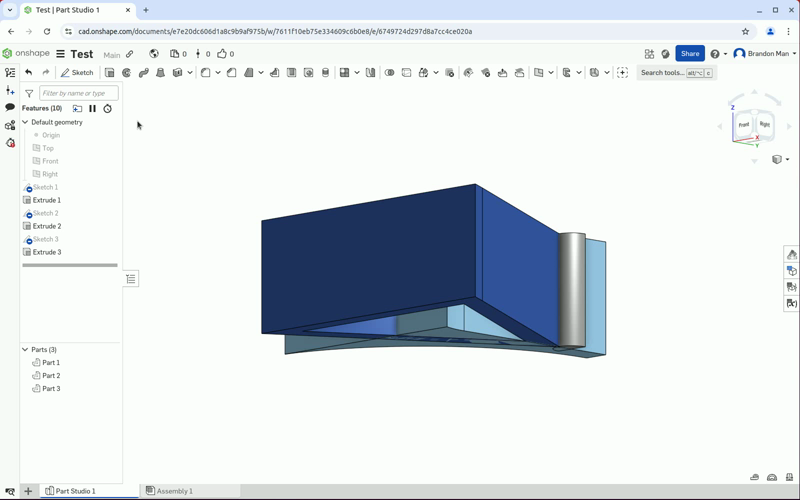
key(left, 3)
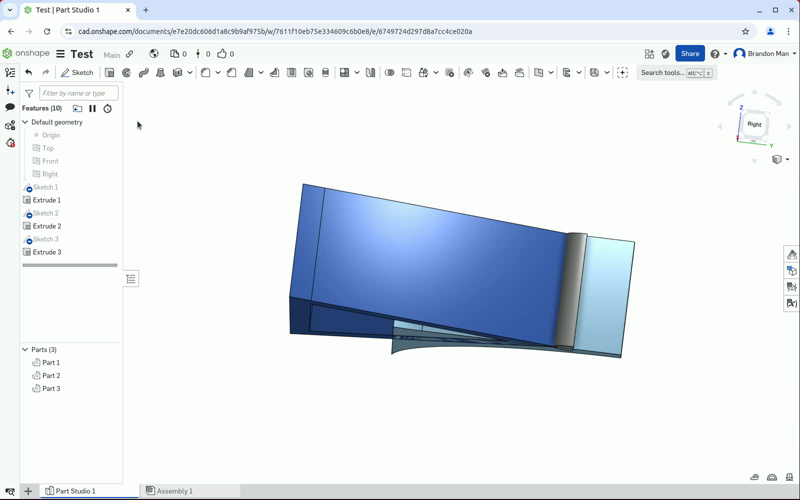
key(right, 3)
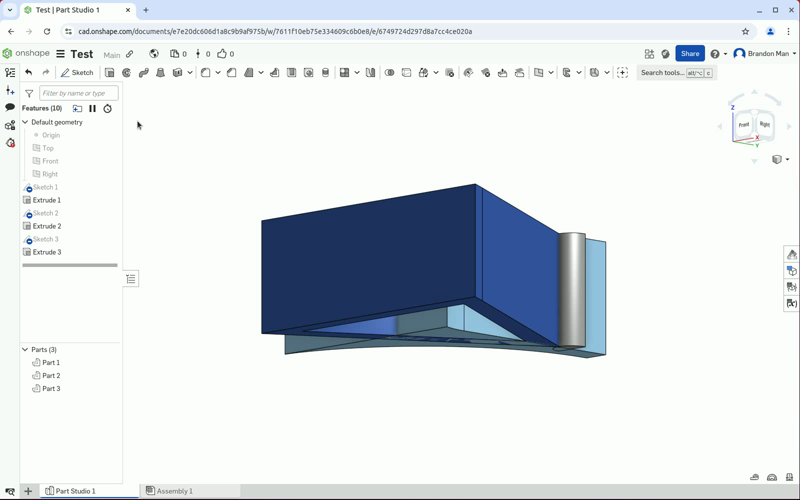
key(down, 3)
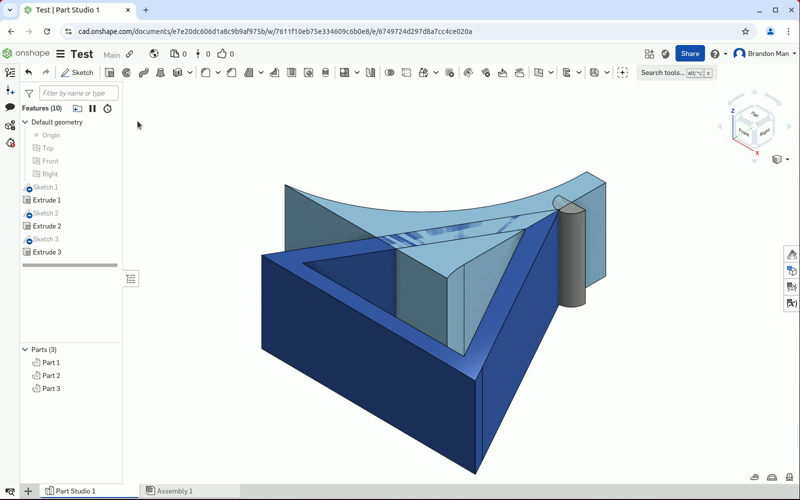
mouse_move(73, 189)
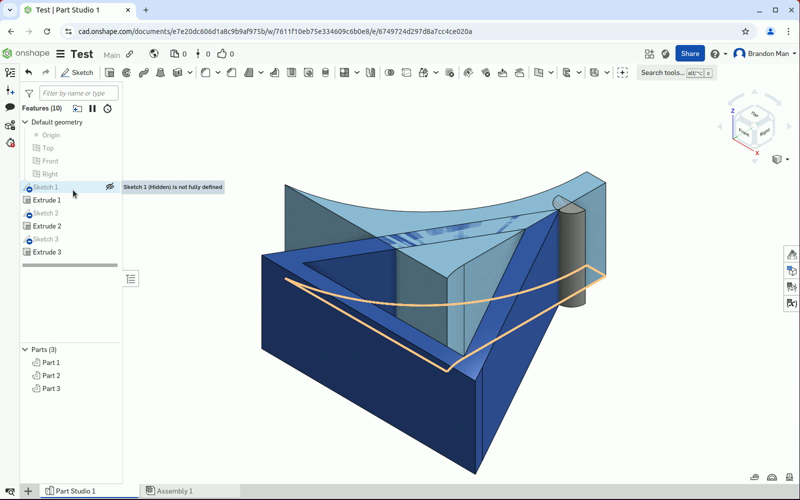
click(73, 189)